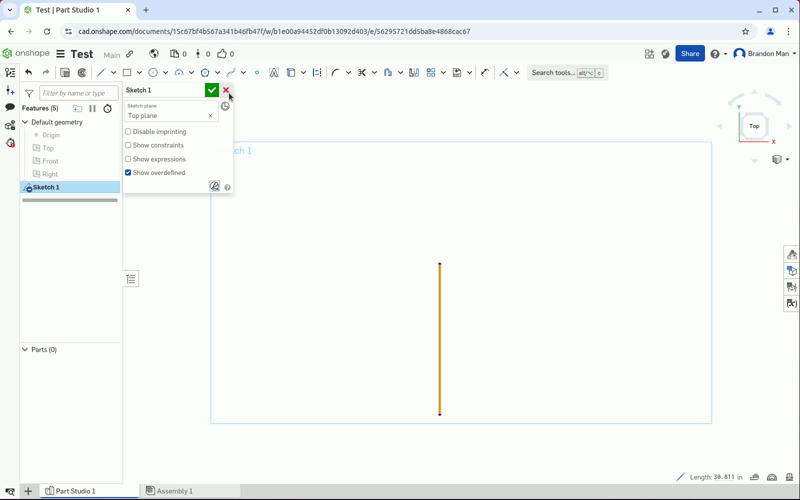
key(shift+h)
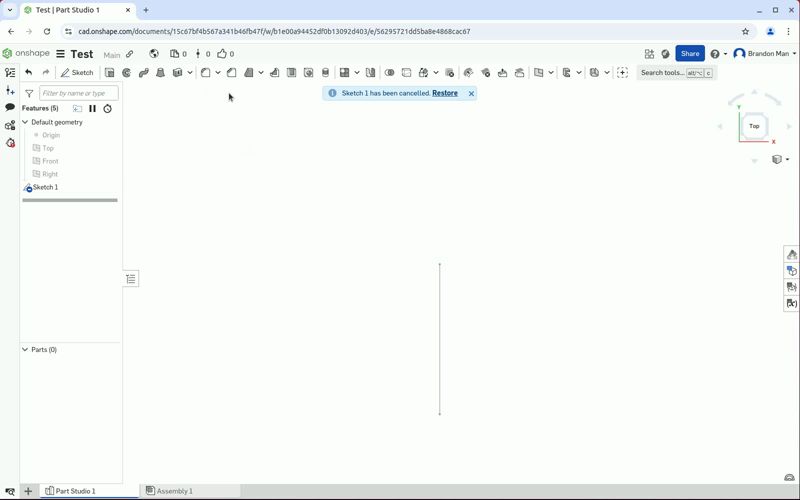
key(shift+s)
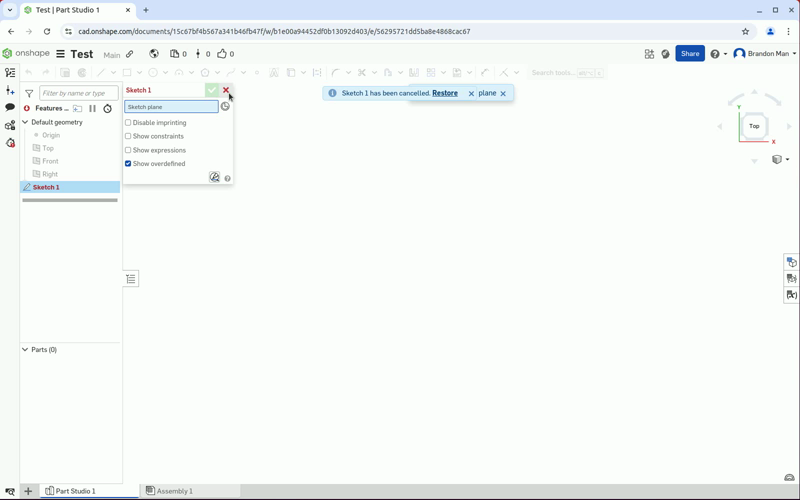
mouse_move(73, 150)
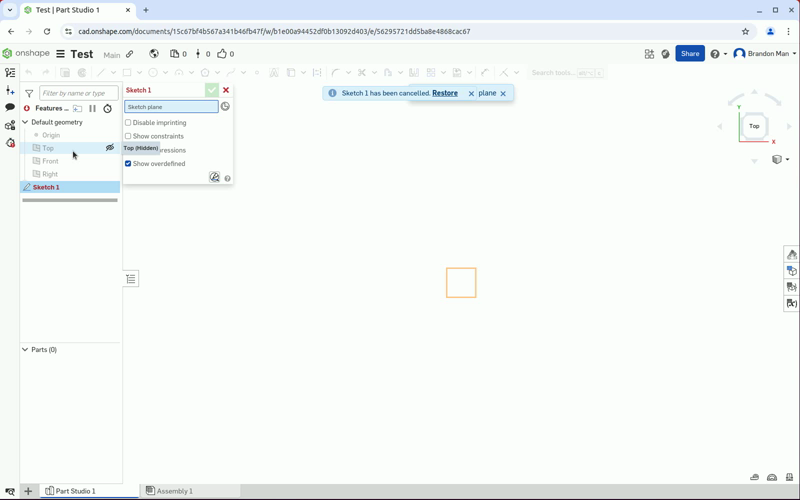
click(73, 150)
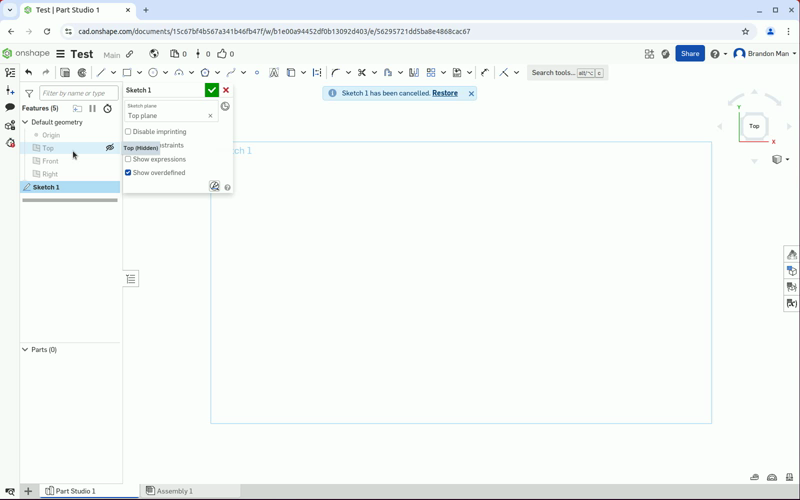
mouse_move(73, 352)
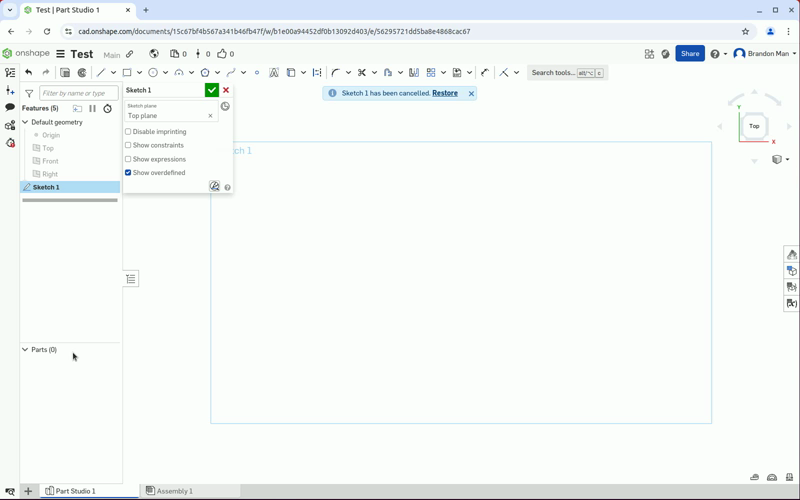
key(y)
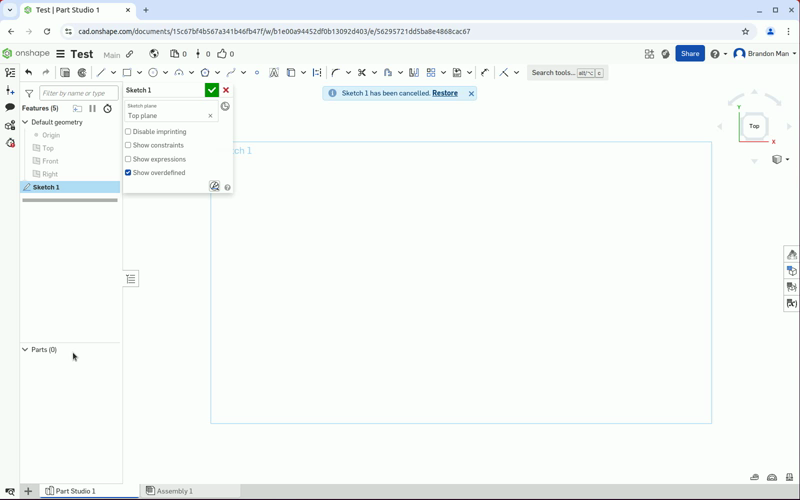
key(l)
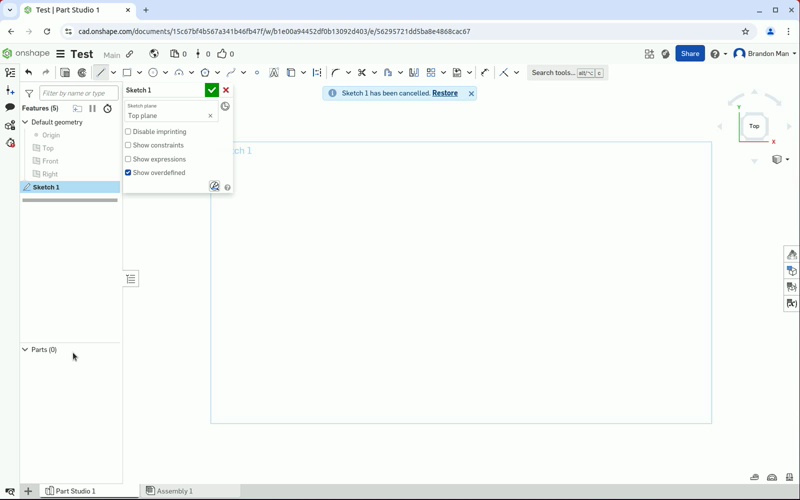
key_down(shift)
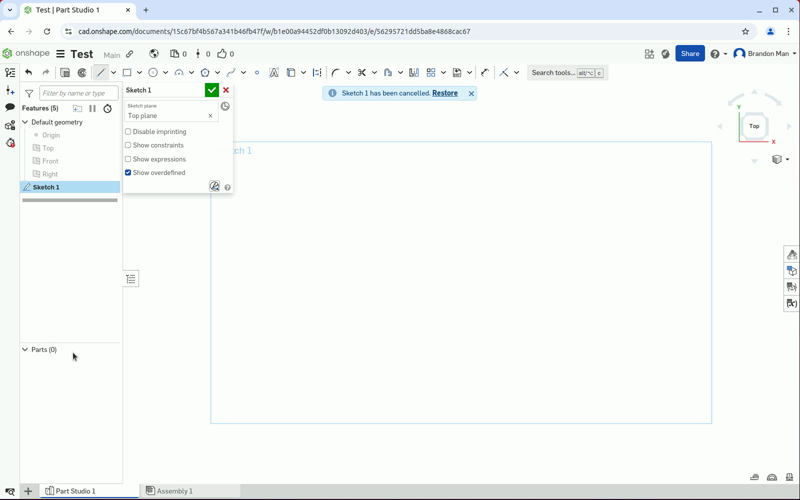
mouse_move(404, 226)
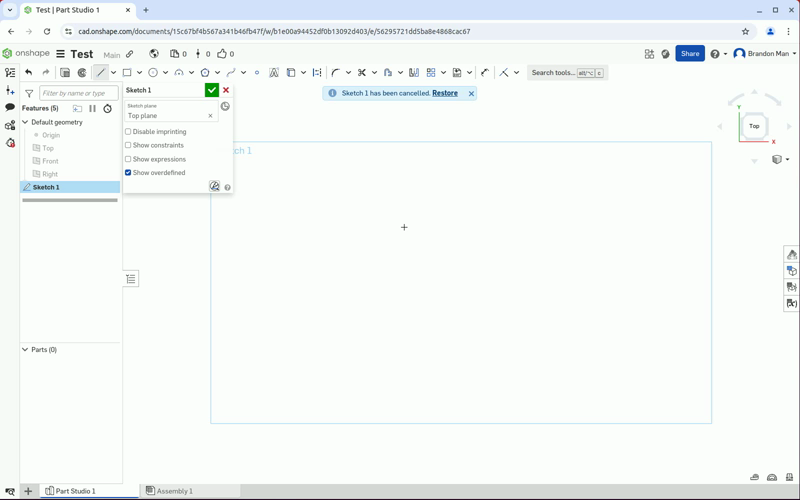
click(404, 226)
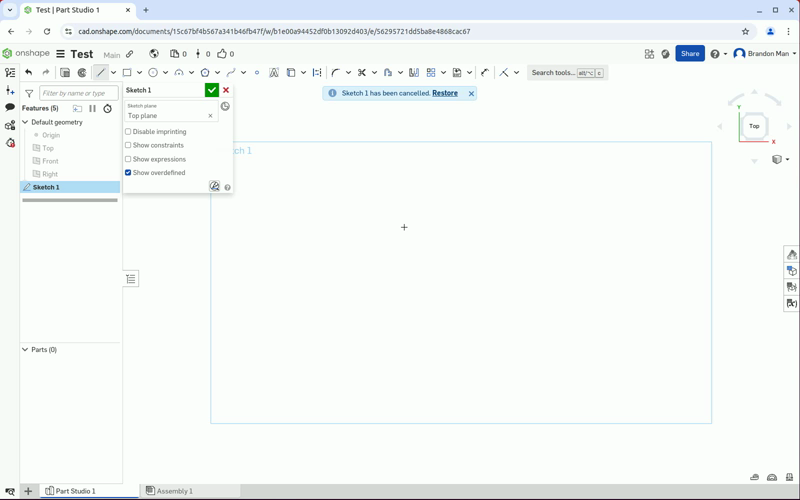
key_up(shift)
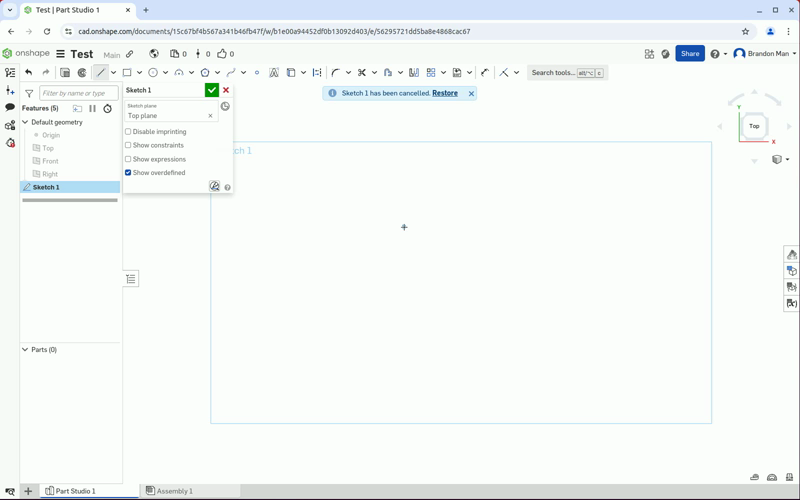
key_down(shift)
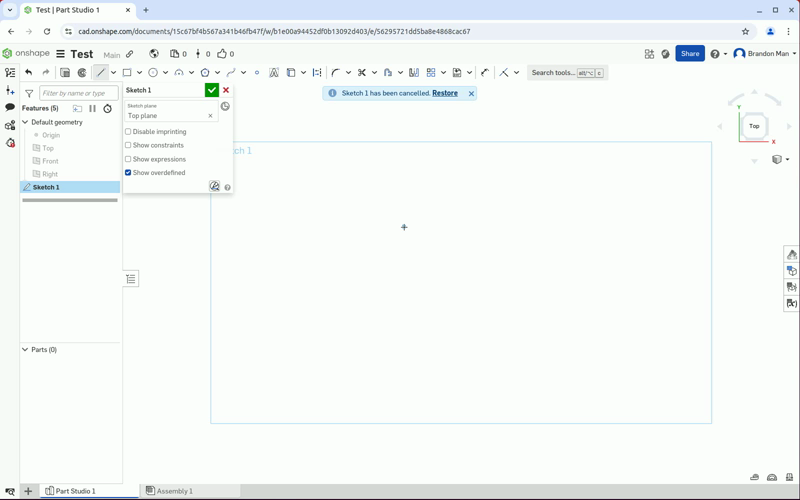
mouse_move(434, 226)
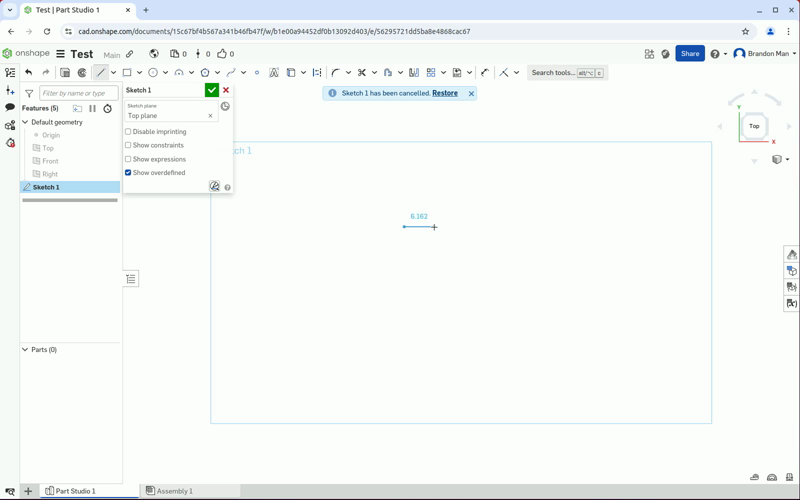
mouse_move(461, 226)
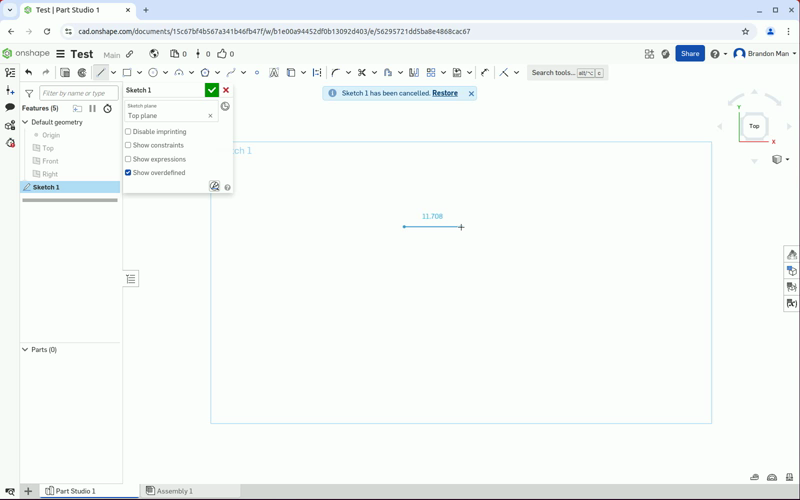
click(461, 226)
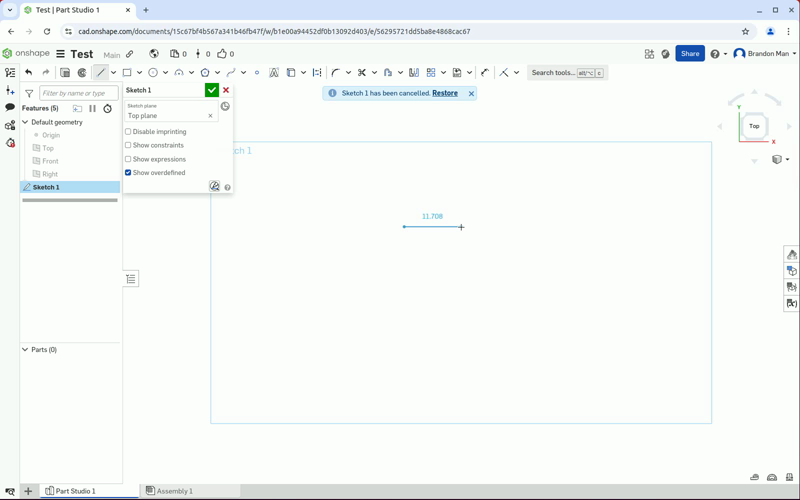
key_up(shift)
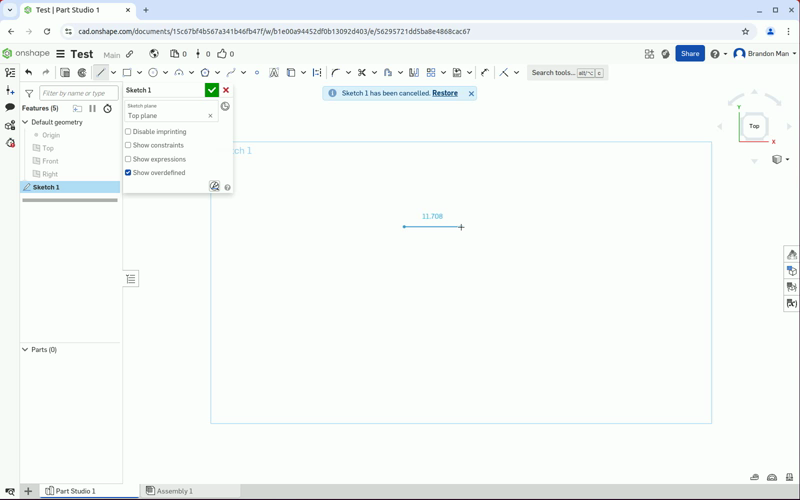
key_down(shift)
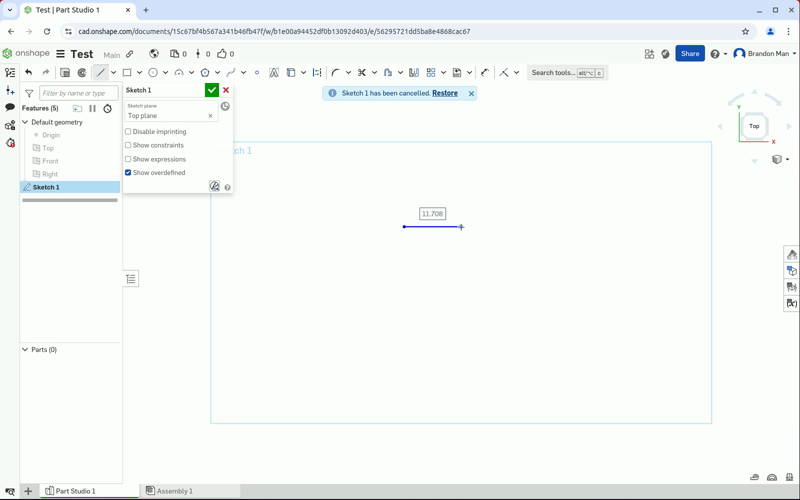
mouse_move(491, 226)
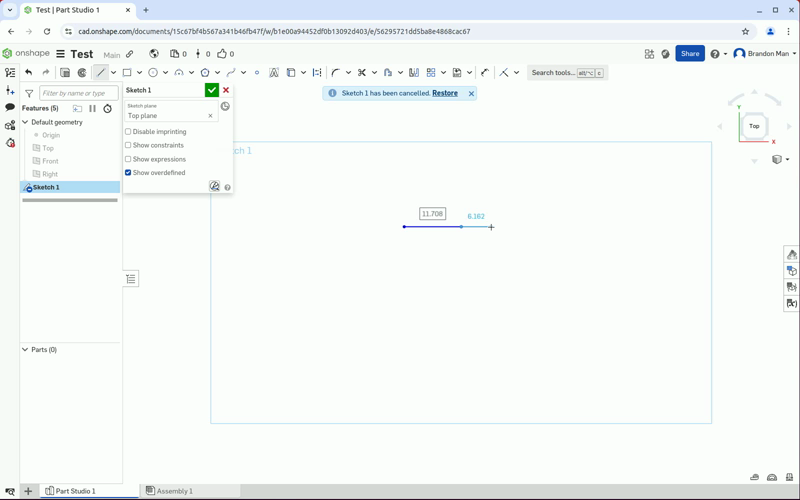
mouse_move(461, 169)
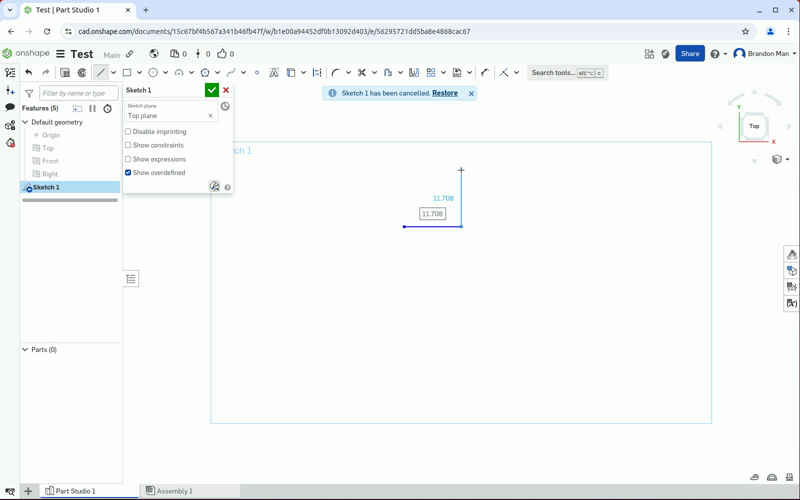
click(461, 169)
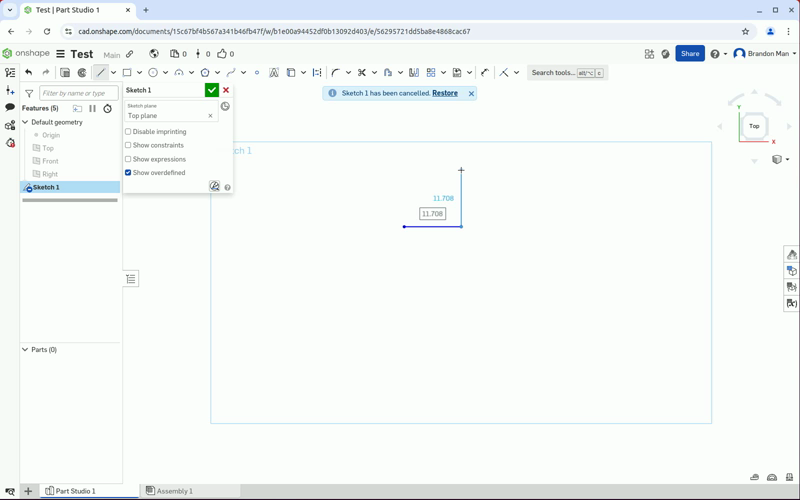
key_up(shift)
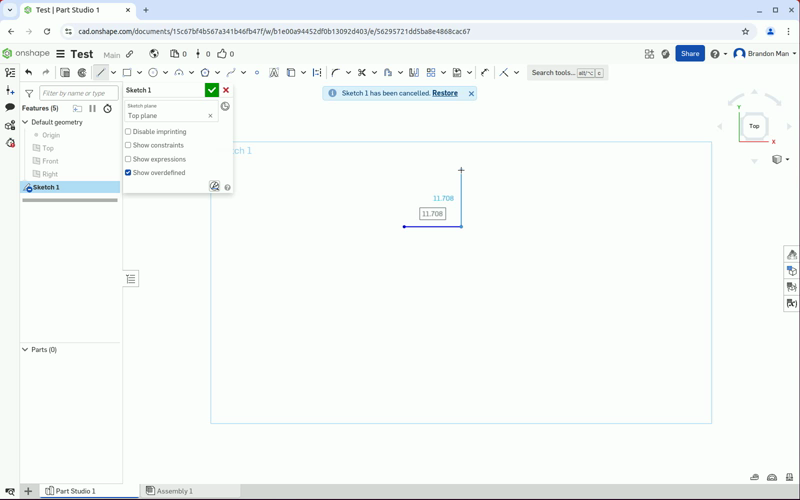
key_down(shift)
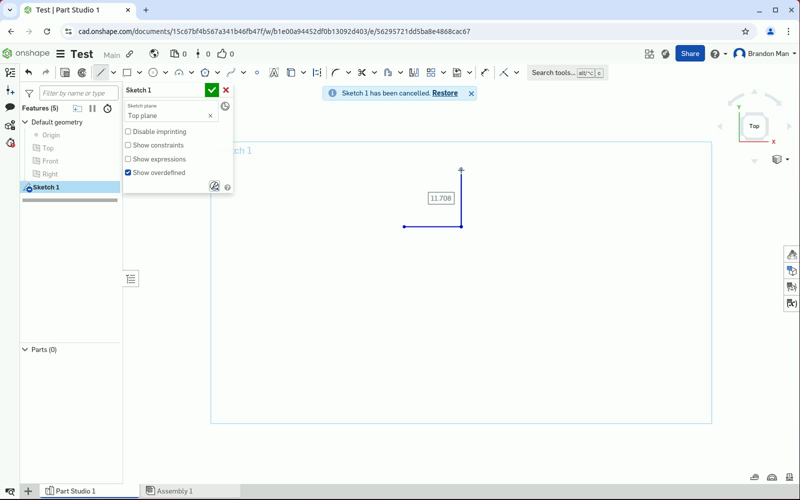
mouse_move(491, 169)
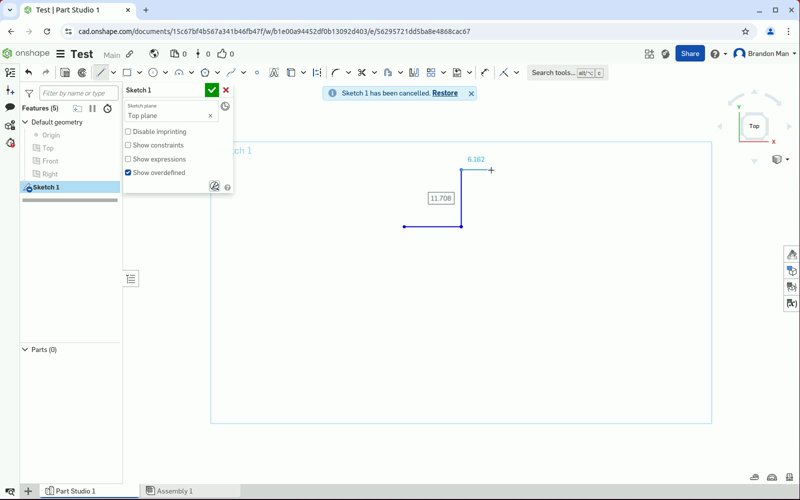
mouse_move(404, 169)
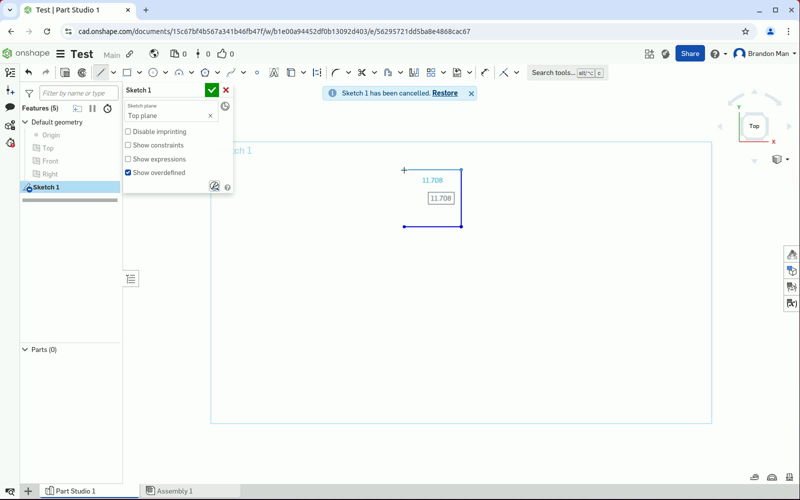
click(404, 169)
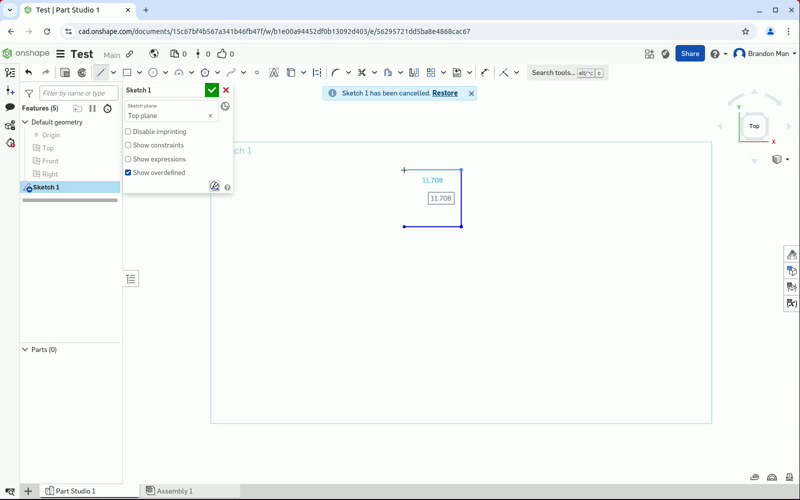
key_up(shift)
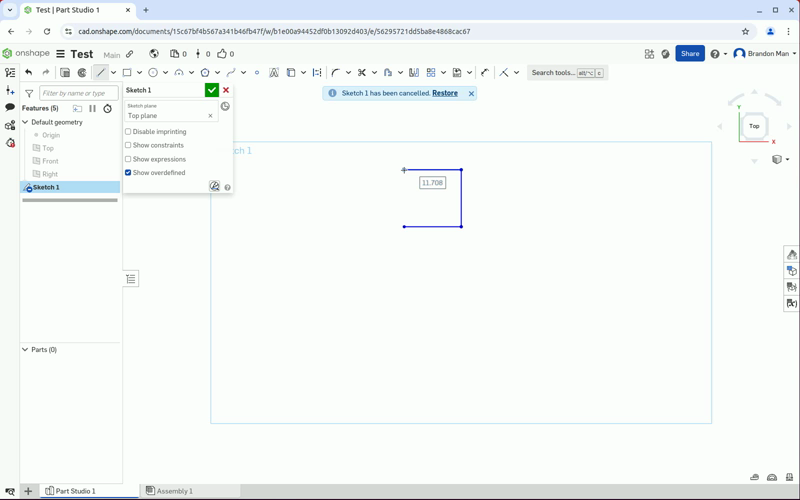
mouse_move(434, 169)
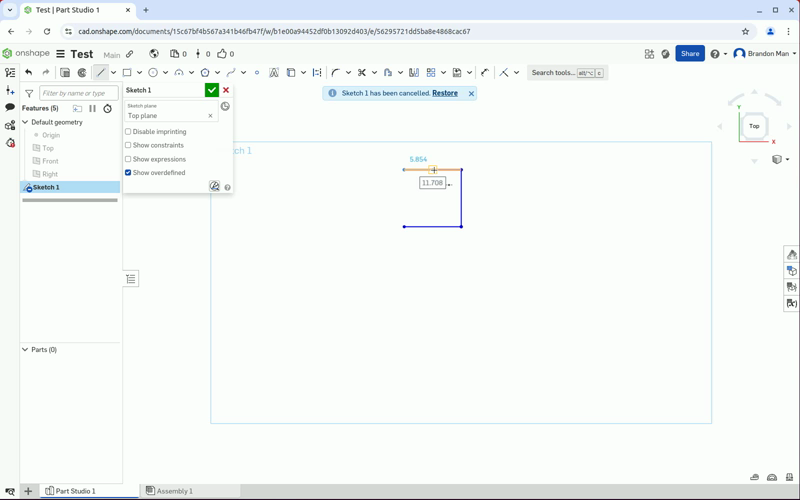
key_down(shift)
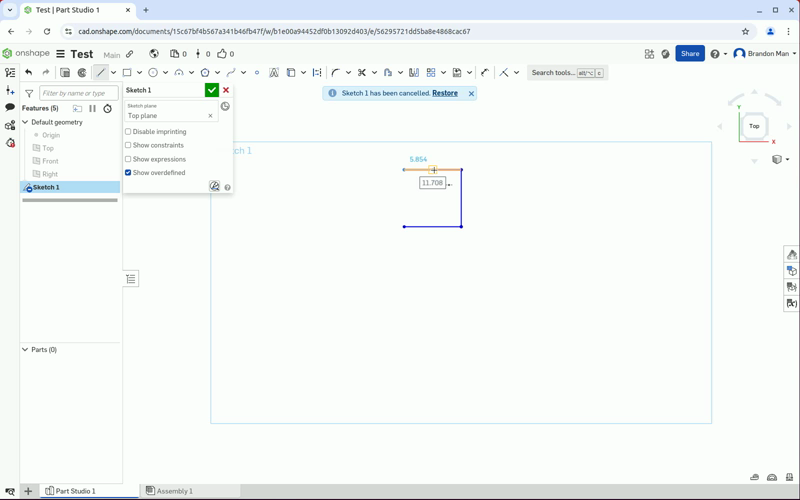
mouse_move(404, 226)
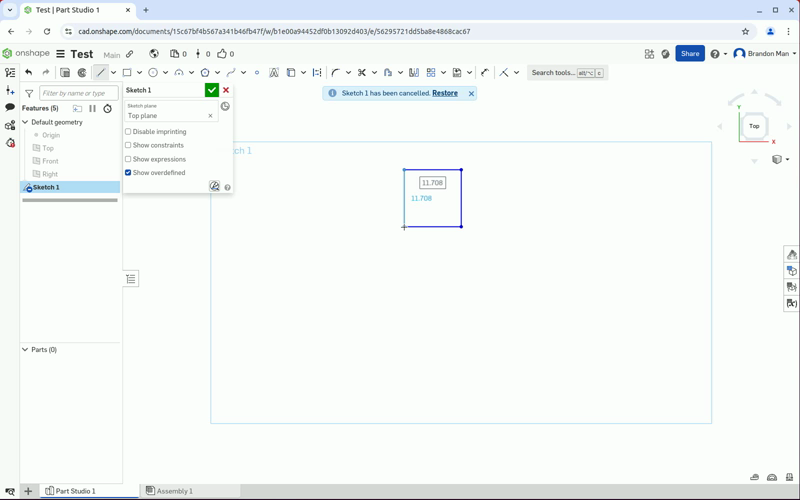
key_up(shift)
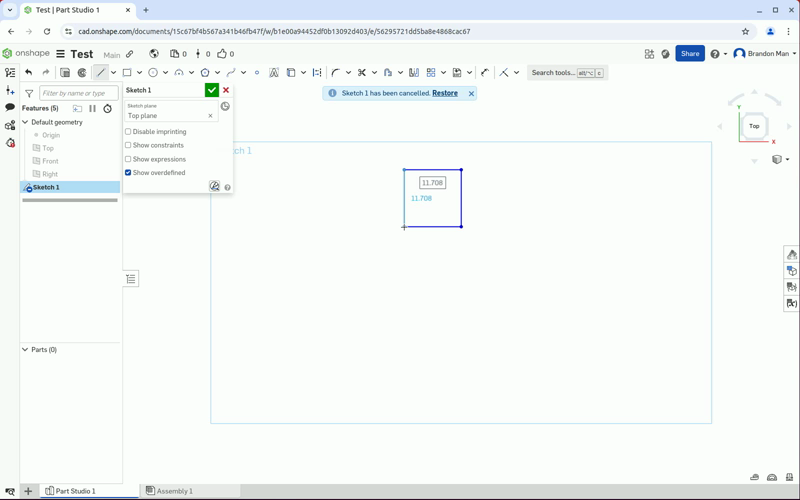
click(404, 226)
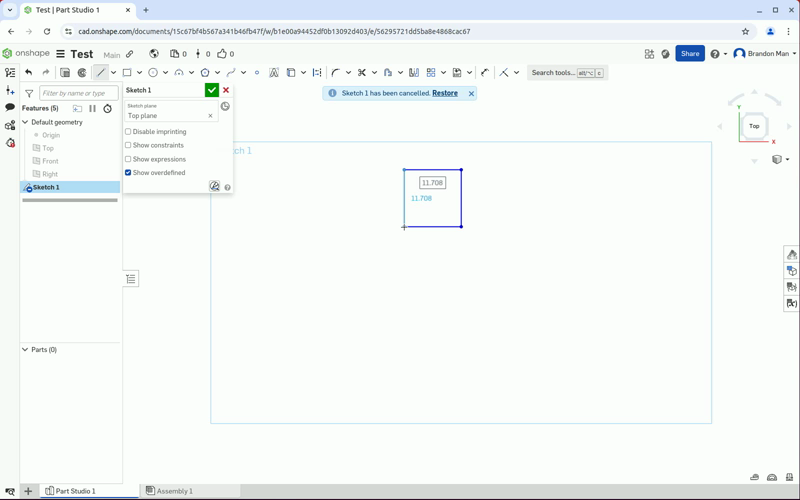
key(esc)
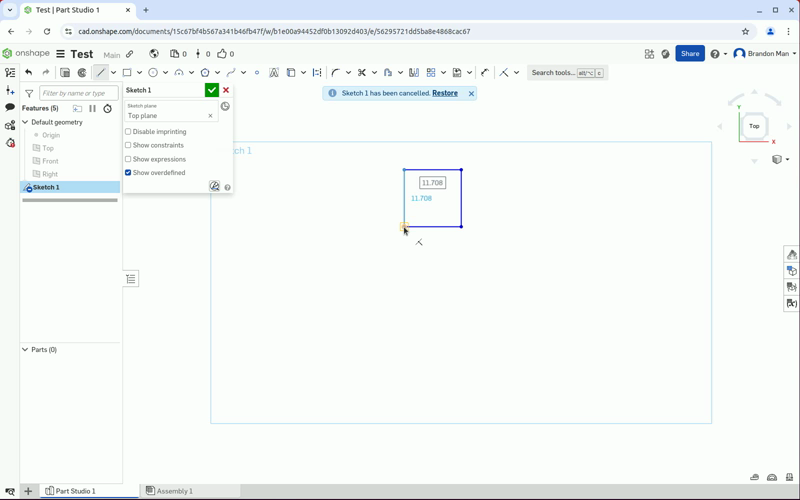
mouse_move(439, 197)
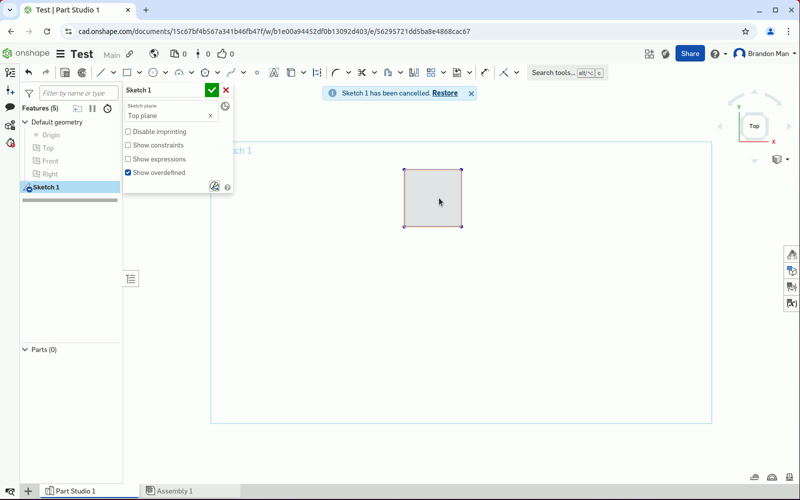
click(439, 197)
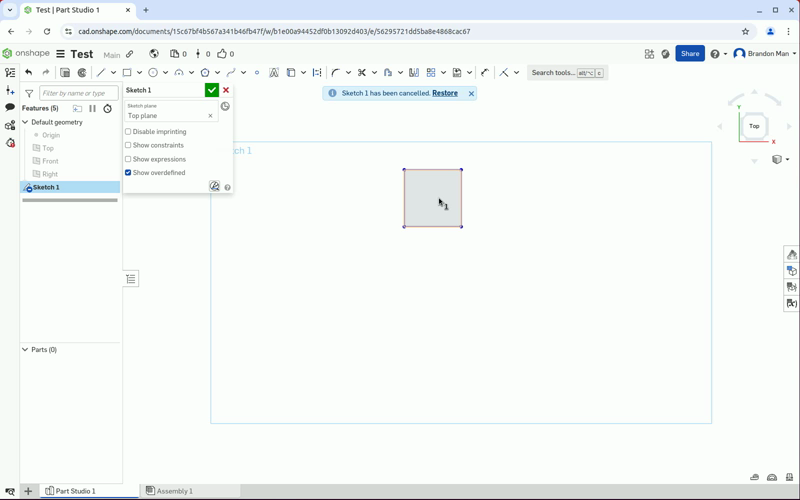
mouse_move(73, 352)
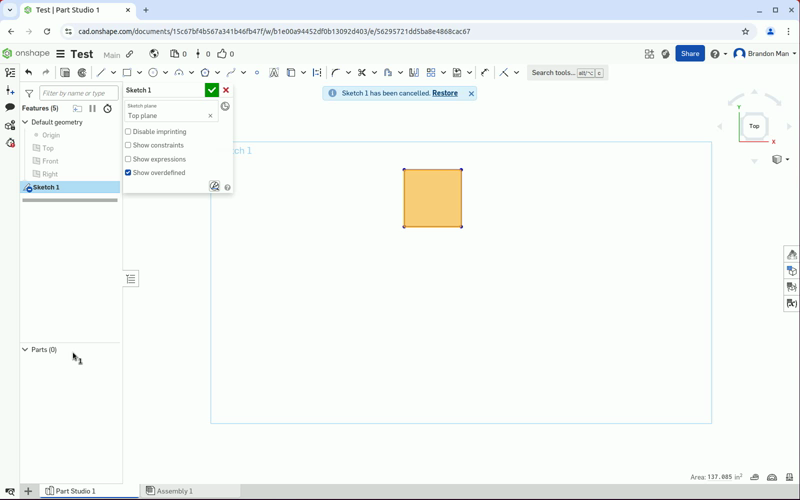
key(shift+y)
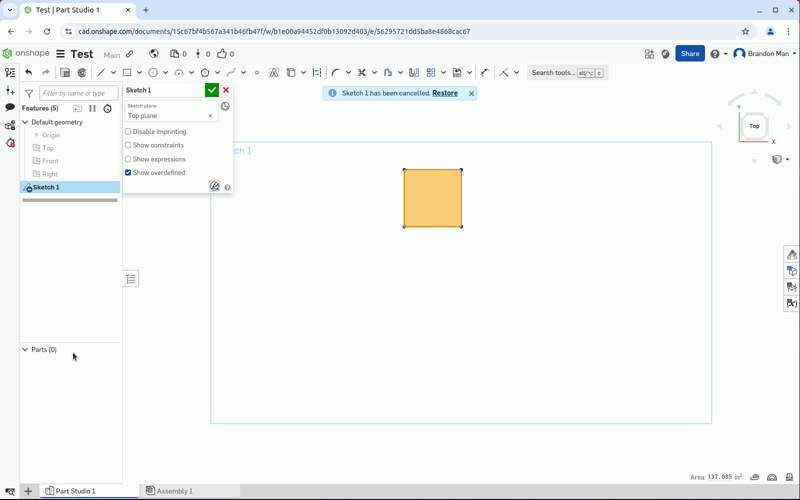
key(shift+e)
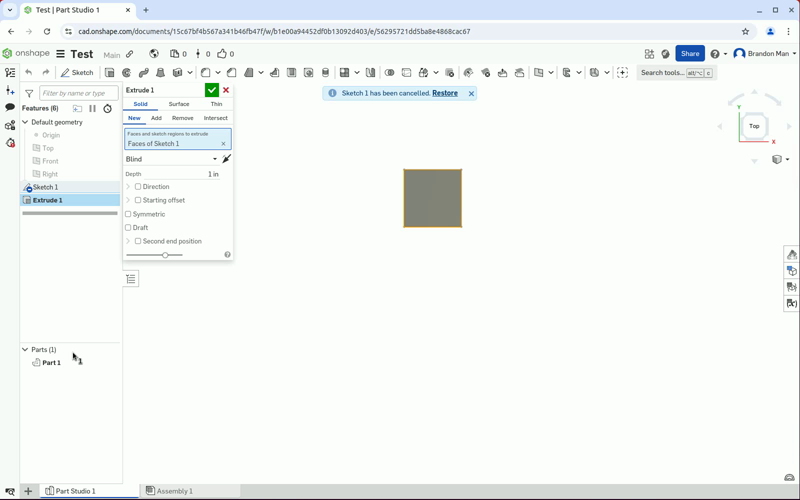
mouse_move(143, 106)
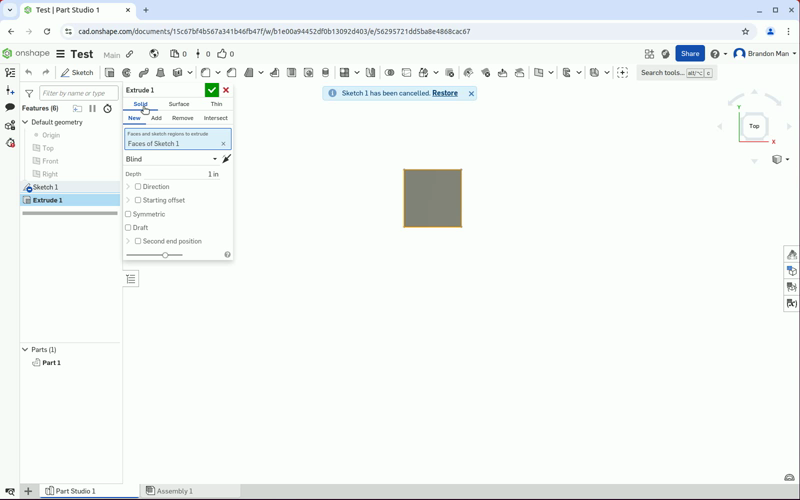
click(143, 106)
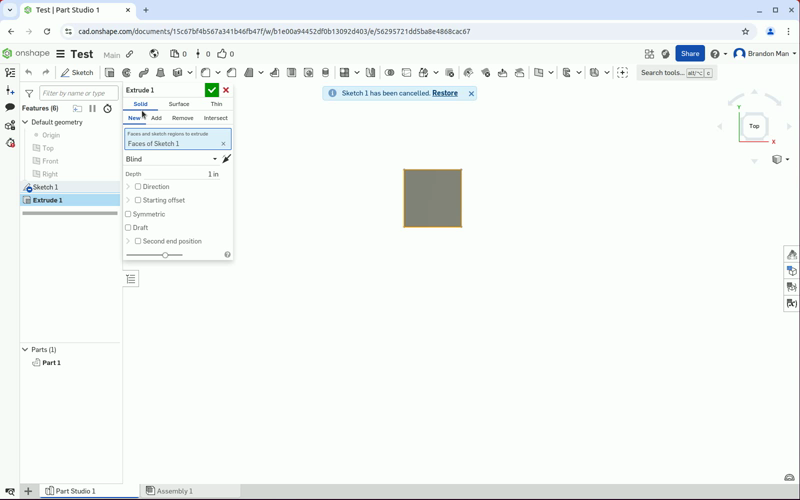
mouse_move(137, 120)
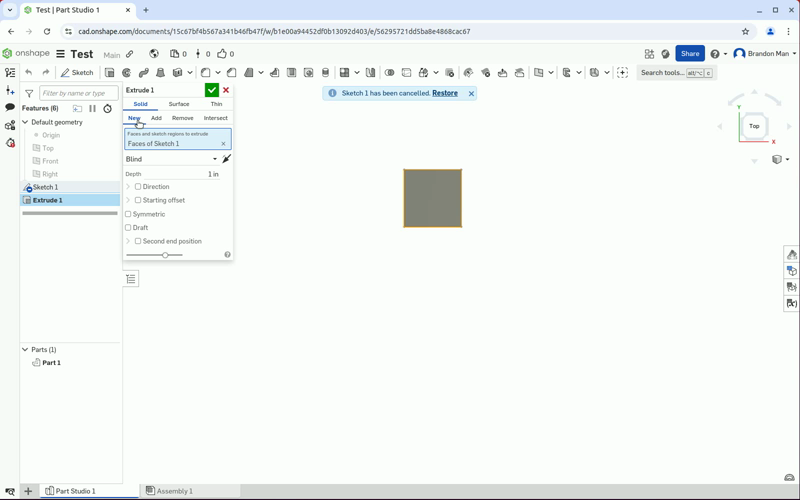
click(137, 120)
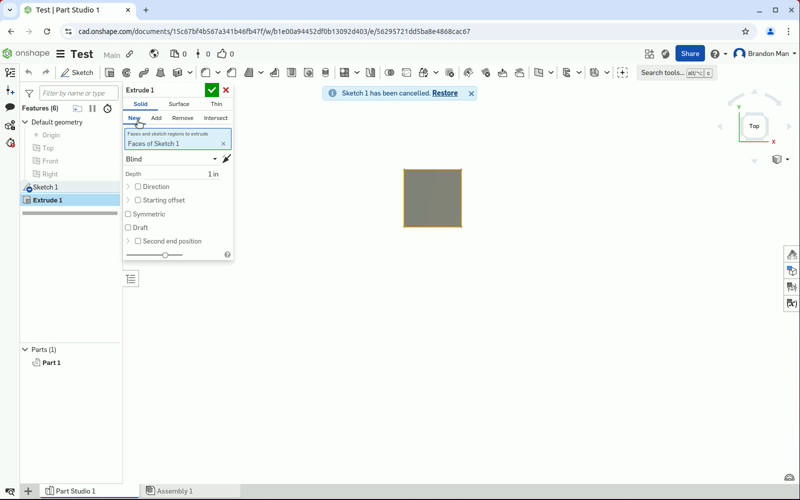
key(tab, 4)
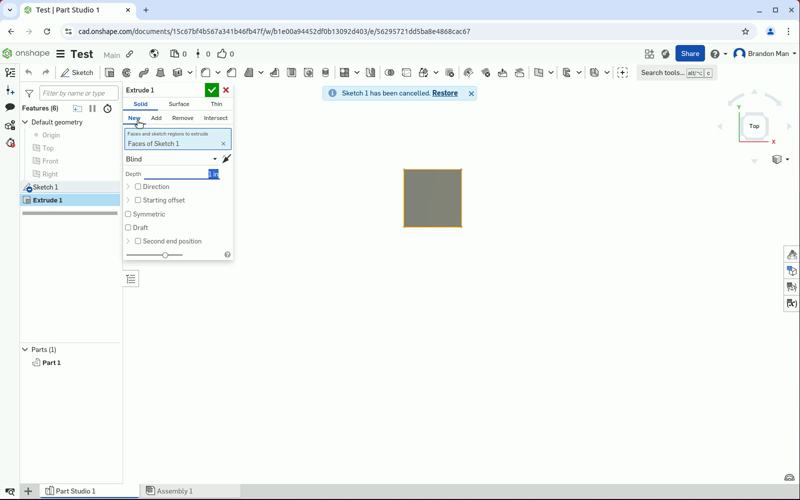
text(11.554)
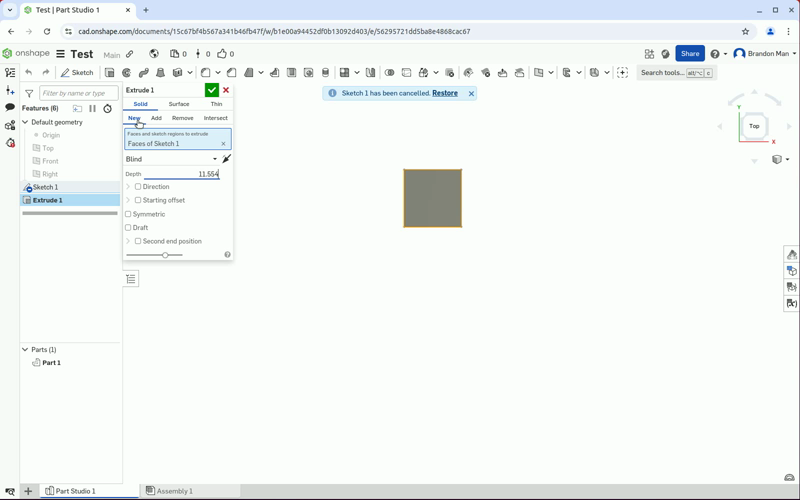
key(enter)
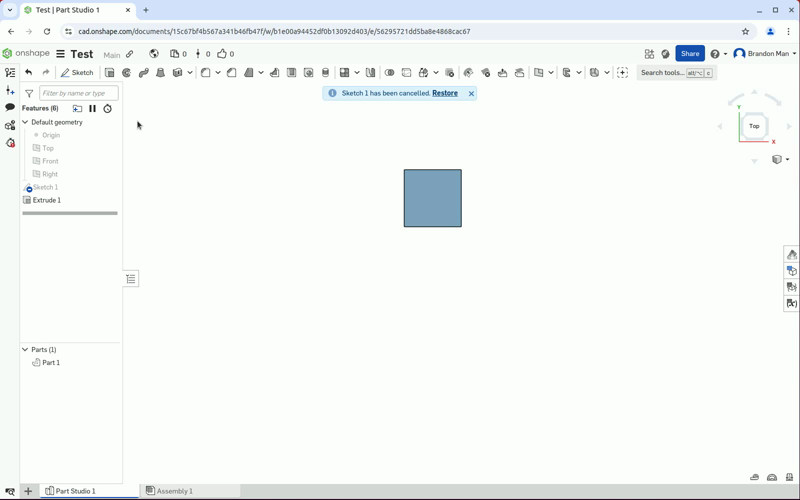
key(shift+h)
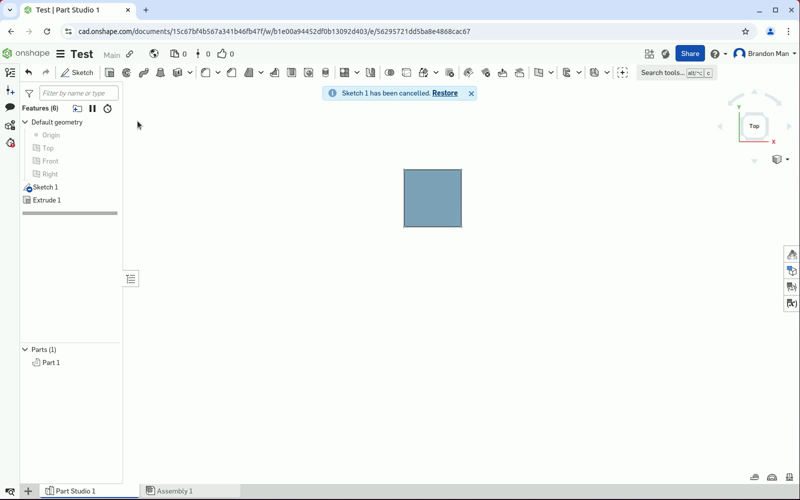
key(shift+h)
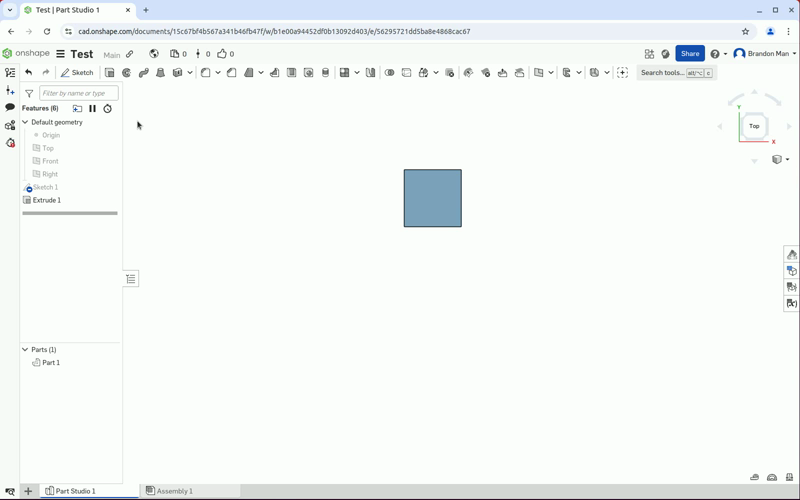
mouse_move(73, 189)
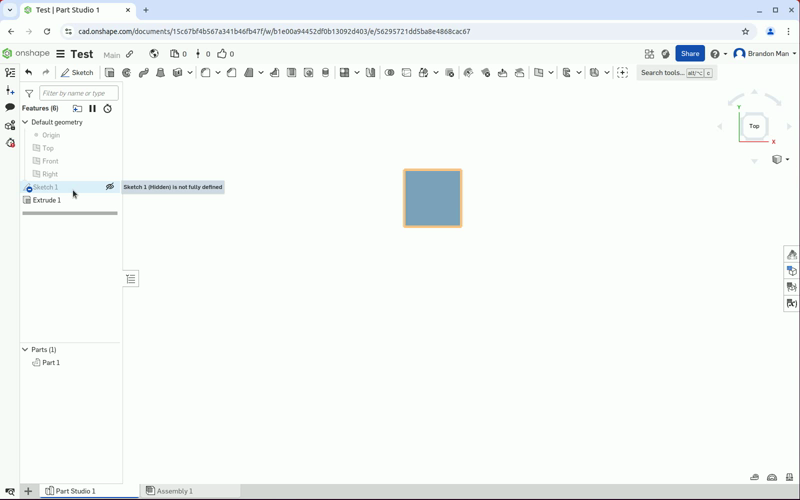
click(73, 189)
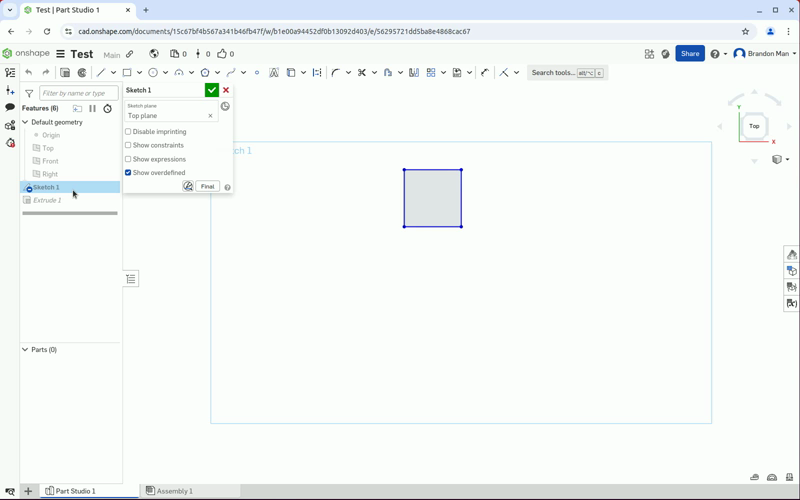
mouse_move(229, 92)
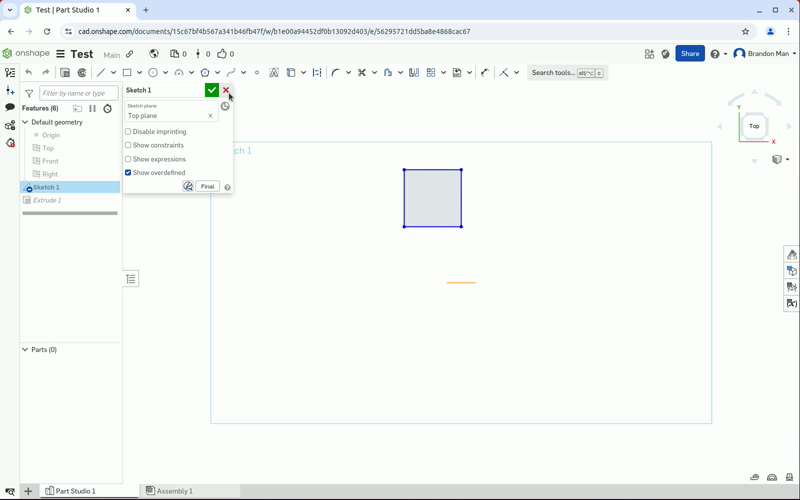
click(229, 92)
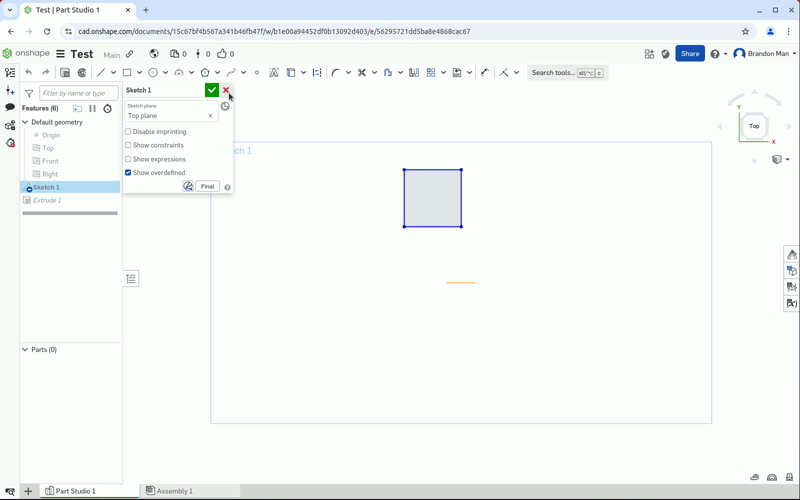
key(shift+s)
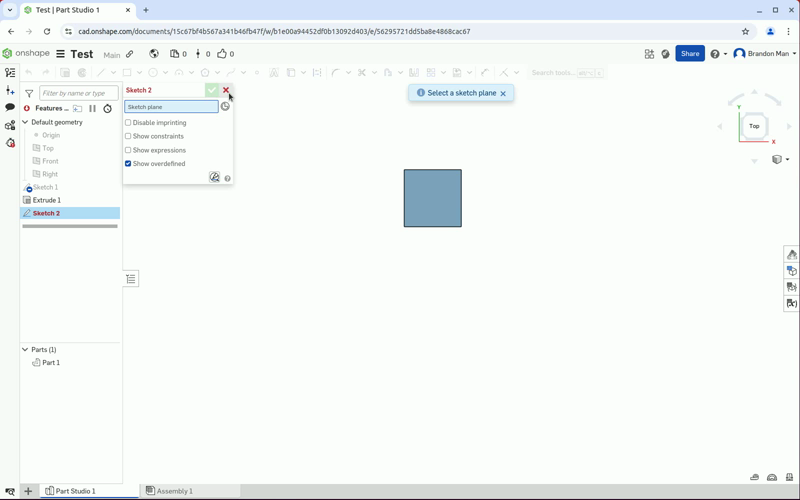
mouse_move(73, 150)
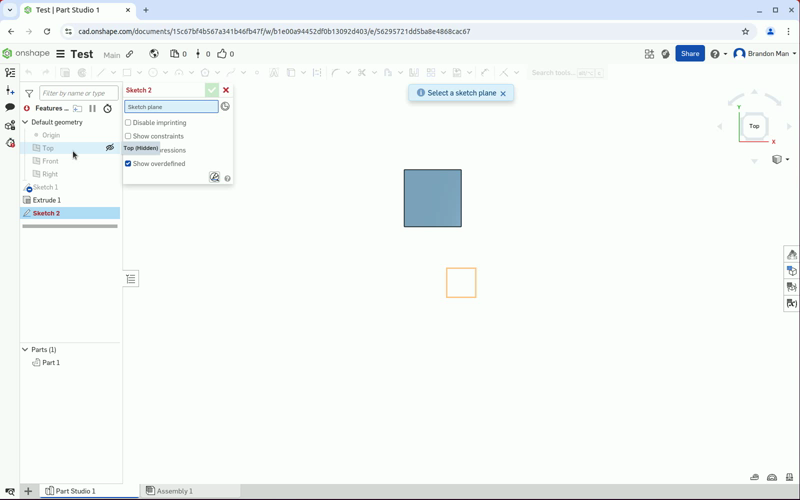
click(73, 150)
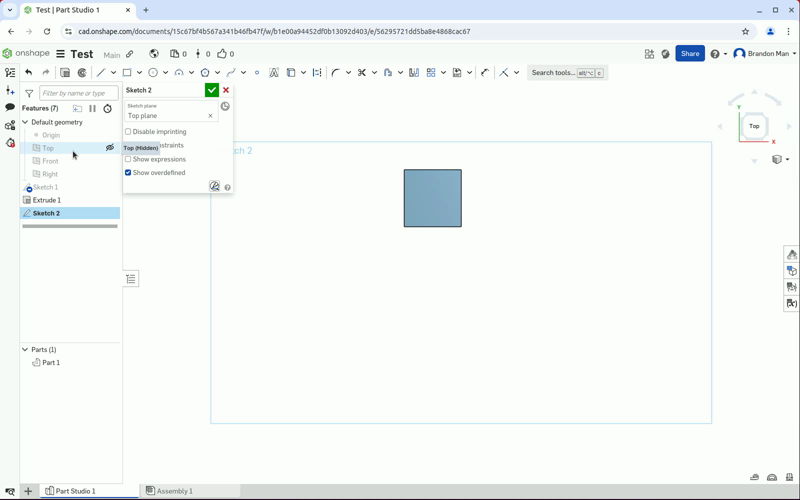
mouse_move(73, 352)
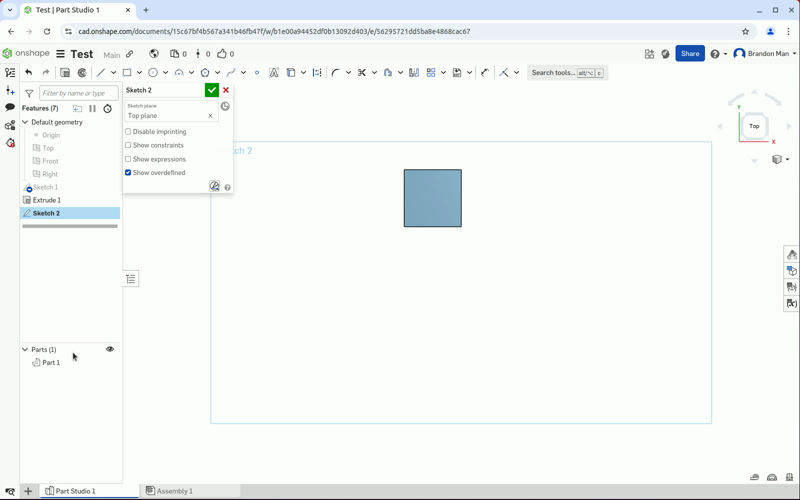
key(y)
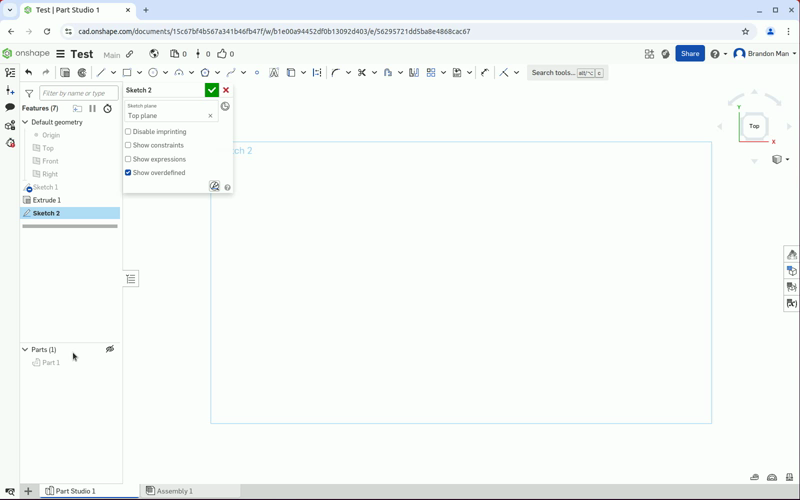
key(l)
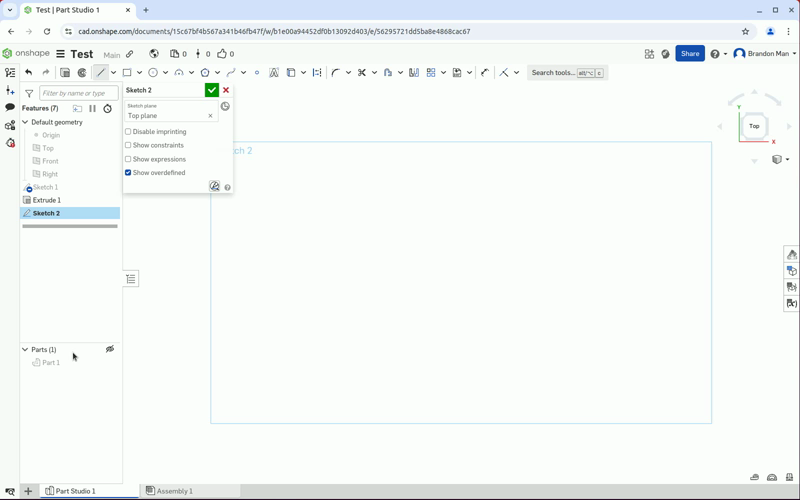
key_down(shift)
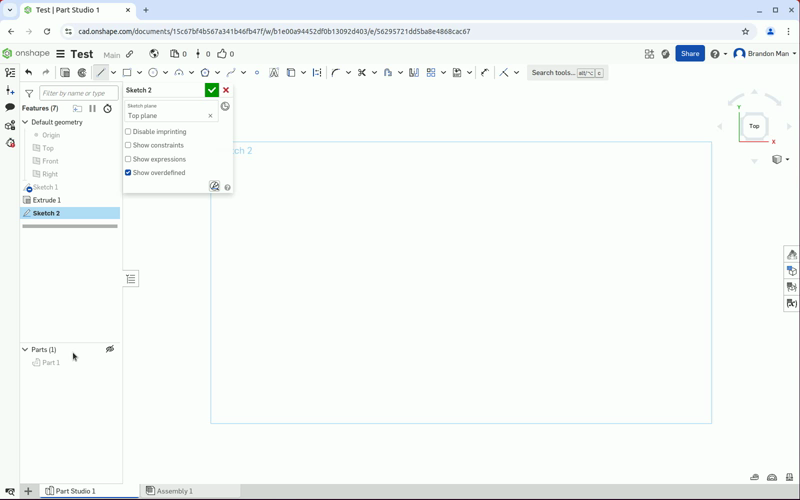
mouse_move(460, 226)
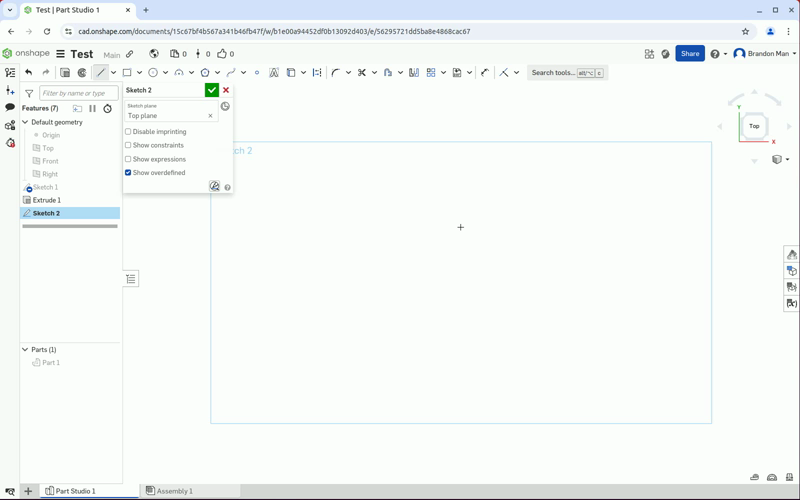
click(460, 226)
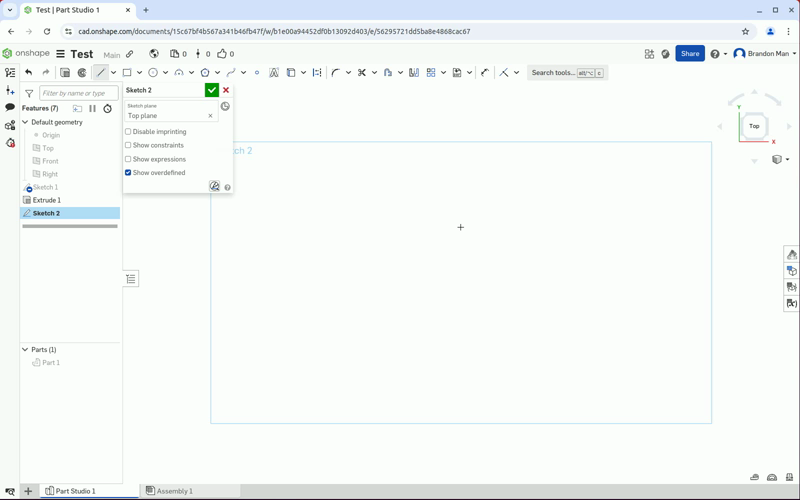
key_up(shift)
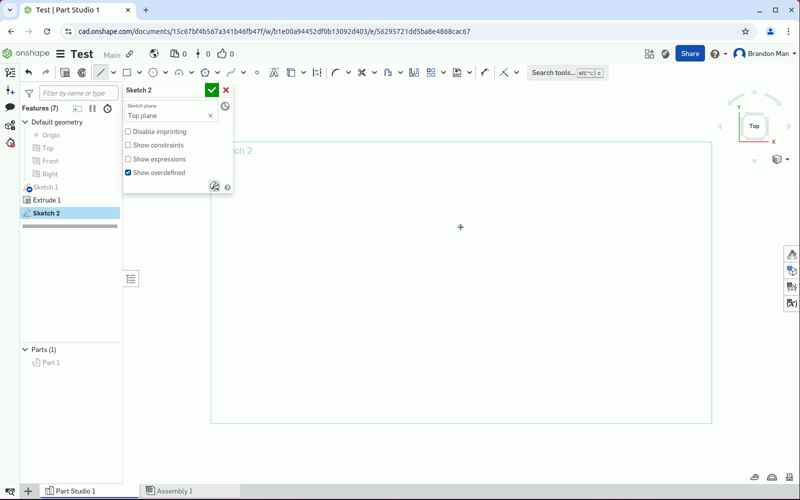
key_down(shift)
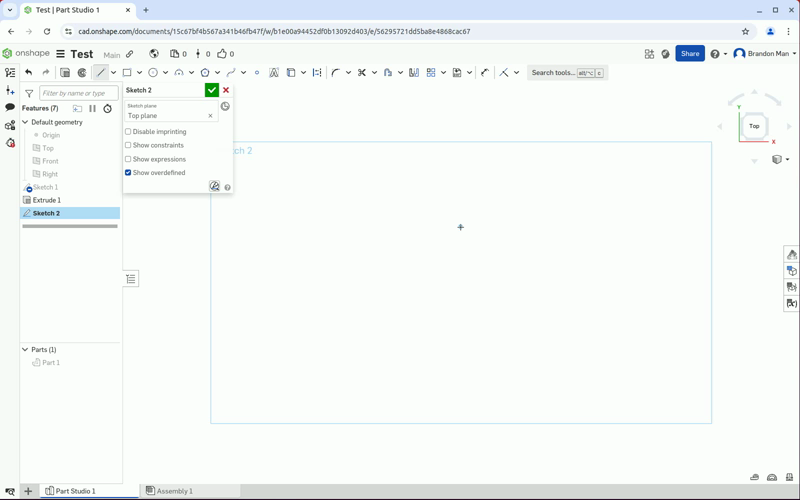
mouse_move(490, 226)
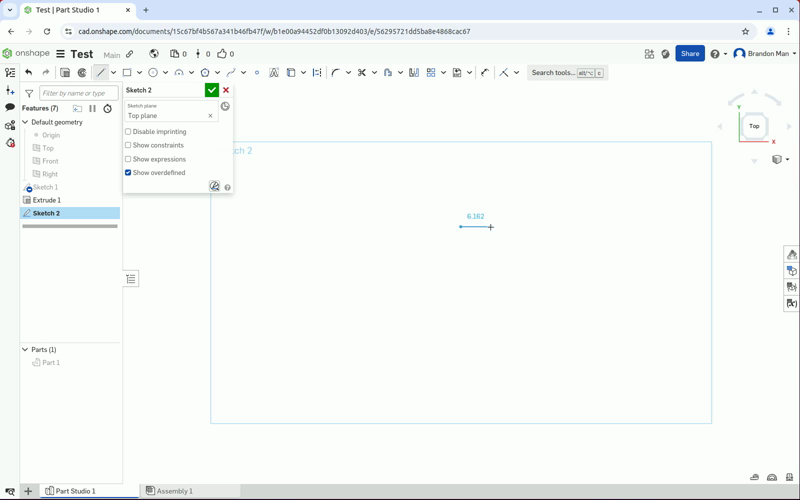
mouse_move(517, 226)
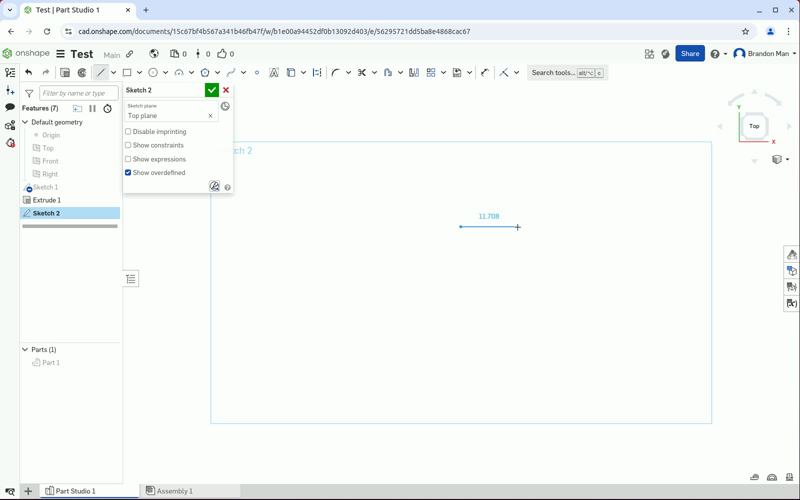
click(517, 226)
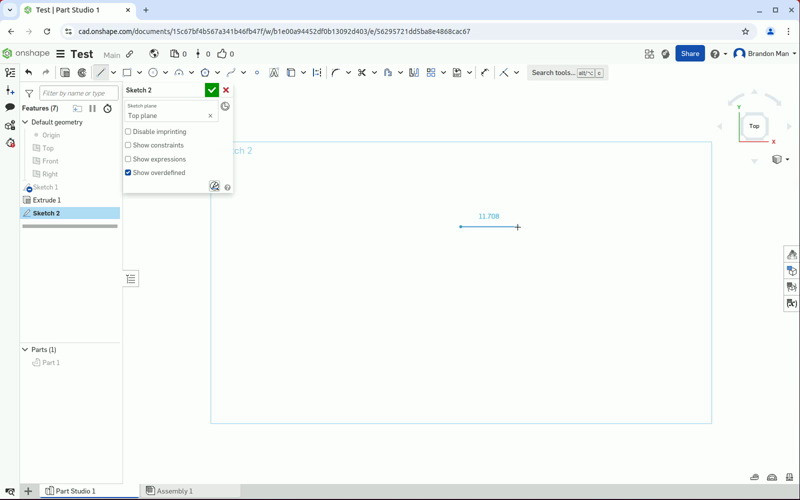
key_up(shift)
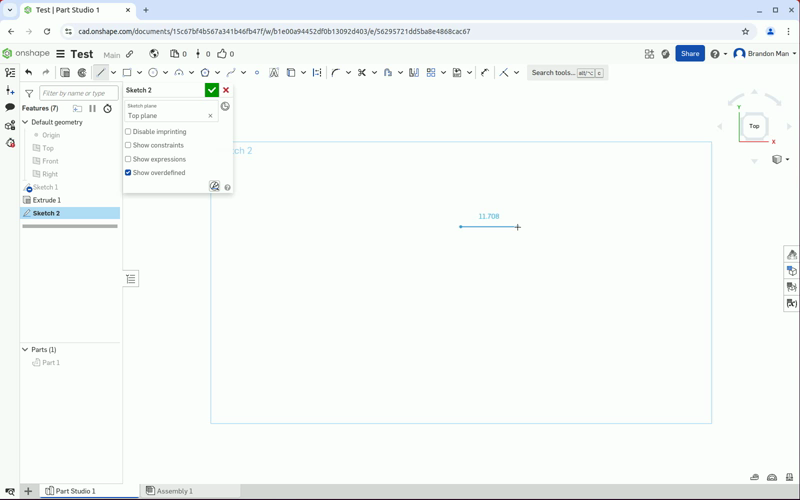
key_down(shift)
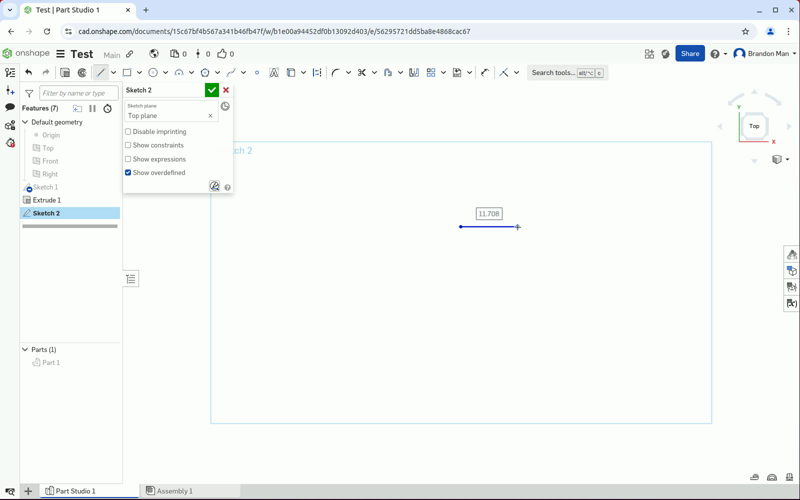
mouse_move(547, 226)
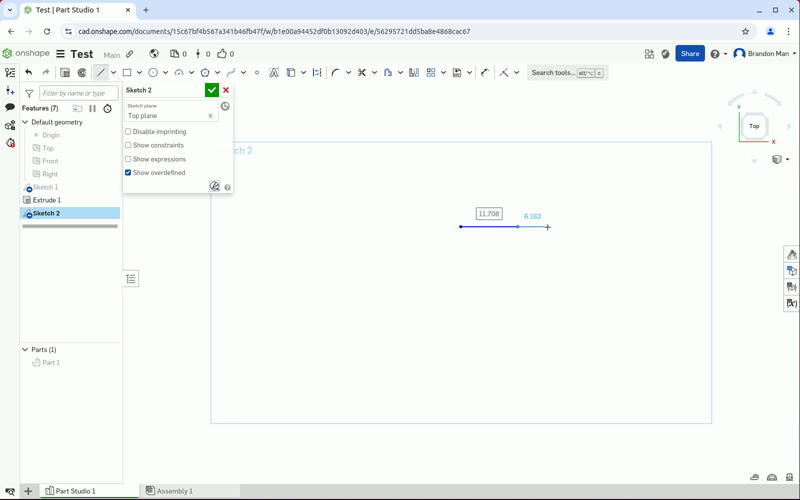
mouse_move(517, 169)
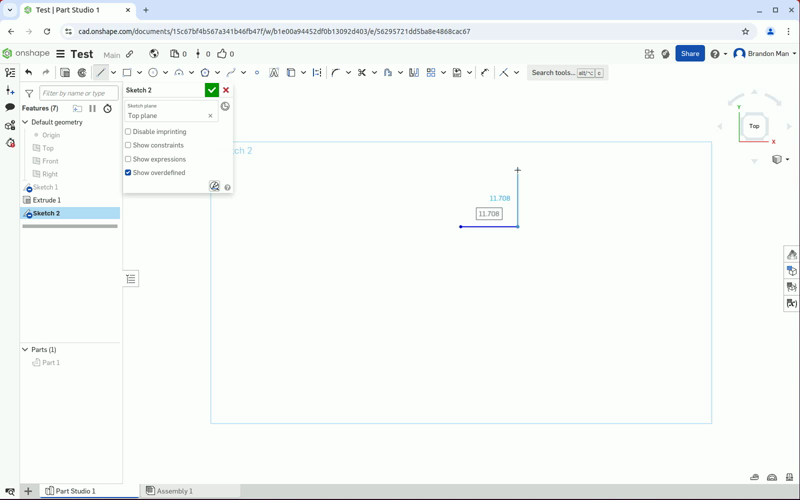
click(517, 169)
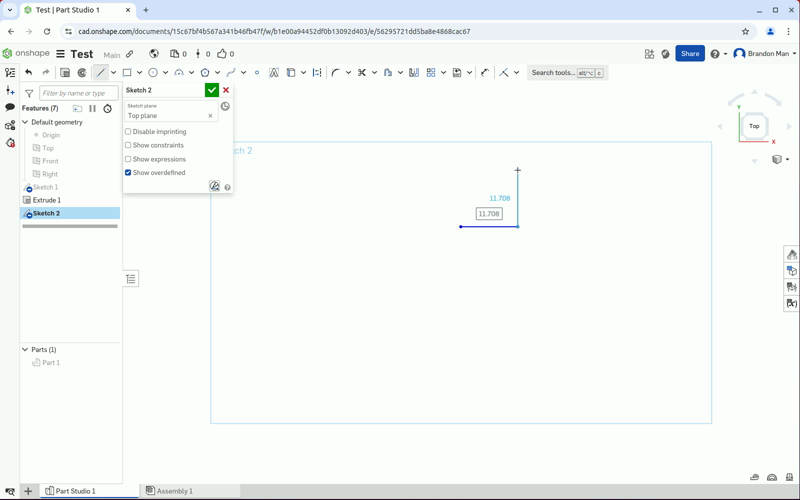
key_up(shift)
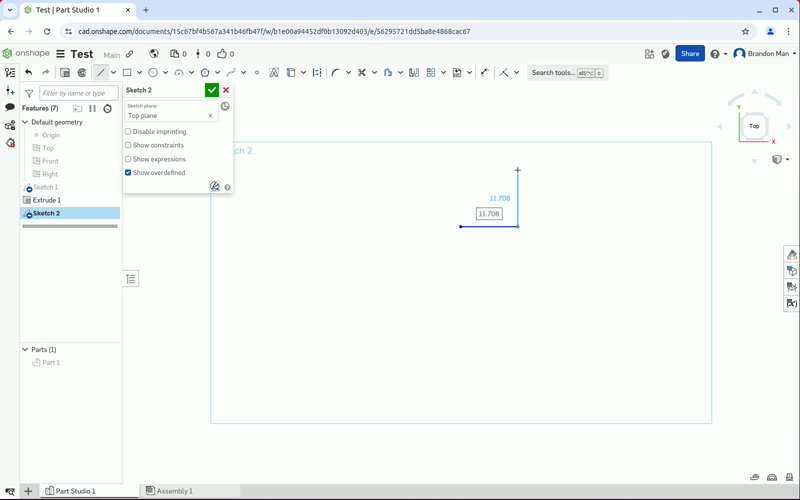
key_down(shift)
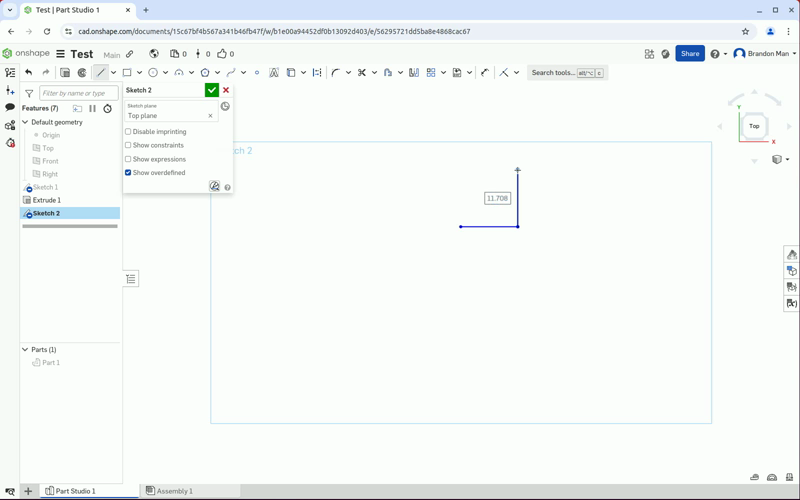
mouse_move(547, 169)
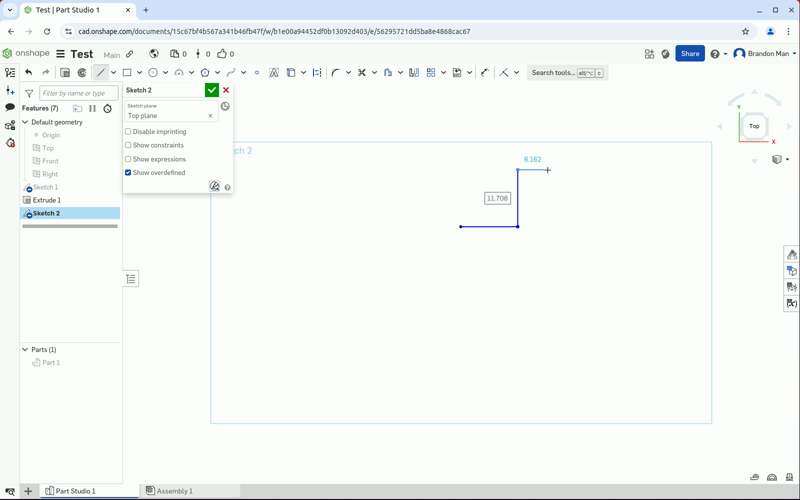
mouse_move(460, 169)
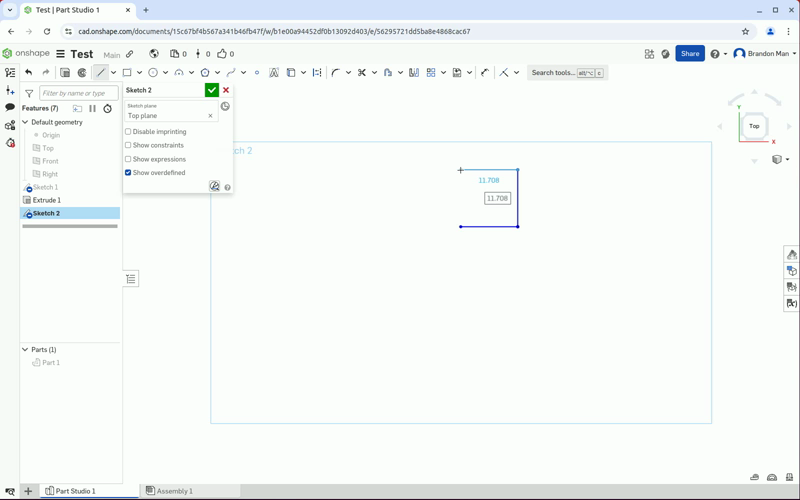
click(460, 169)
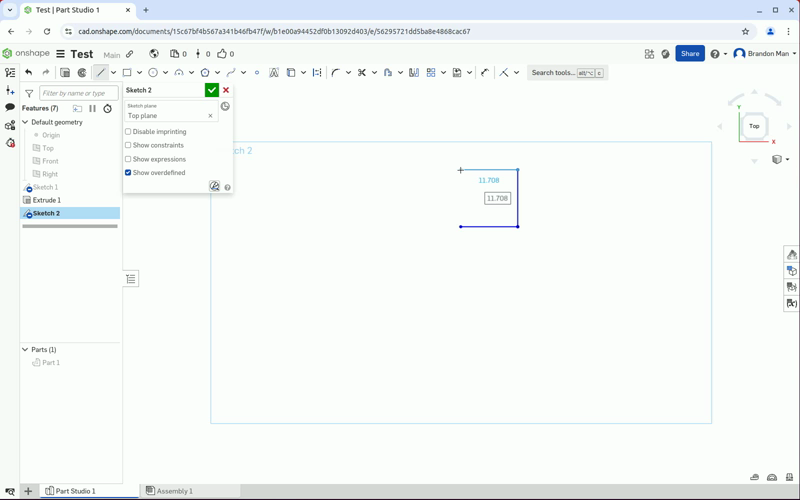
key_up(shift)
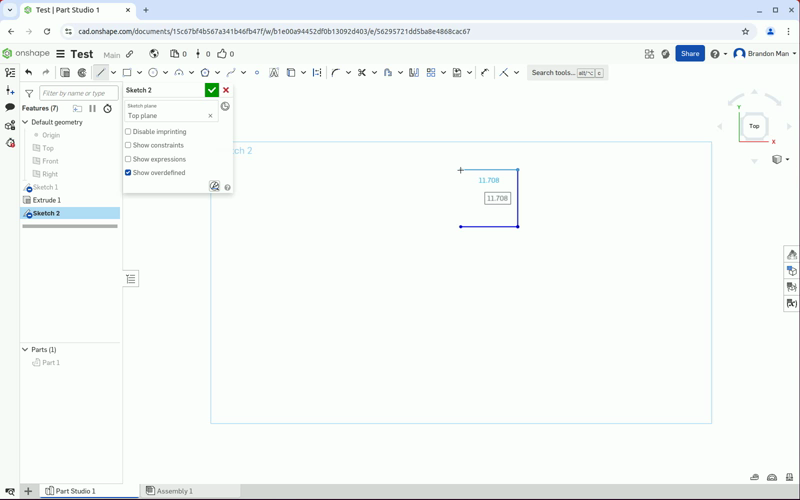
mouse_move(490, 169)
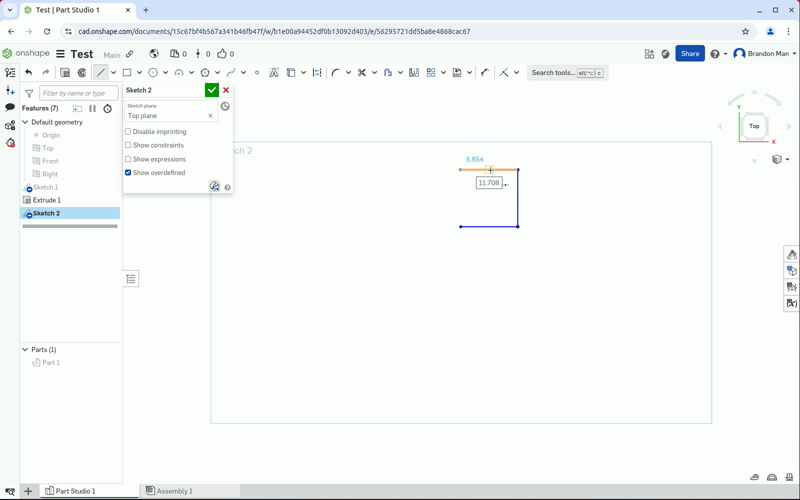
key_down(shift)
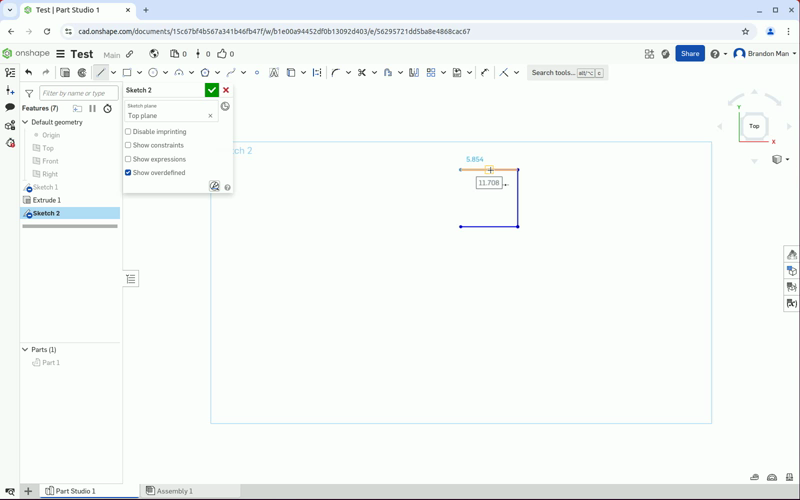
mouse_move(460, 226)
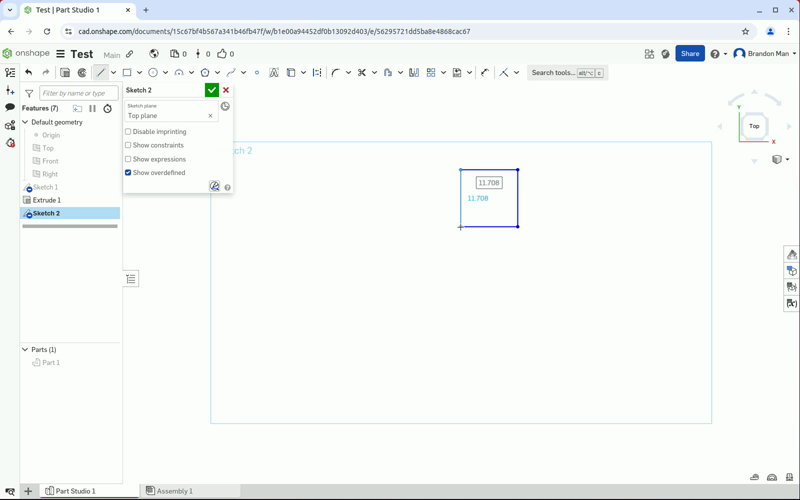
key_up(shift)
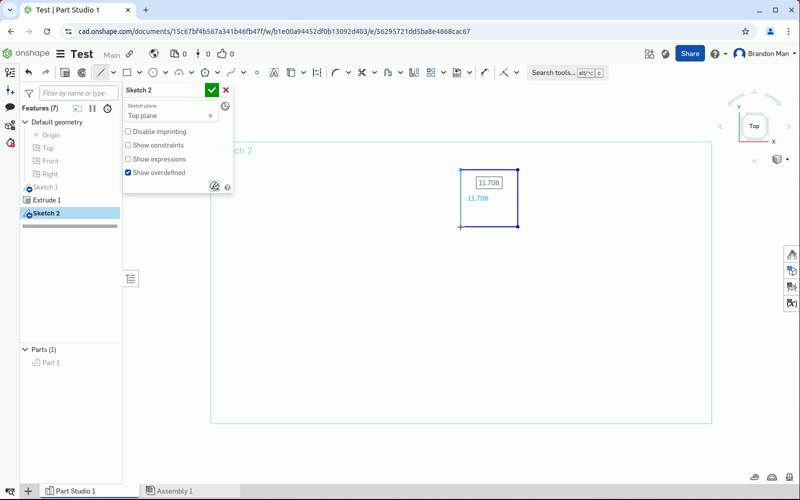
click(460, 226)
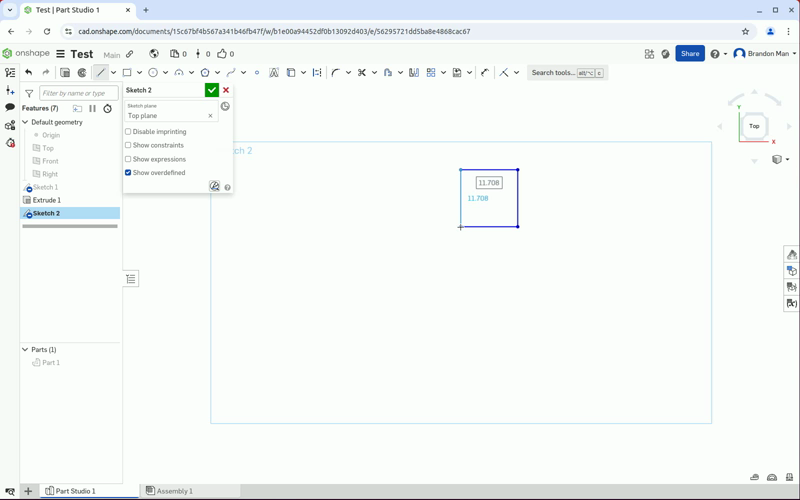
key(esc)
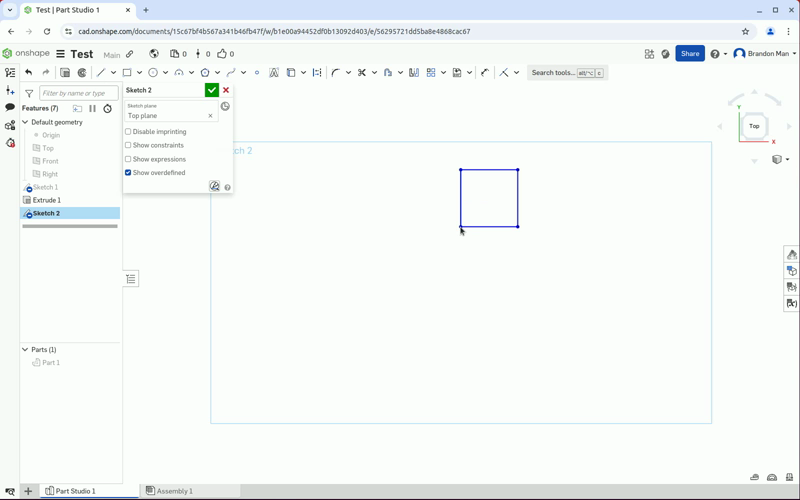
mouse_move(475, 213)
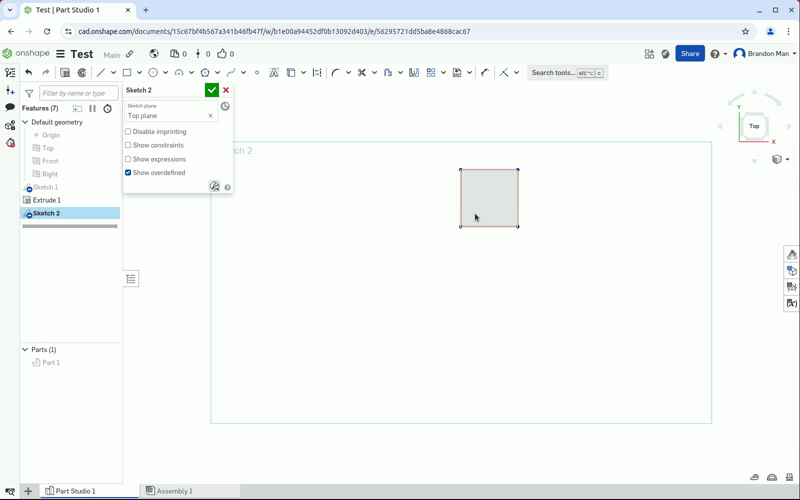
click(475, 213)
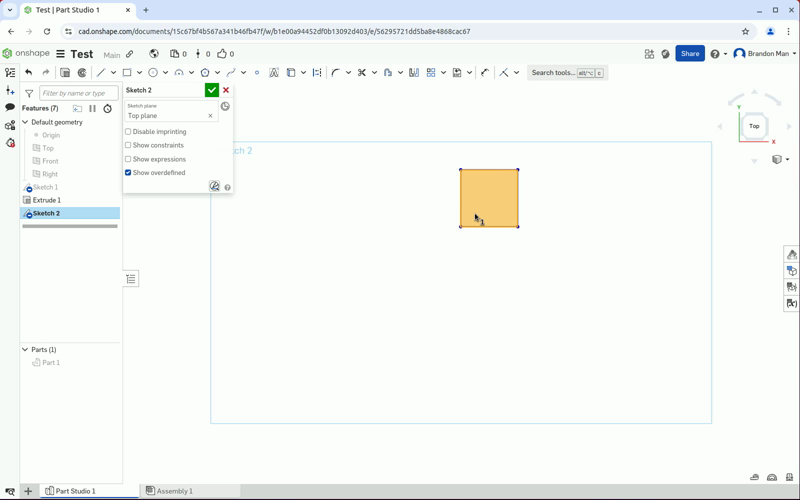
mouse_move(73, 352)
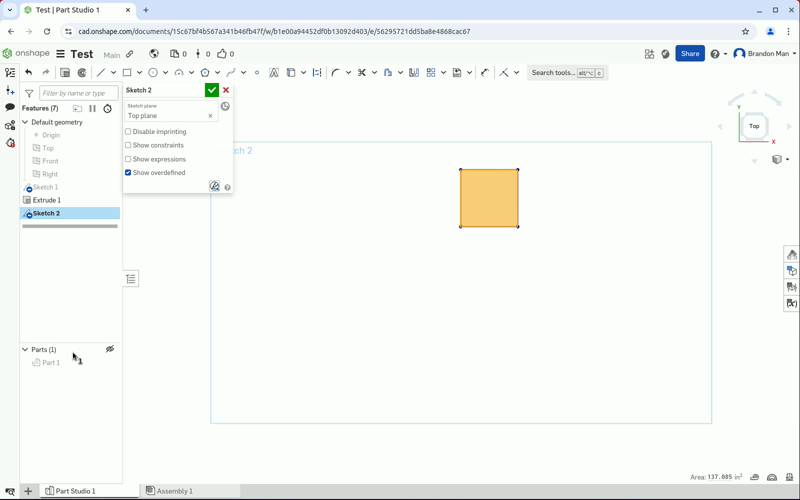
key(shift+y)
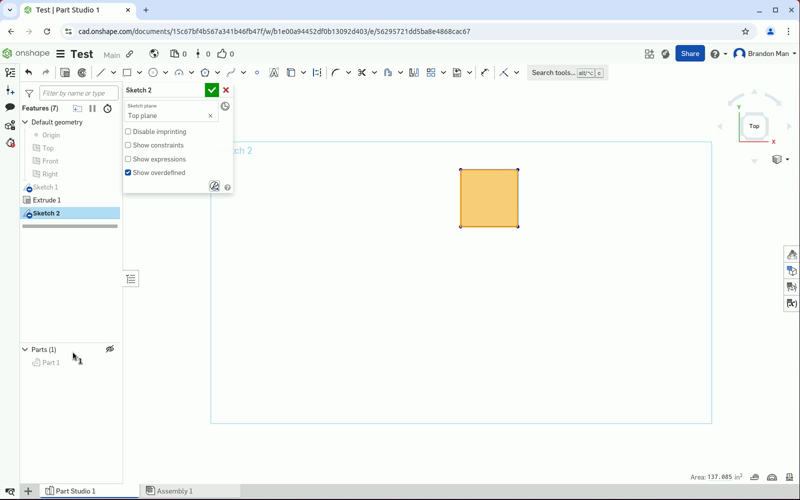
key(shift+e)
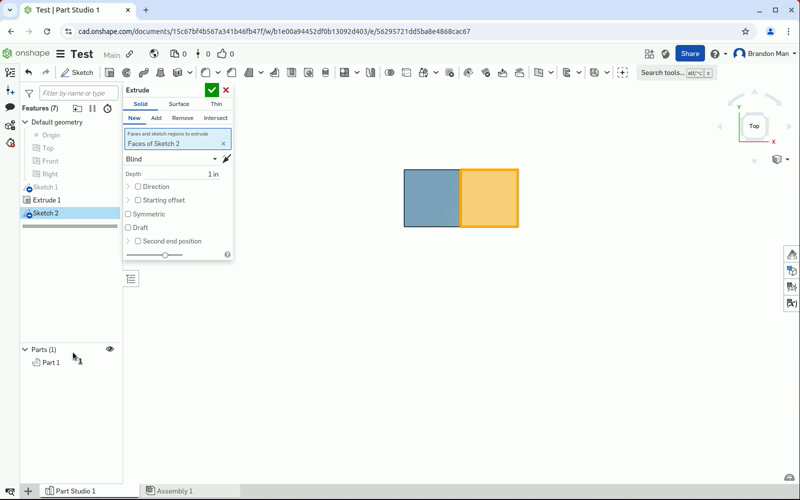
mouse_move(143, 106)
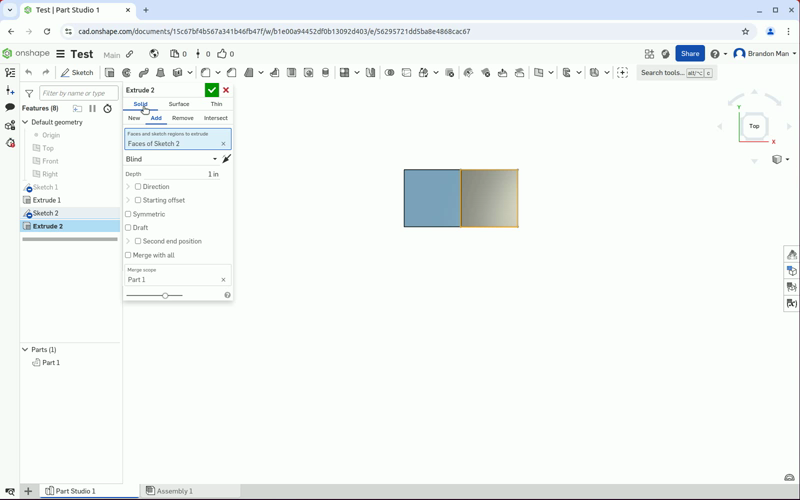
click(143, 106)
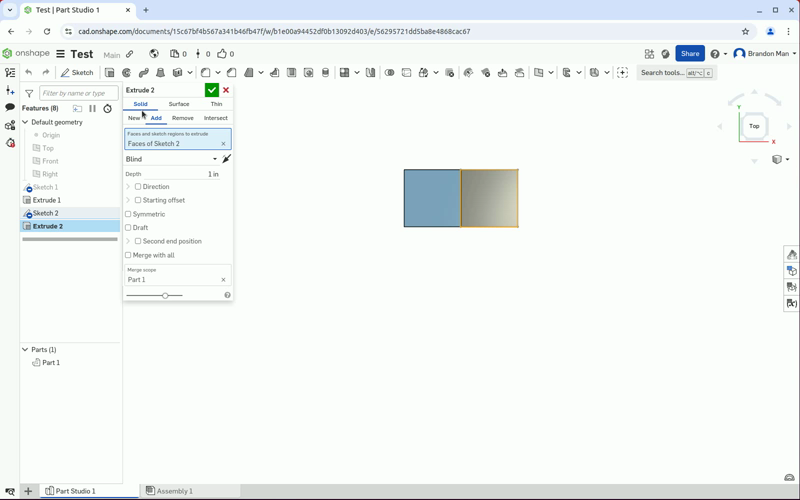
mouse_move(137, 120)
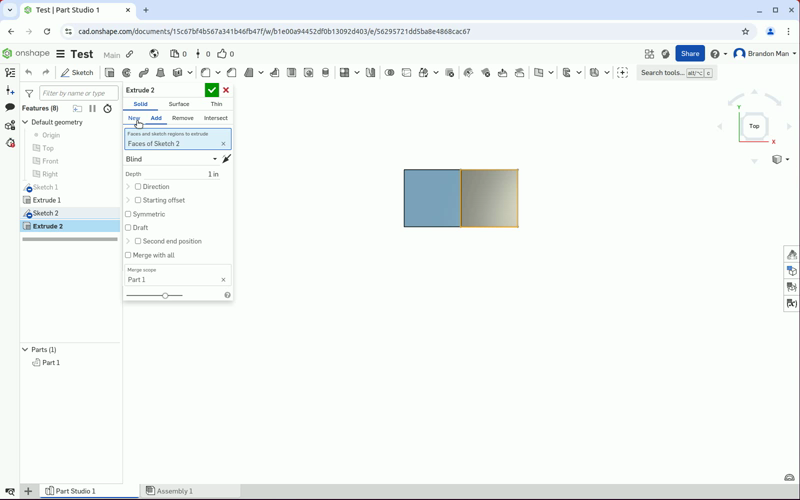
click(137, 120)
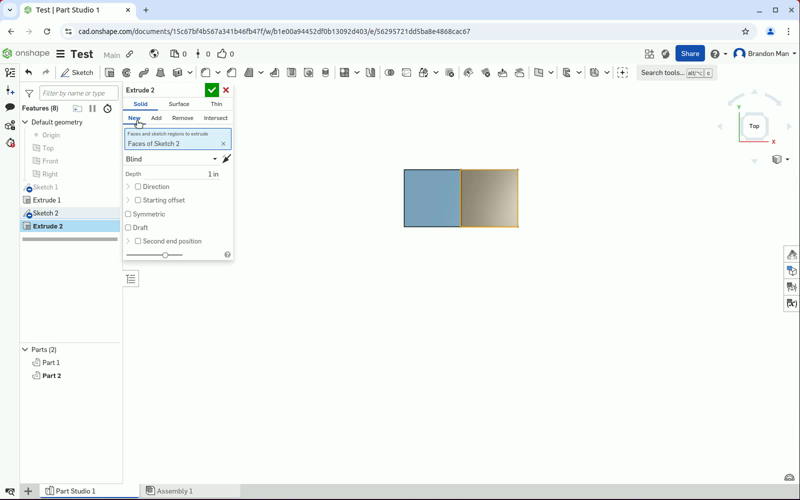
key(tab, 4)
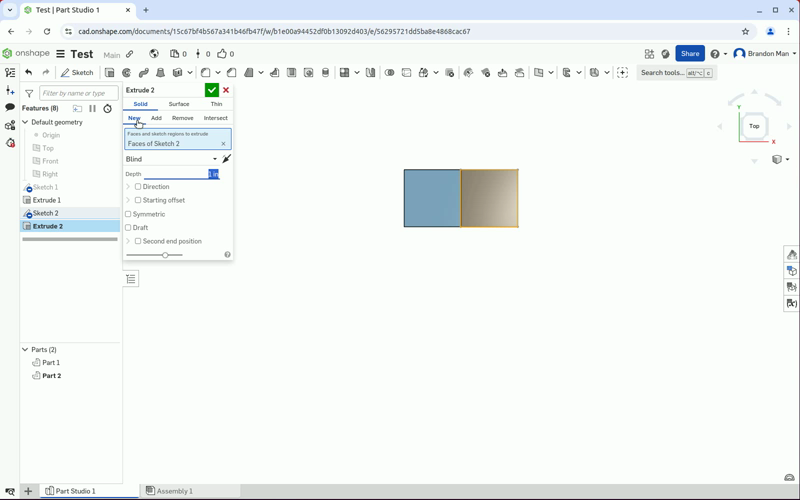
text(11.554)
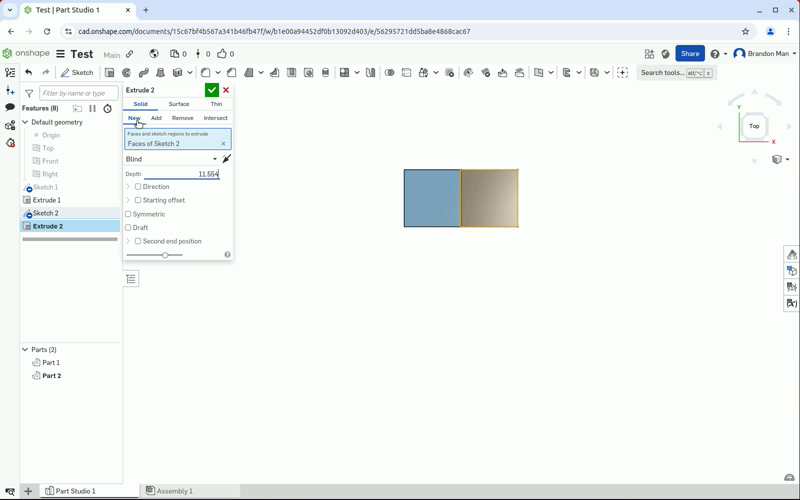
key(enter)
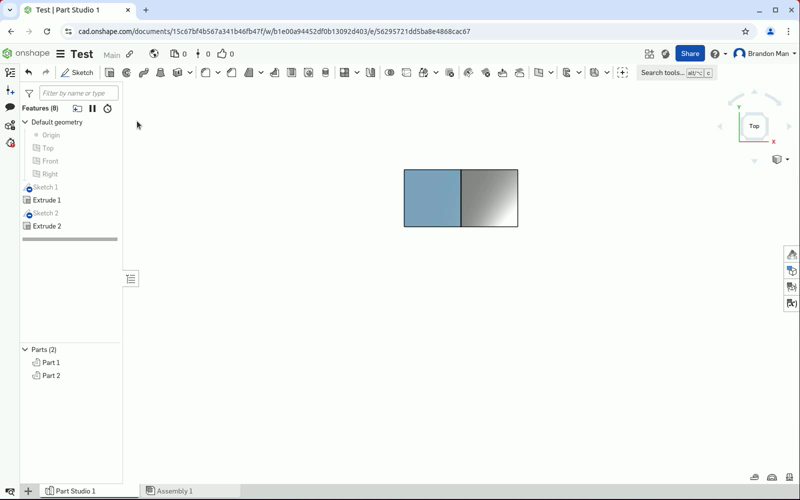
key(shift+h)
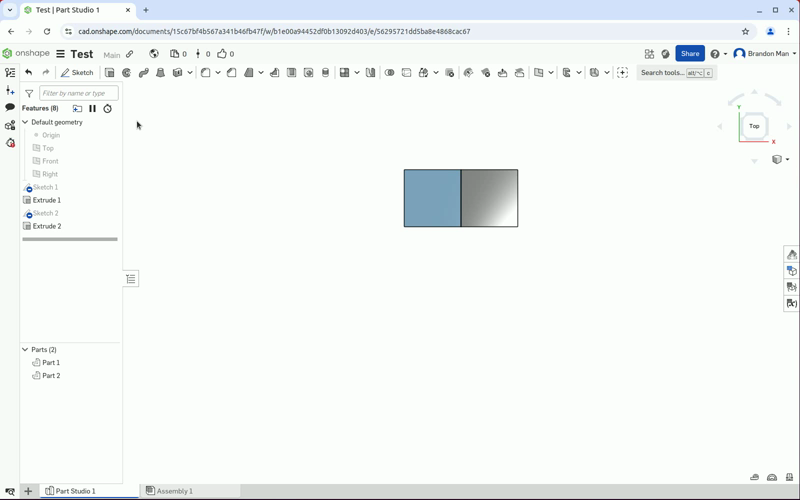
key(shift+h)
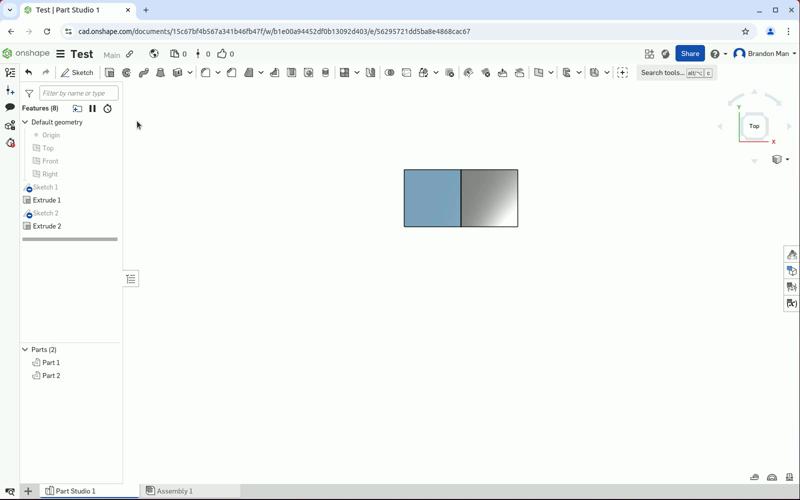
mouse_move(73, 189)
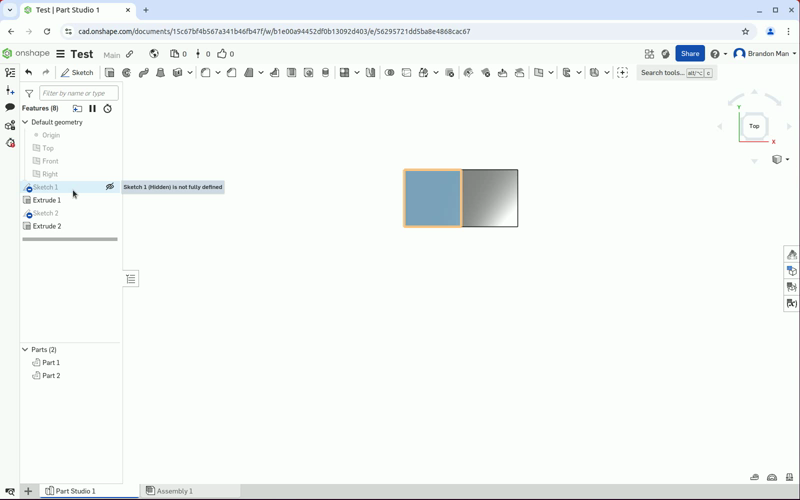
click(73, 189)
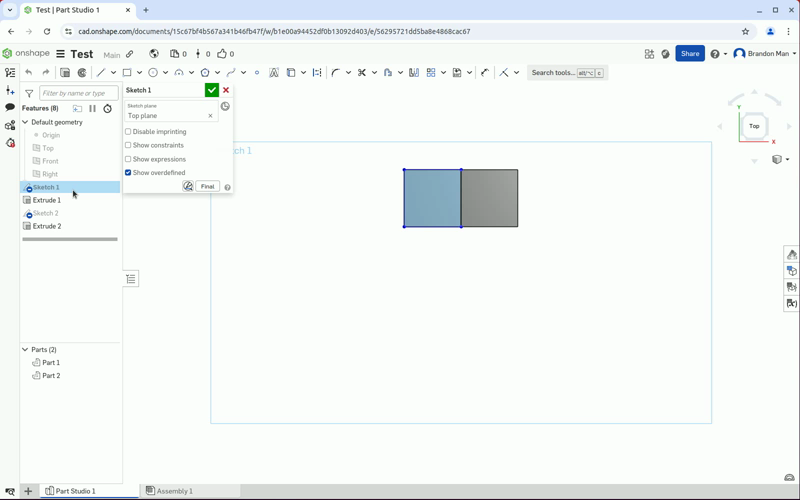
mouse_move(229, 92)
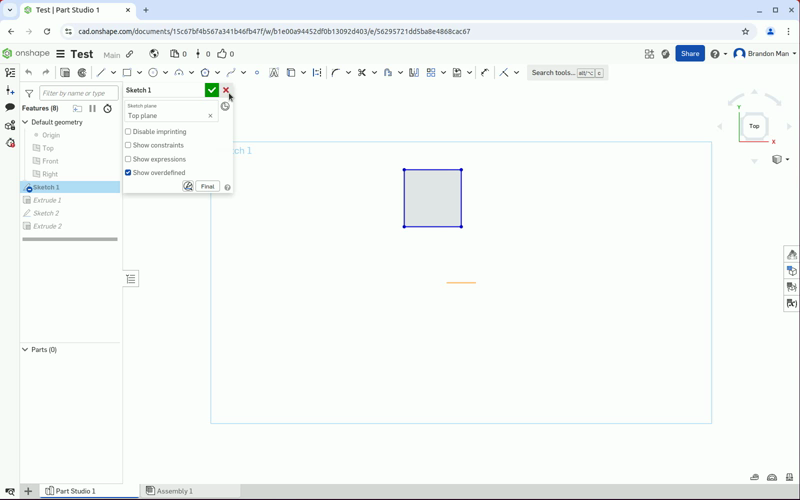
click(229, 92)
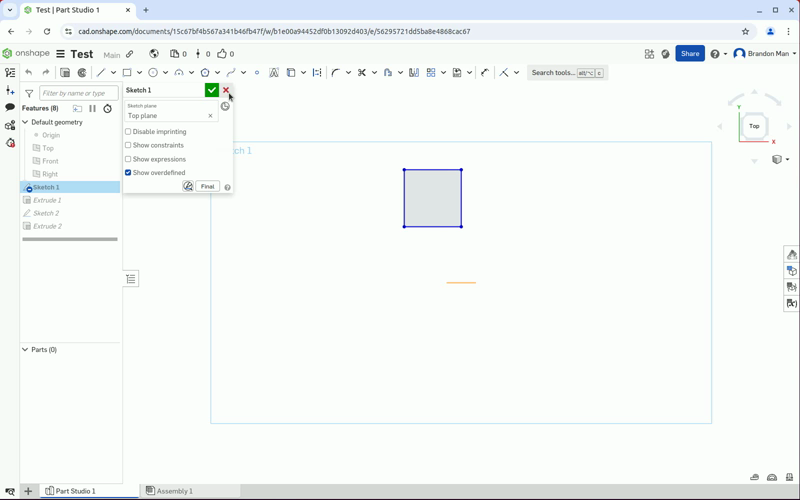
key(shift+s)
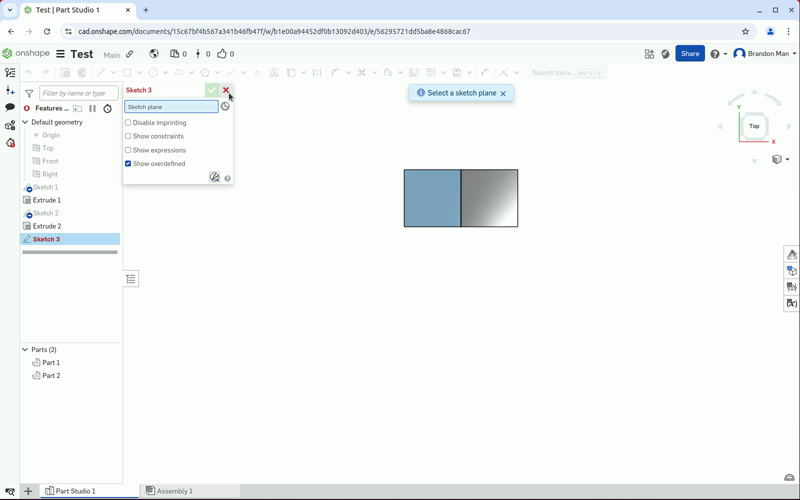
mouse_move(73, 150)
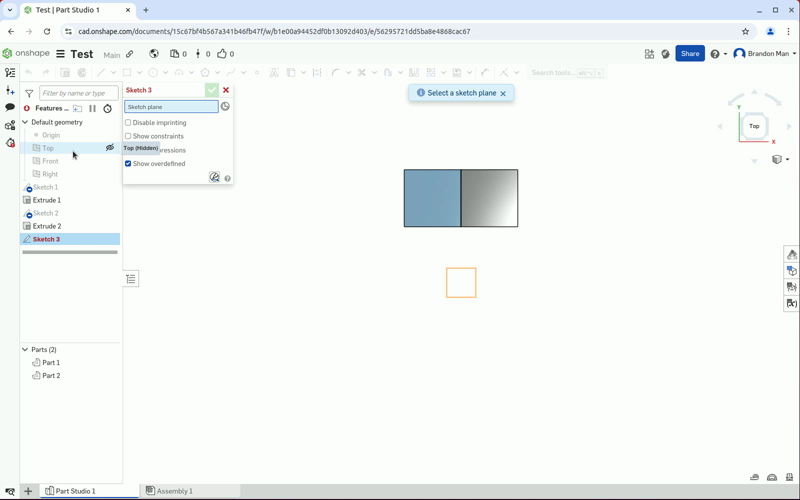
click(73, 150)
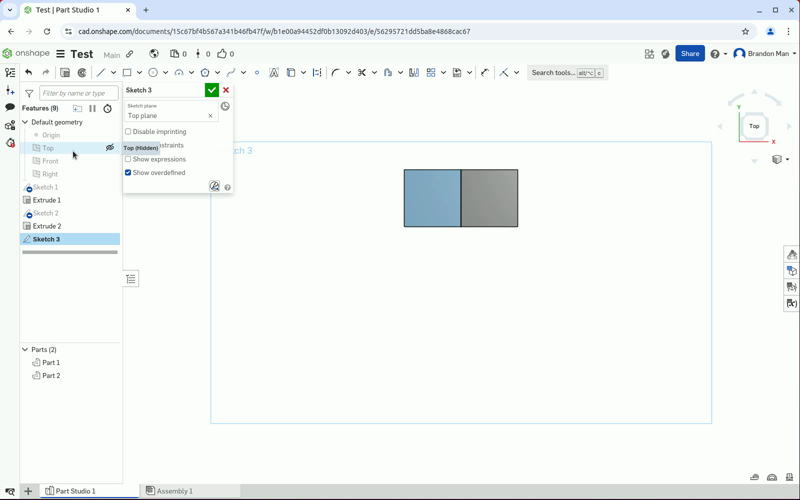
mouse_move(73, 352)
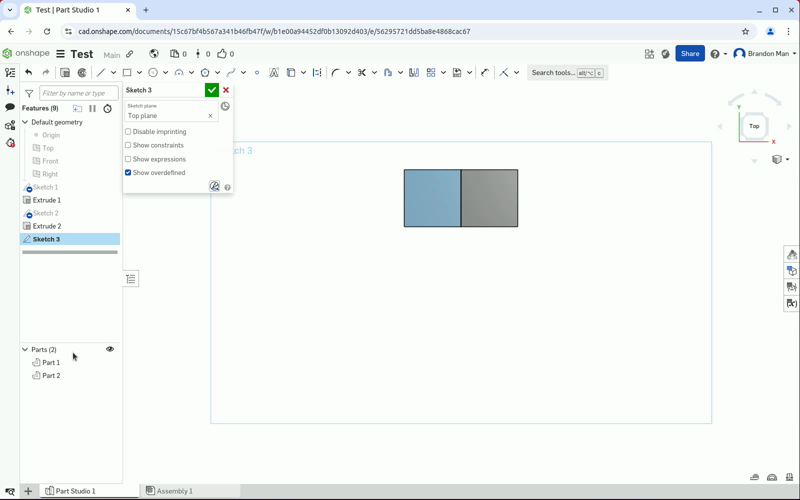
key(y)
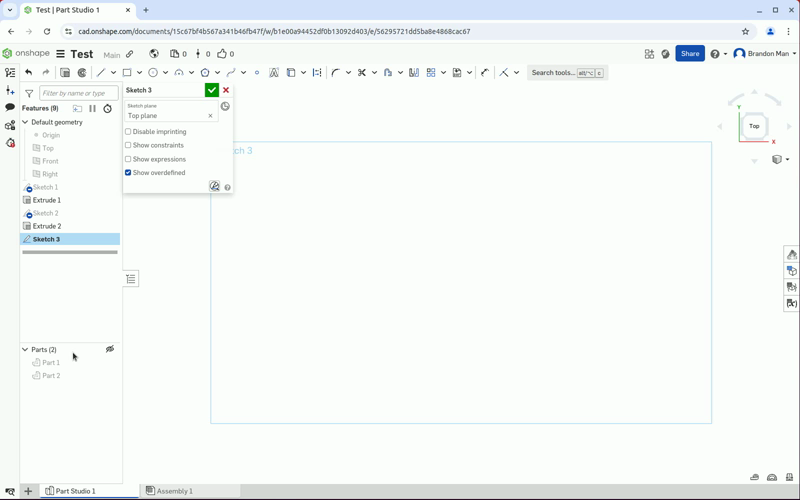
key(l)
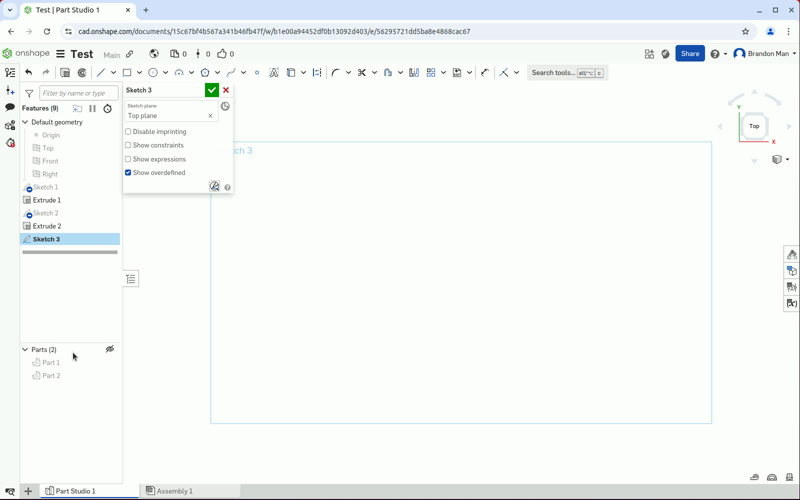
key_down(shift)
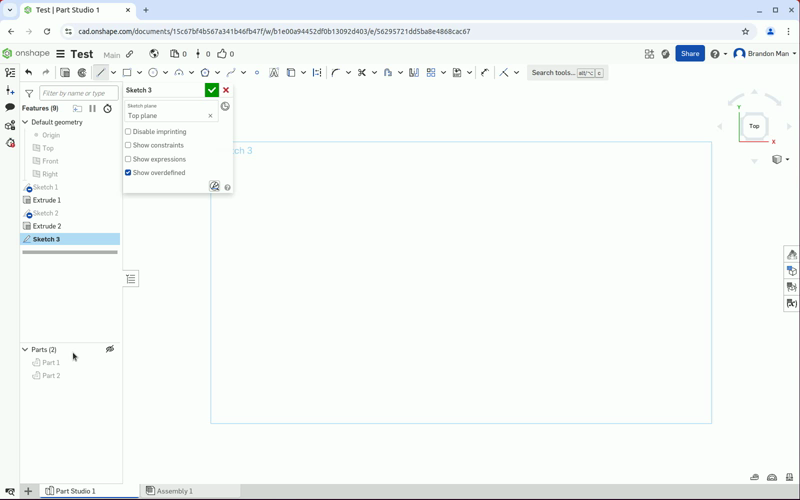
mouse_move(516, 226)
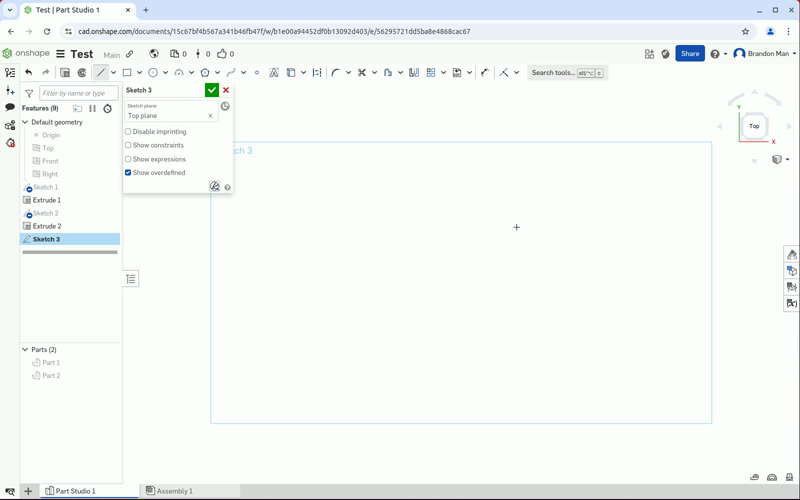
click(516, 226)
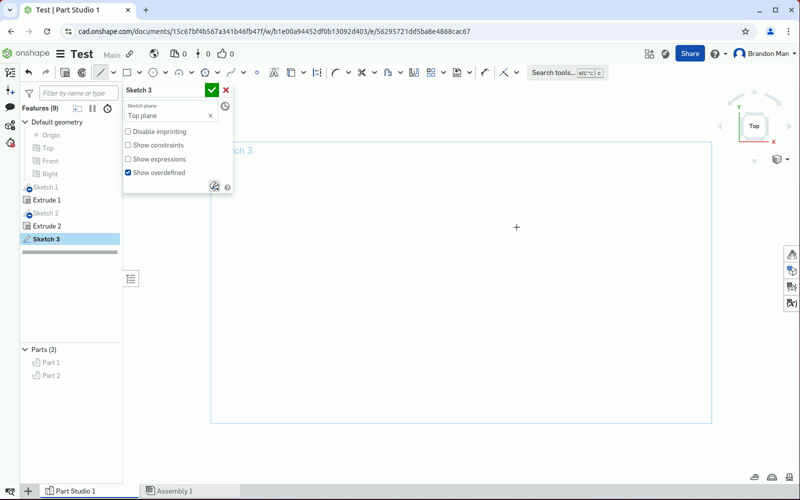
key_up(shift)
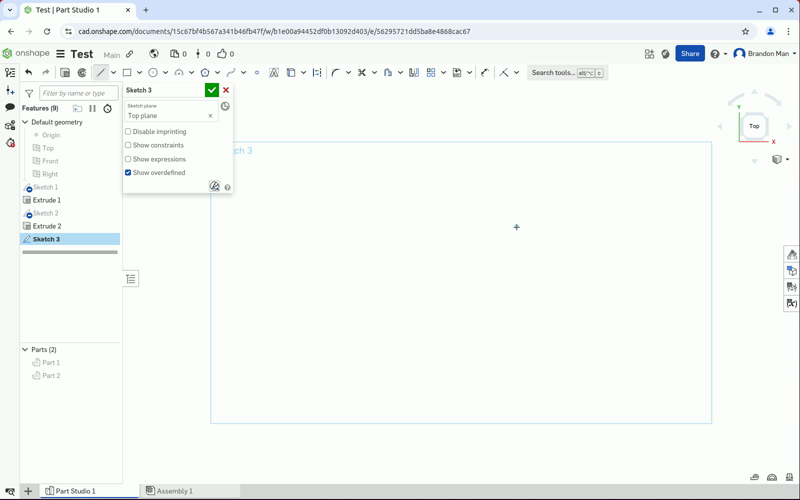
key_down(shift)
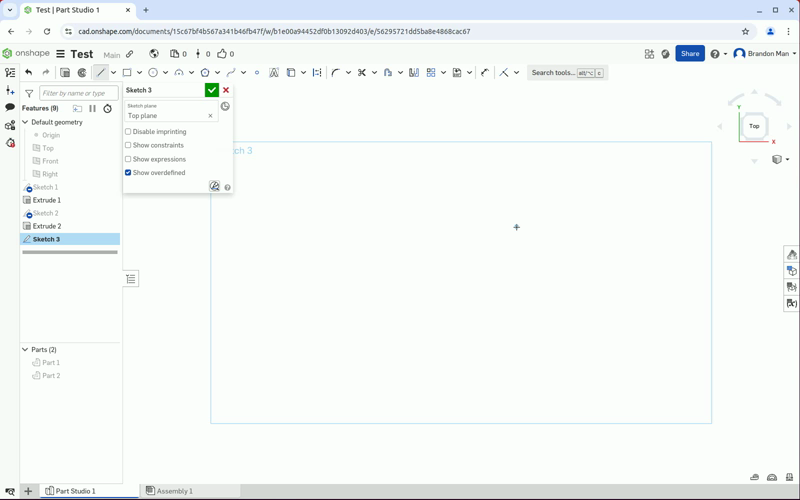
mouse_move(546, 226)
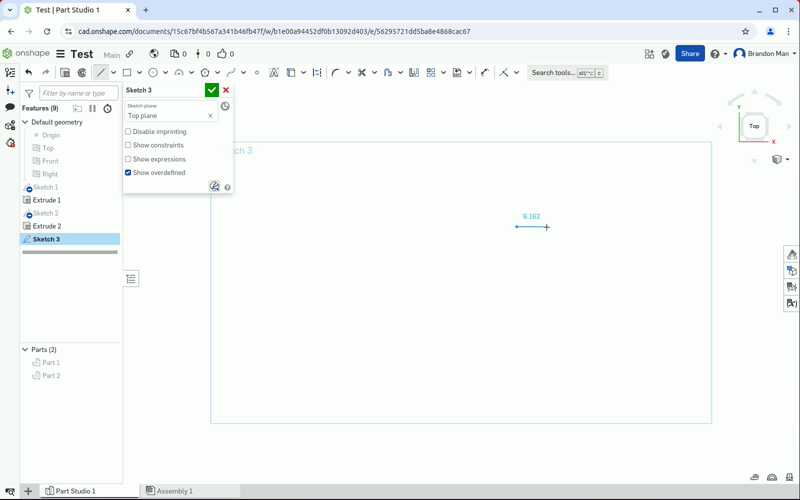
mouse_move(573, 226)
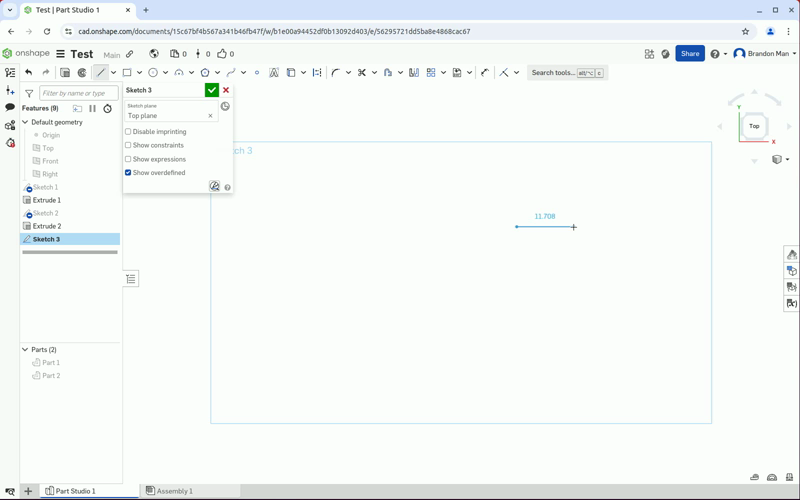
click(573, 226)
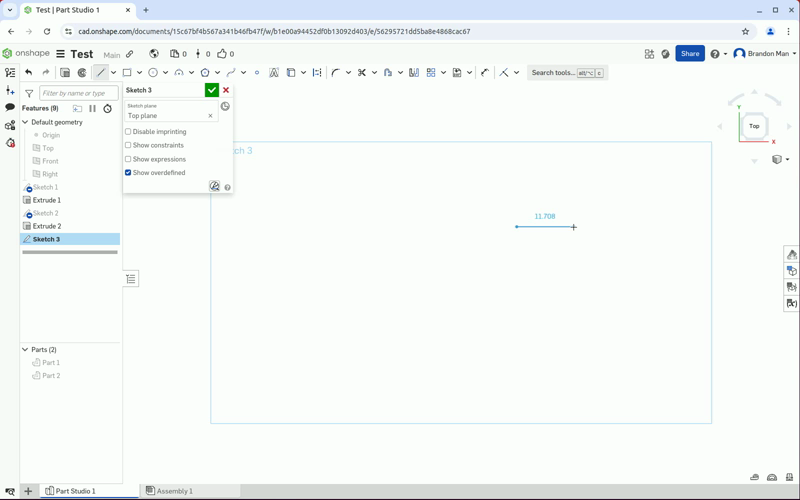
key_up(shift)
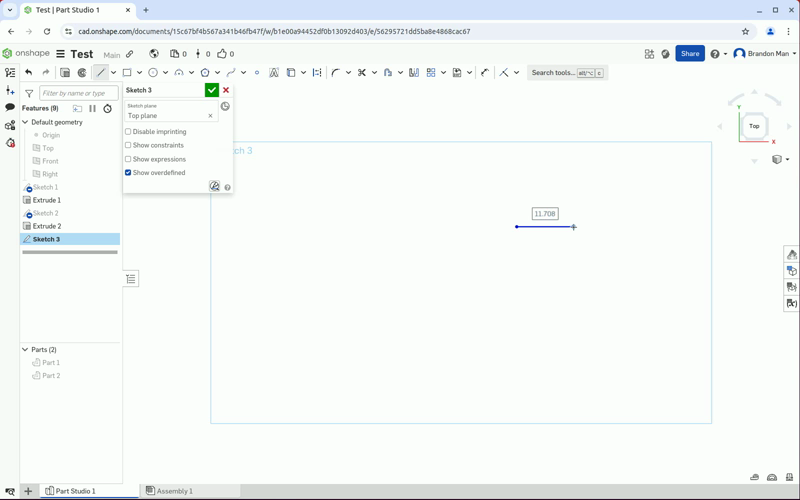
key_down(shift)
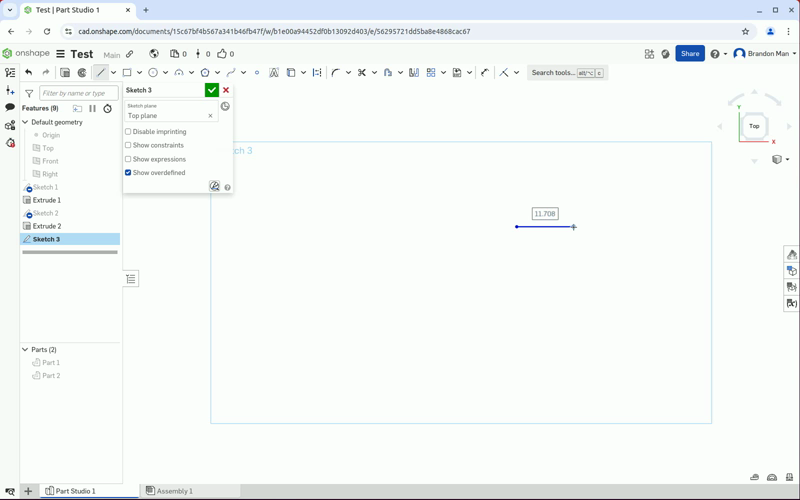
mouse_move(589, 226)
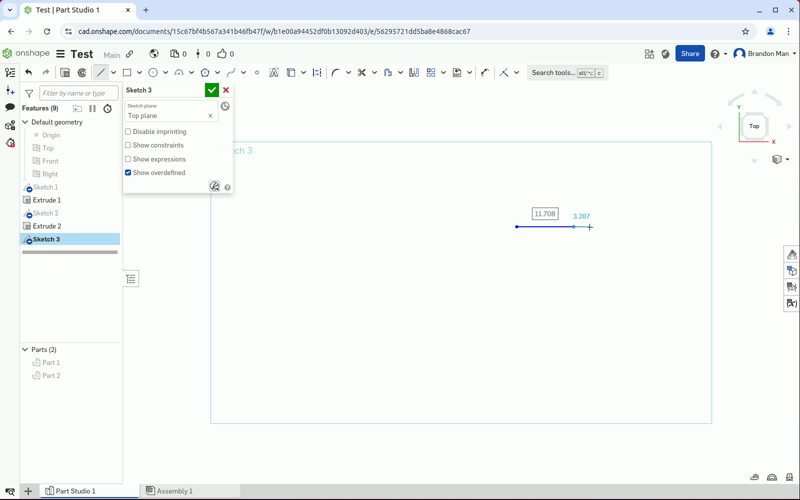
mouse_move(573, 169)
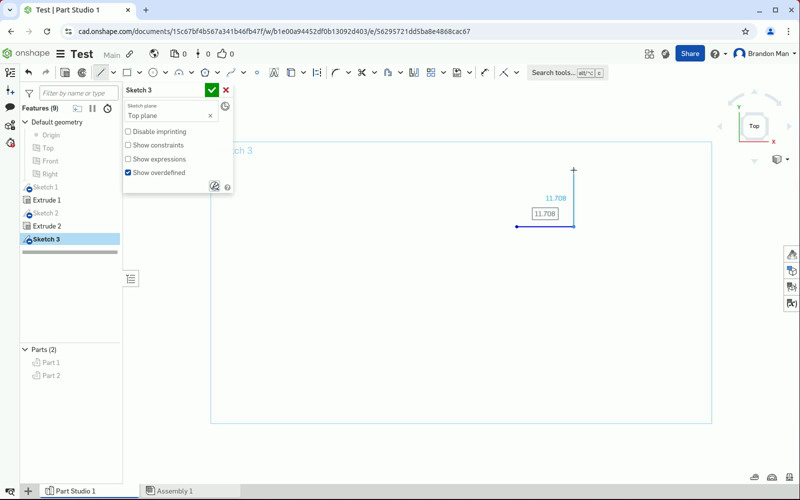
click(573, 169)
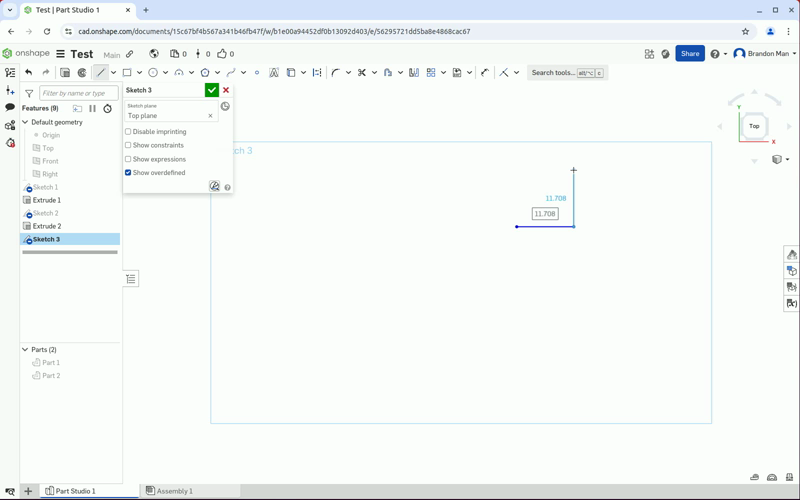
key_up(shift)
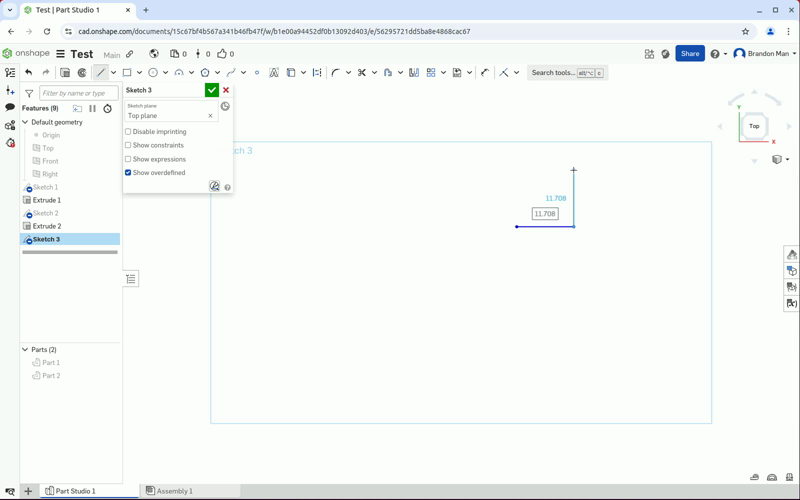
key_down(shift)
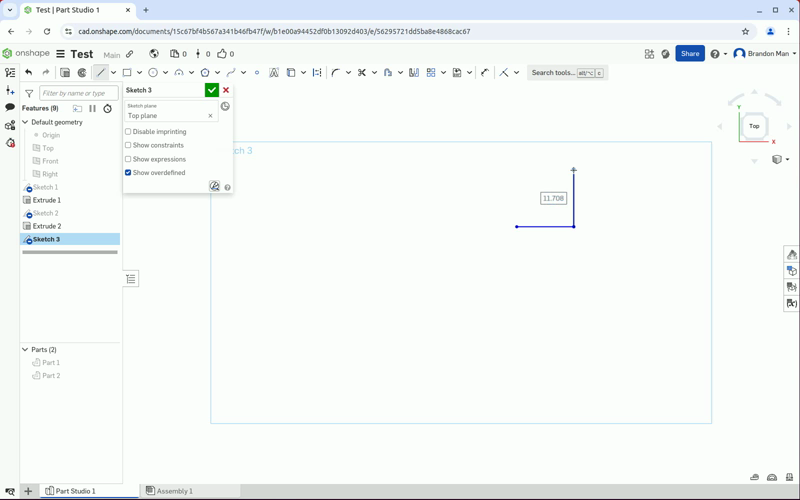
mouse_move(589, 169)
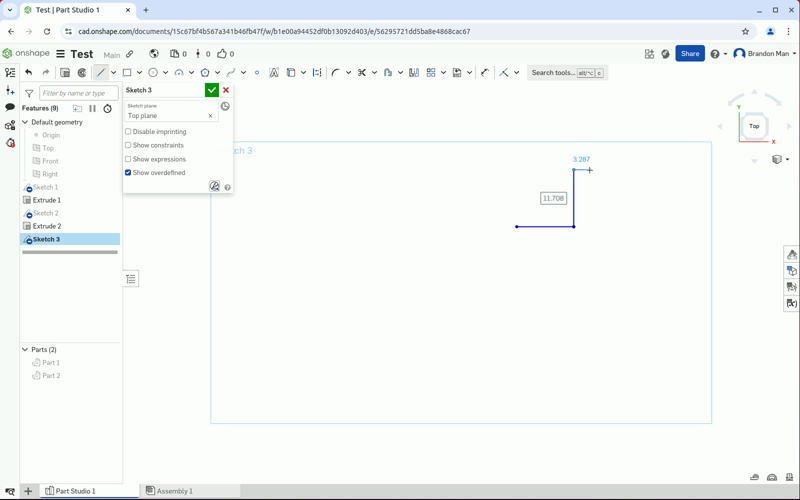
mouse_move(516, 169)
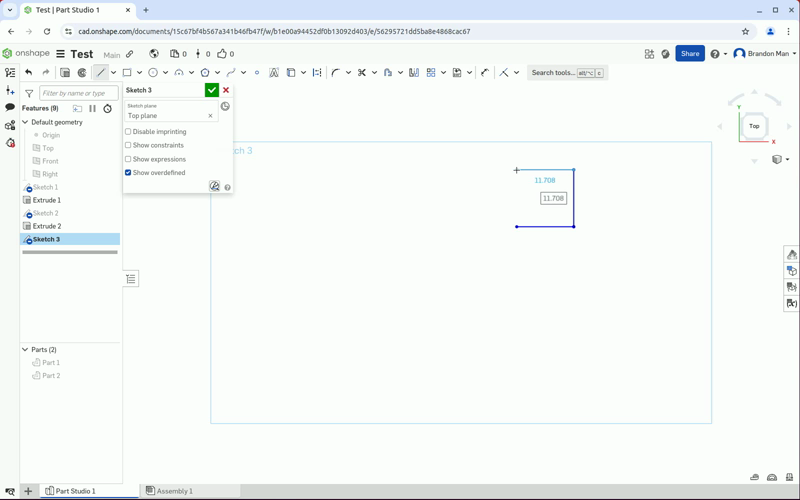
click(516, 169)
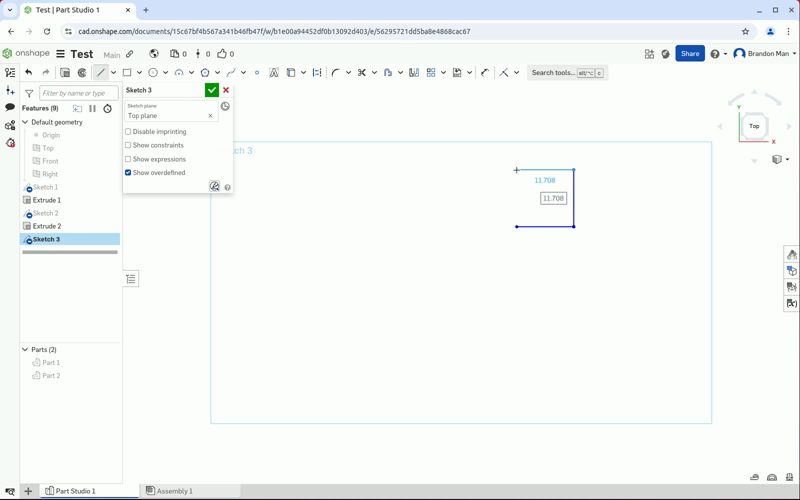
key_up(shift)
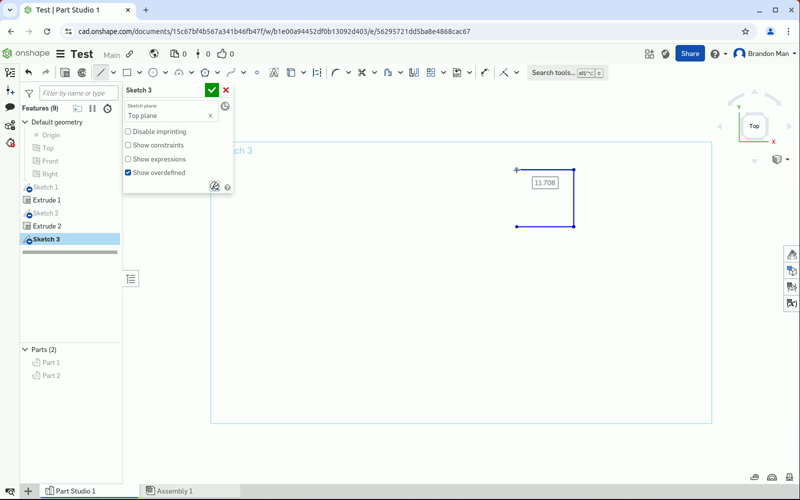
mouse_move(546, 169)
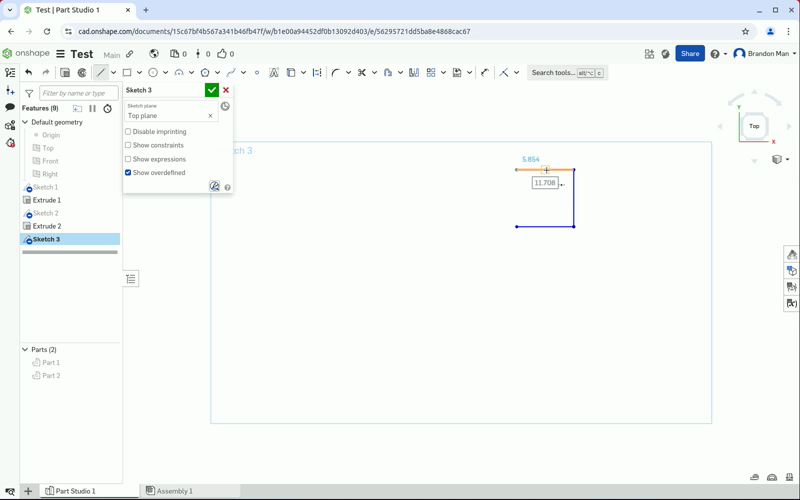
key_down(shift)
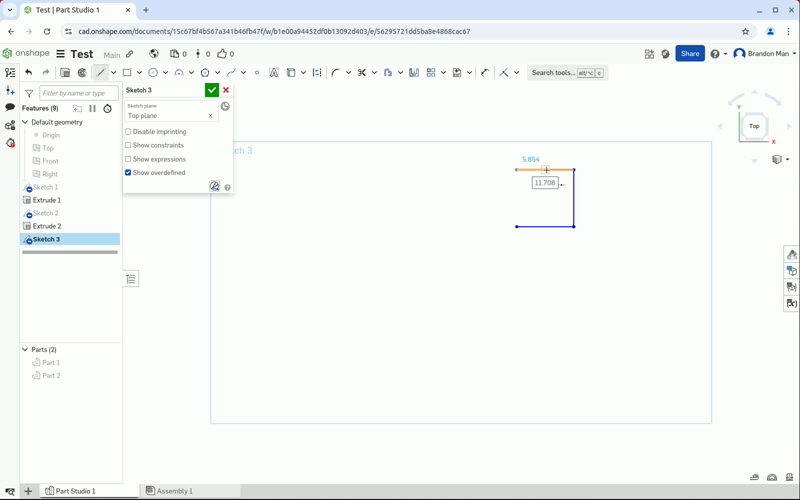
mouse_move(516, 226)
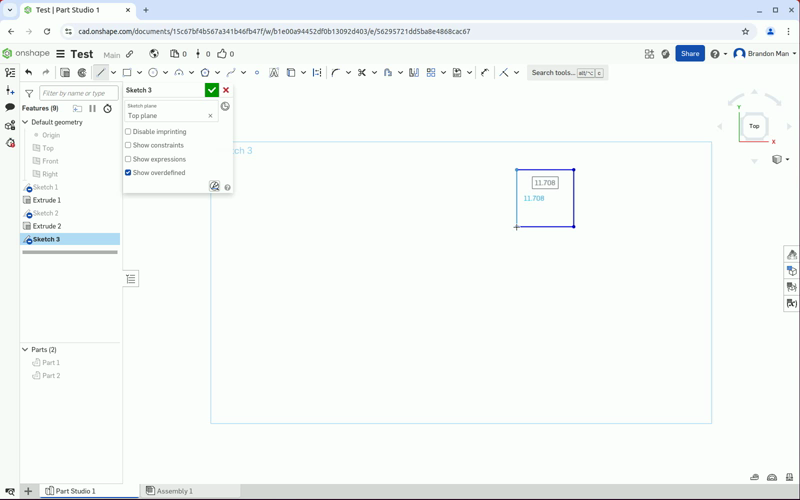
key_up(shift)
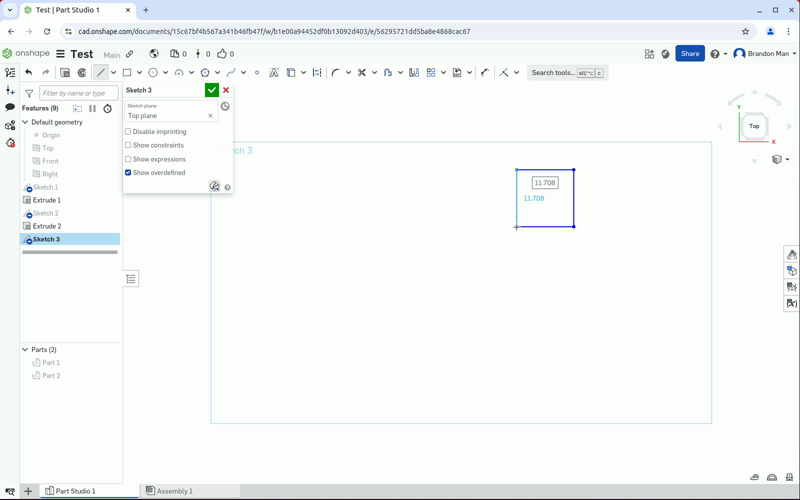
click(516, 226)
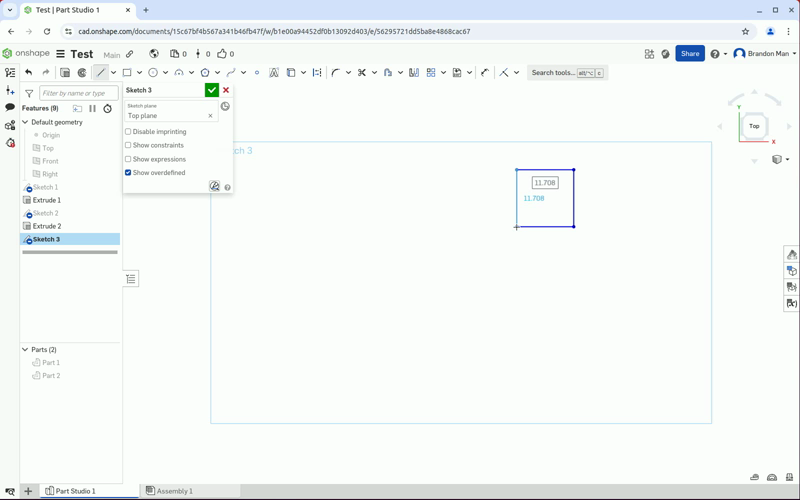
key(esc)
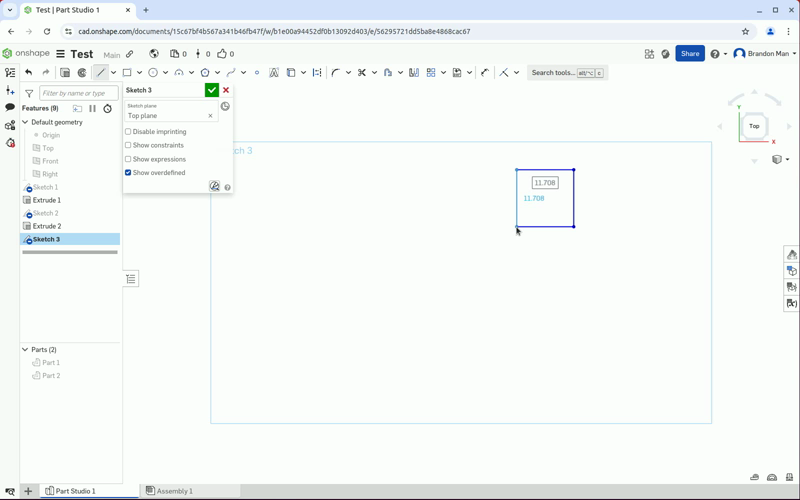
mouse_move(564, 182)
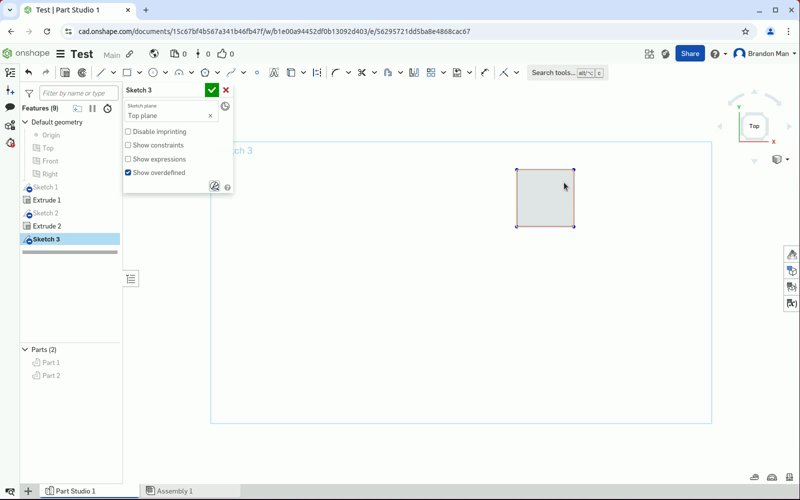
click(564, 182)
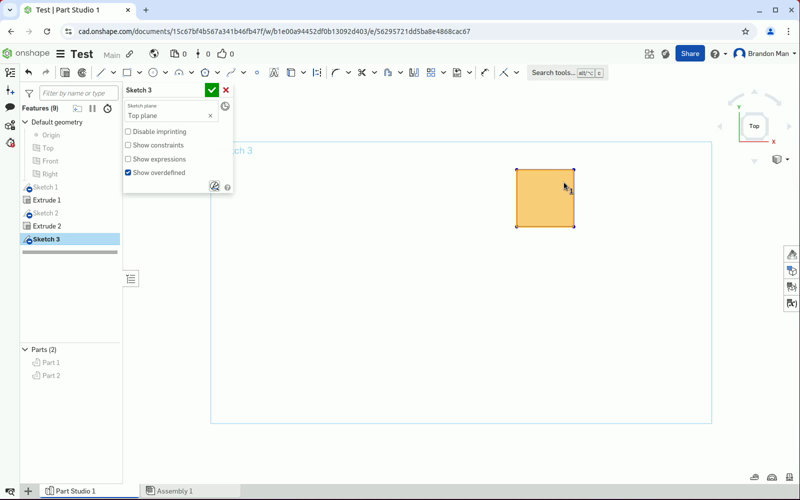
mouse_move(73, 352)
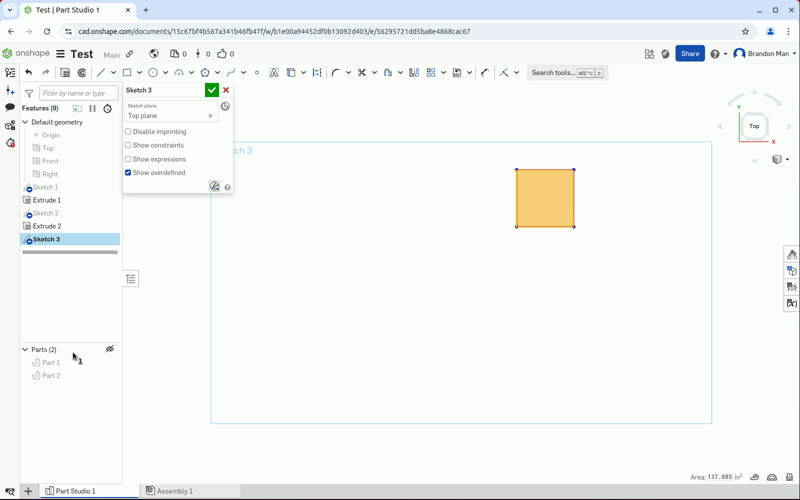
key(shift+y)
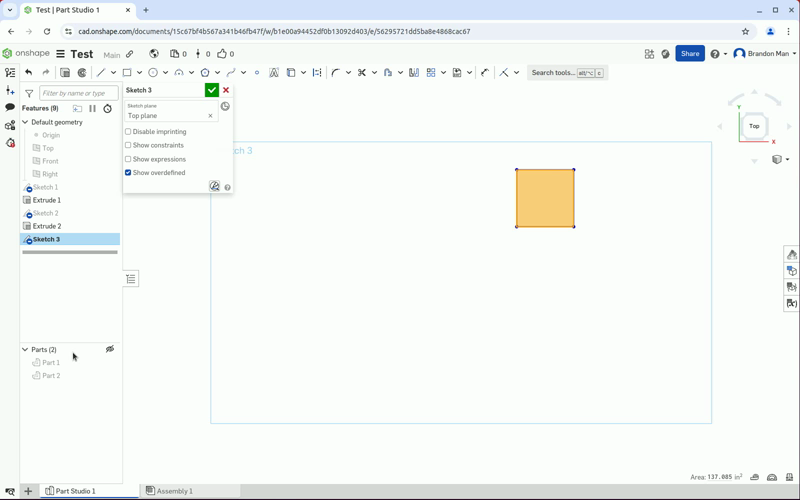
key(shift+e)
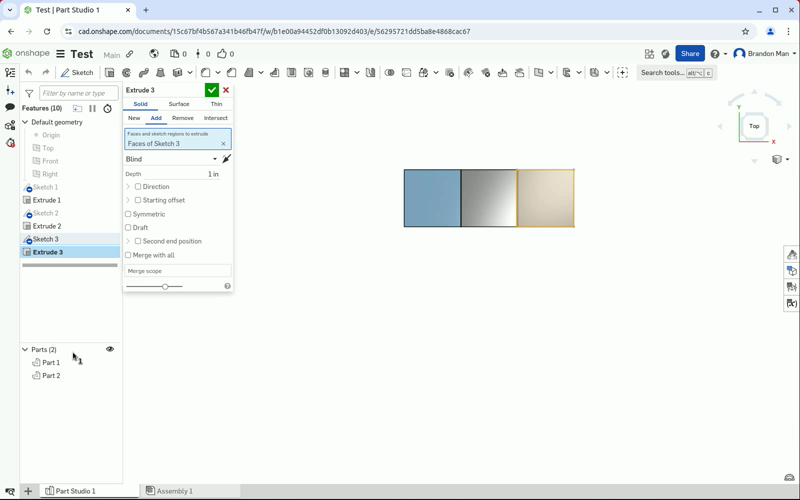
mouse_move(143, 106)
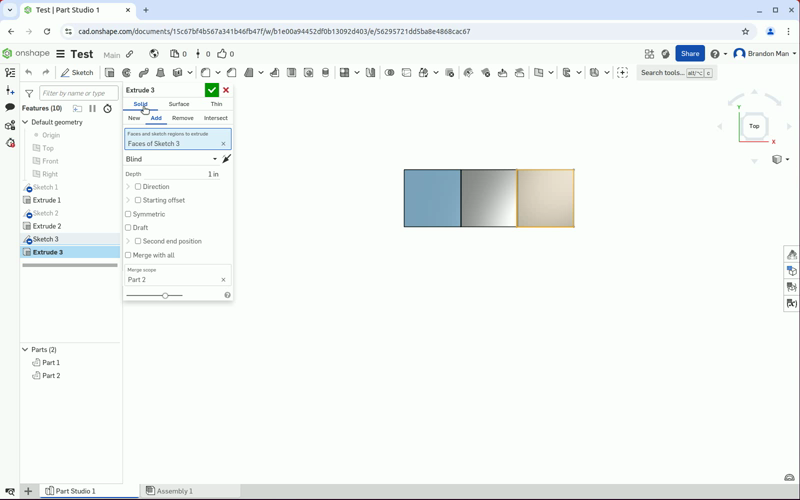
click(143, 106)
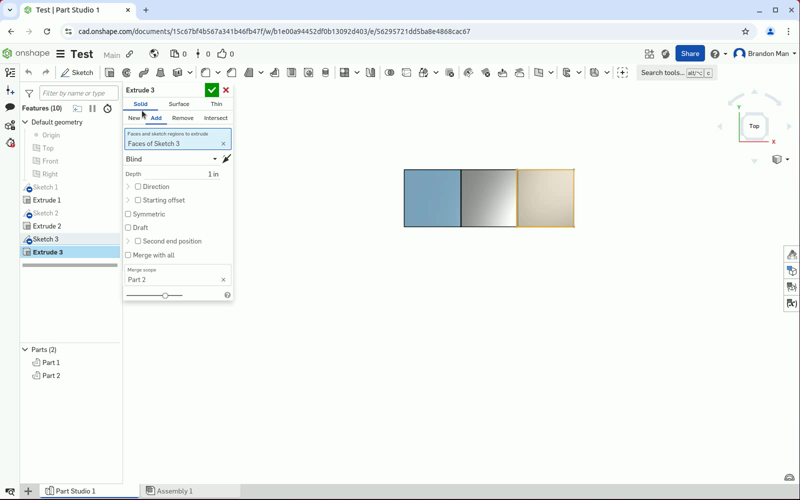
mouse_move(137, 120)
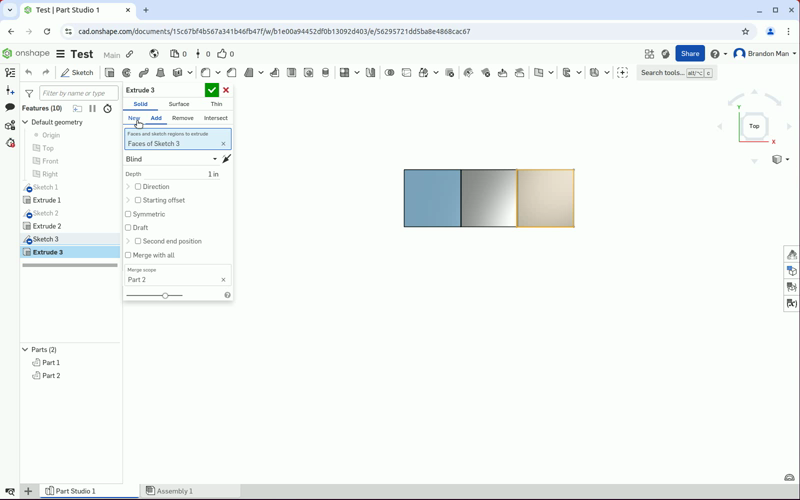
click(137, 120)
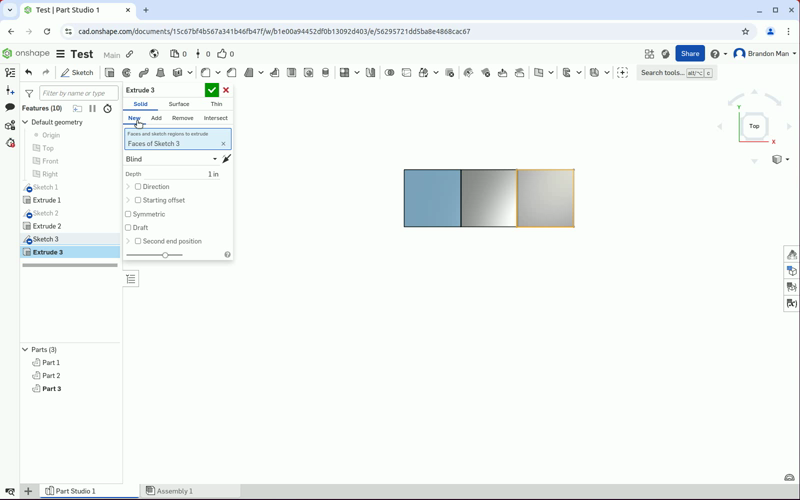
key(tab, 4)
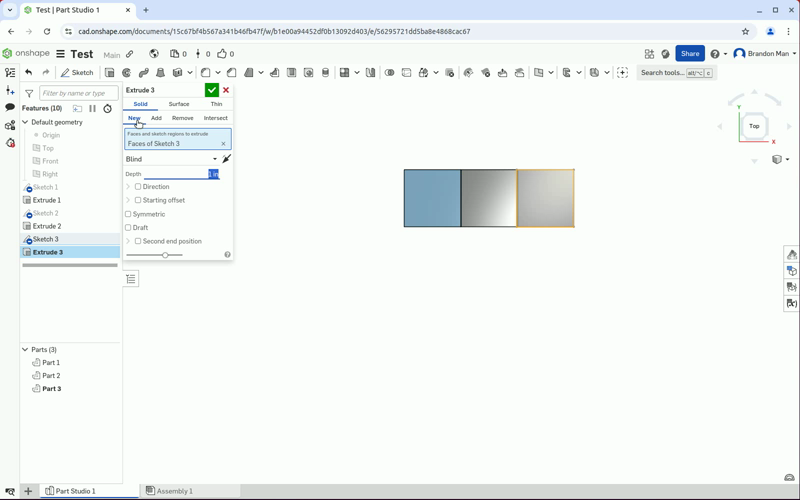
text(11.554)
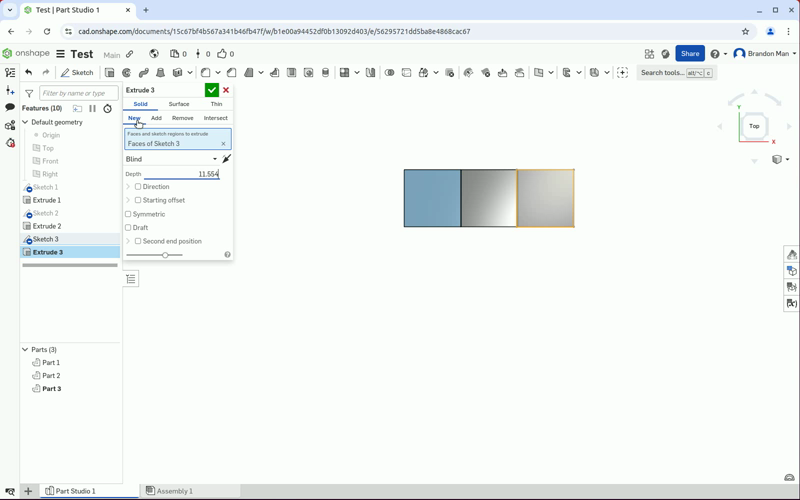
key(enter)
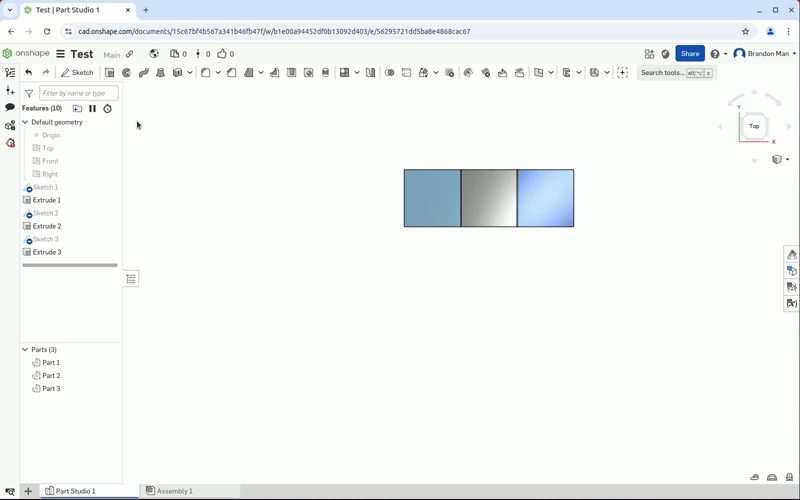
key(shift+h)
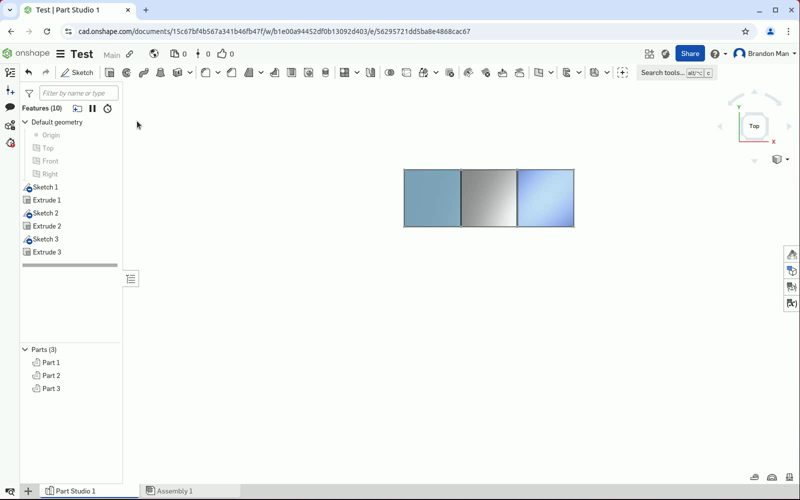
key(shift+h)
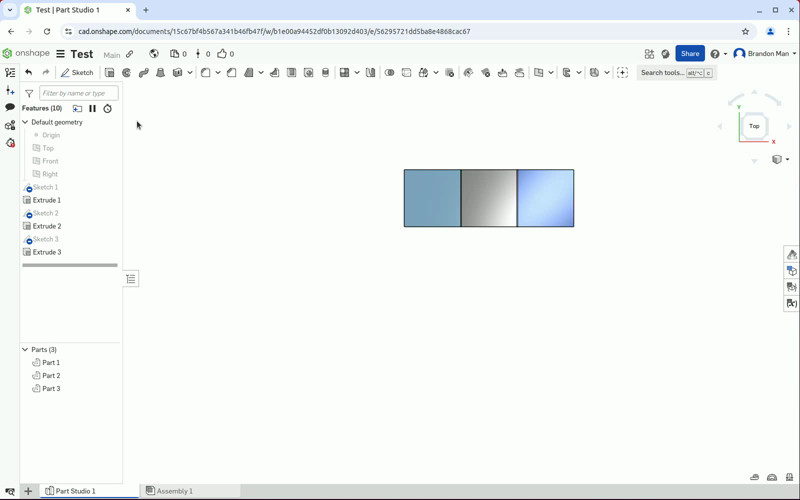
mouse_move(73, 189)
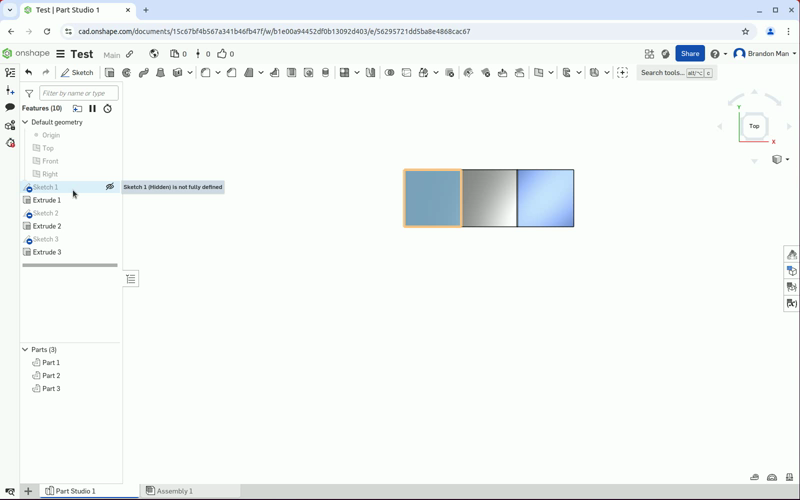
click(73, 189)
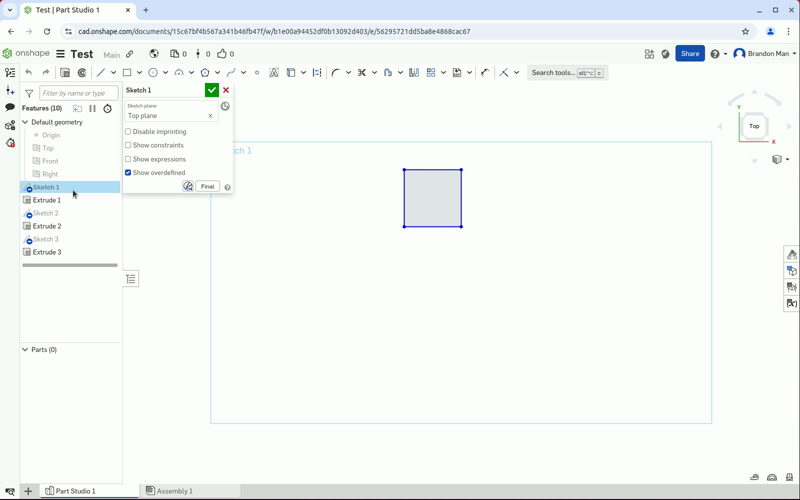
mouse_move(229, 92)
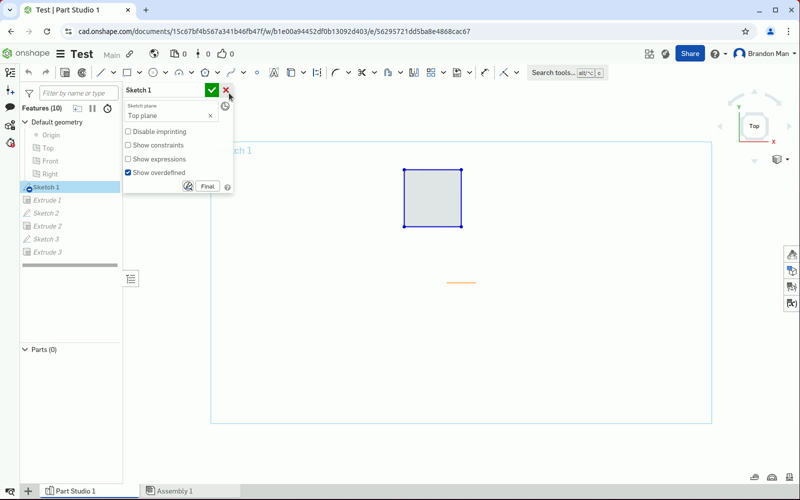
click(229, 92)
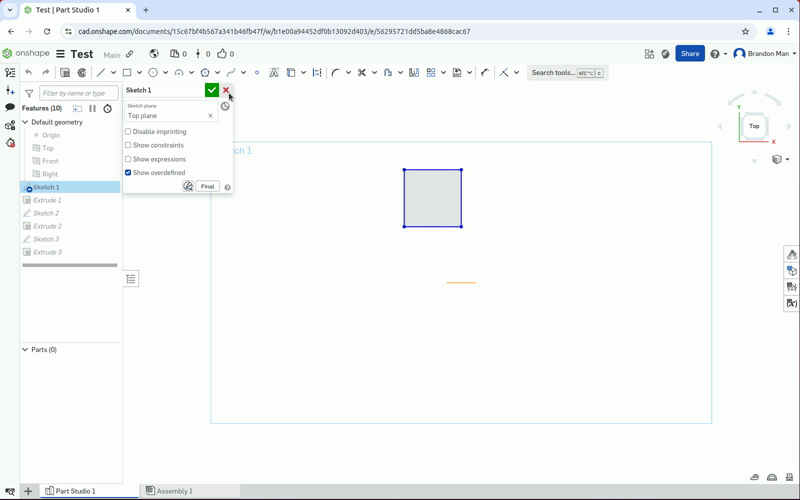
key(shift+s)
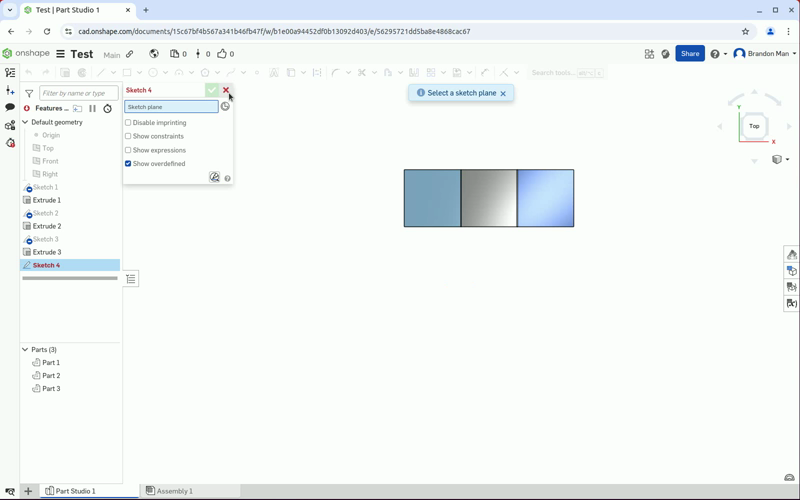
mouse_move(73, 150)
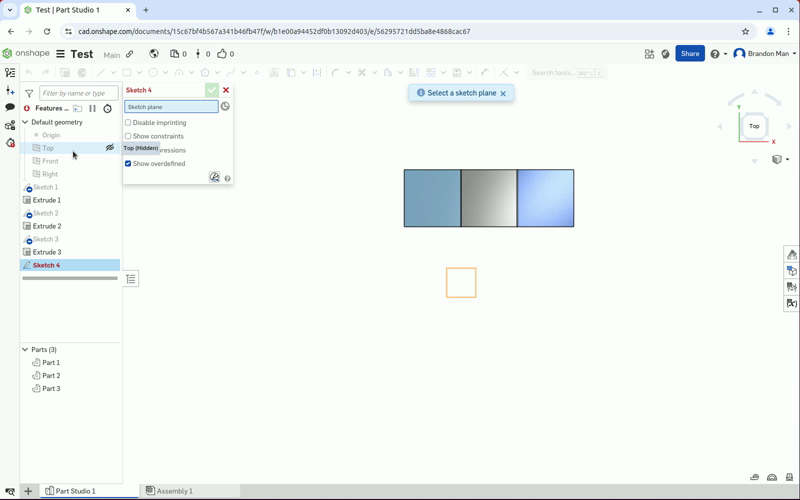
click(73, 150)
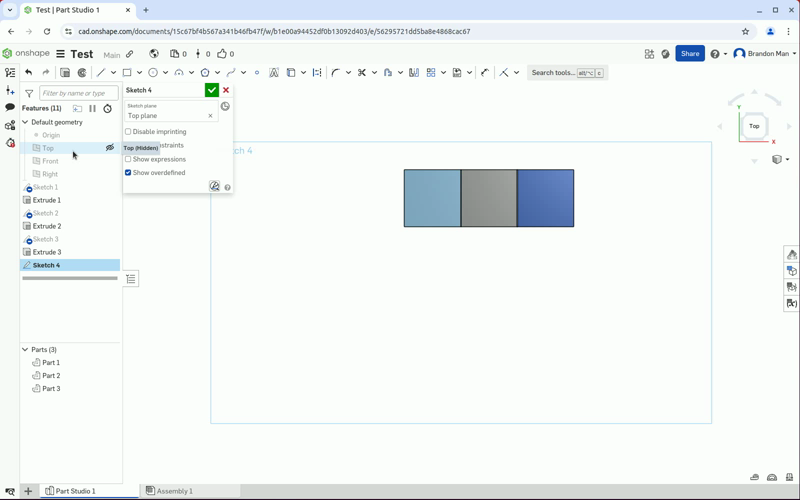
mouse_move(73, 352)
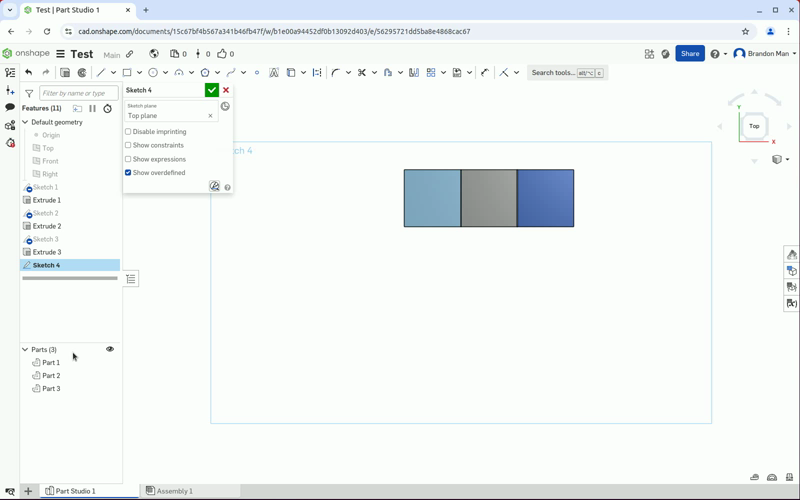
key(y)
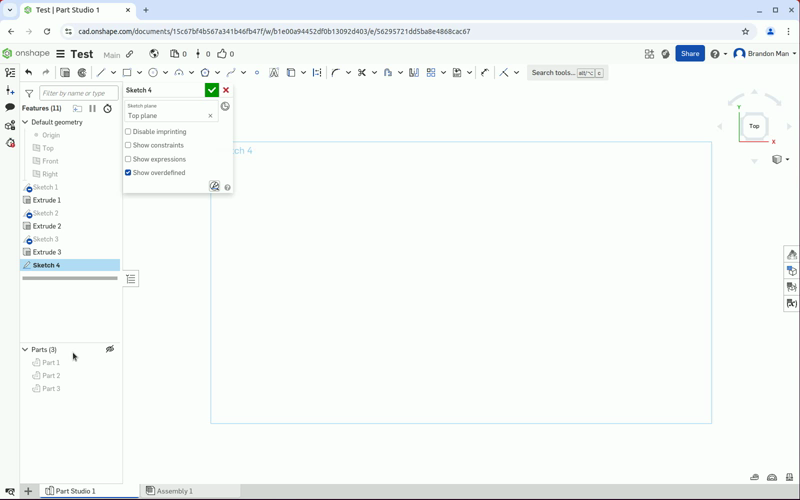
key(l)
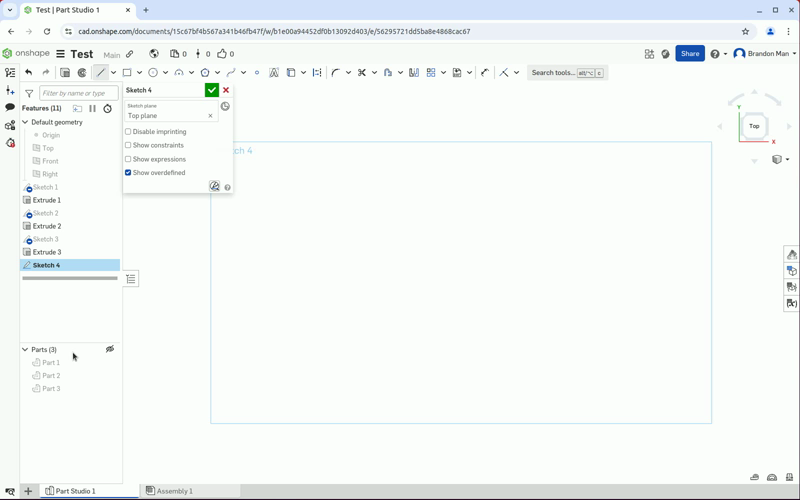
key_down(shift)
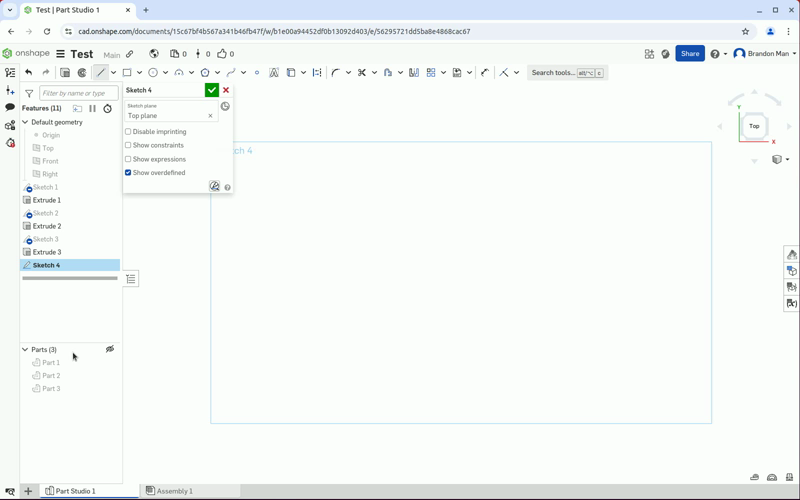
mouse_move(460, 282)
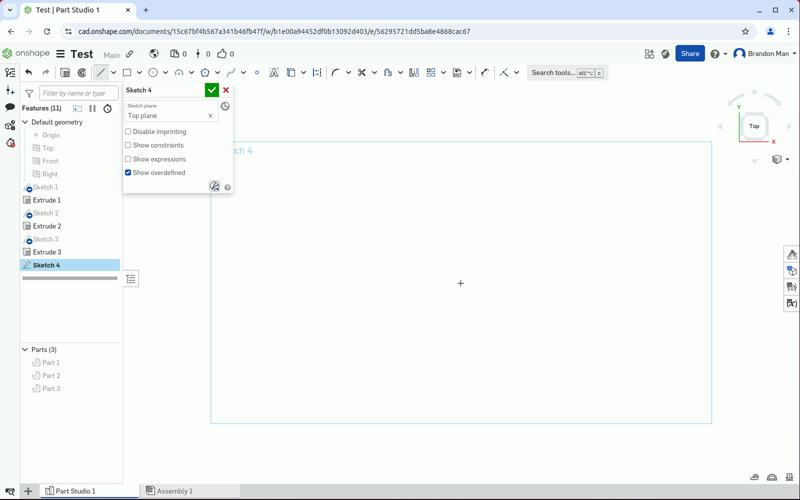
click(460, 282)
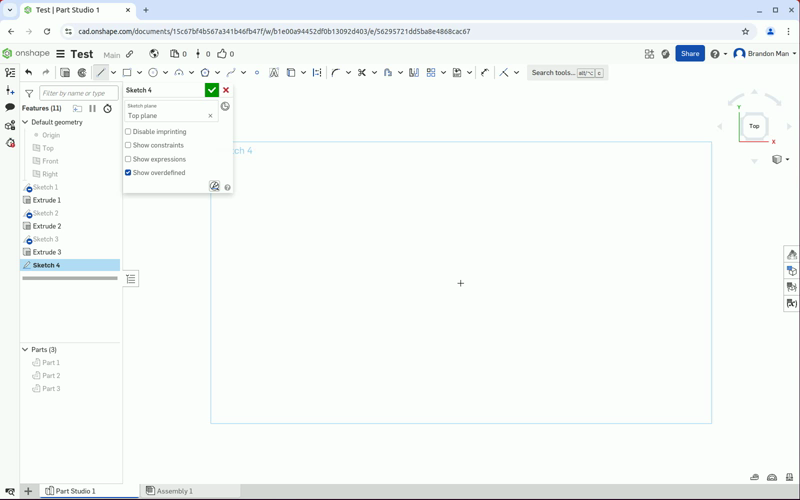
key_up(shift)
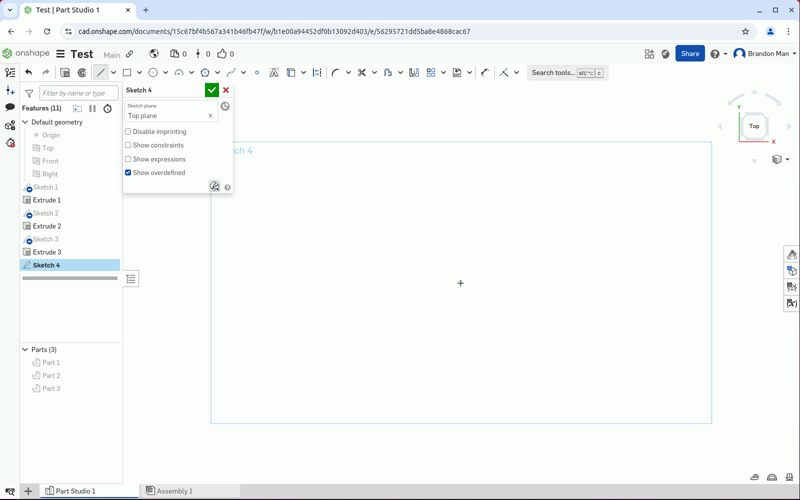
key_down(shift)
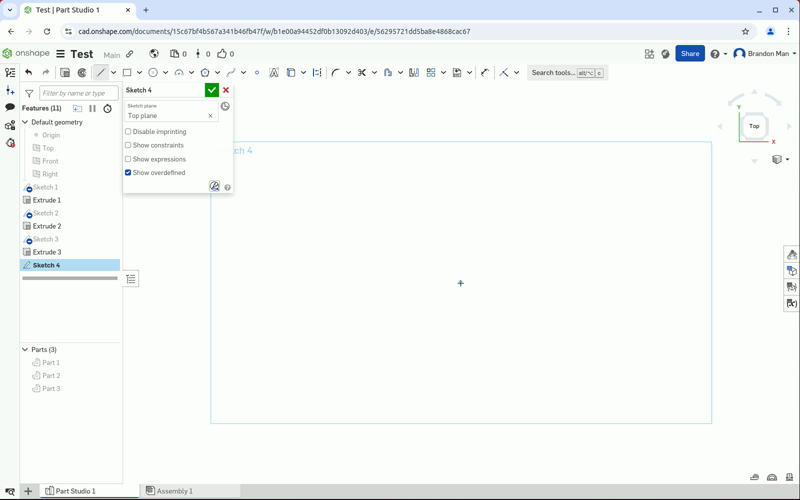
mouse_move(490, 282)
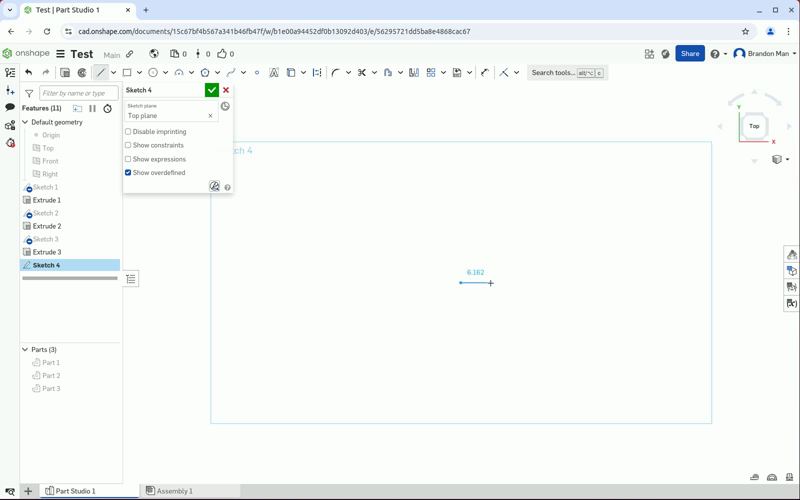
mouse_move(517, 282)
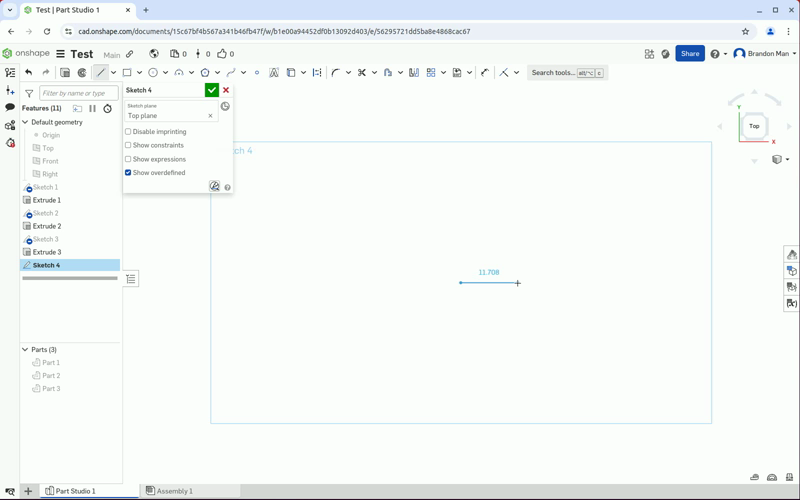
click(517, 282)
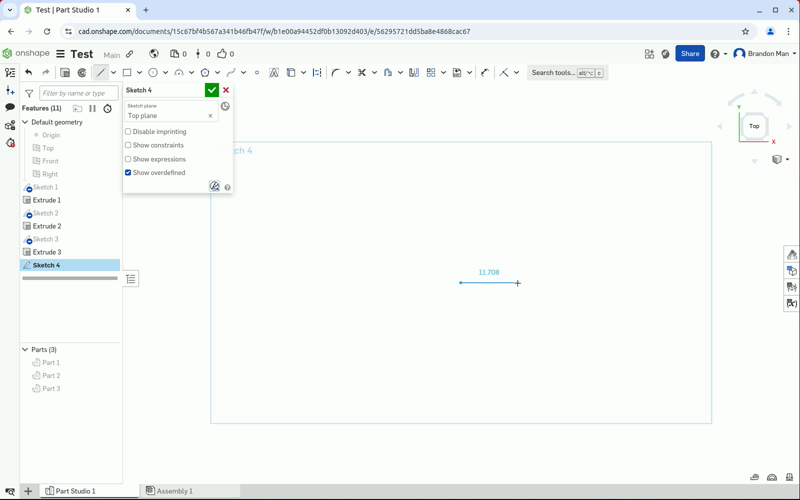
key_up(shift)
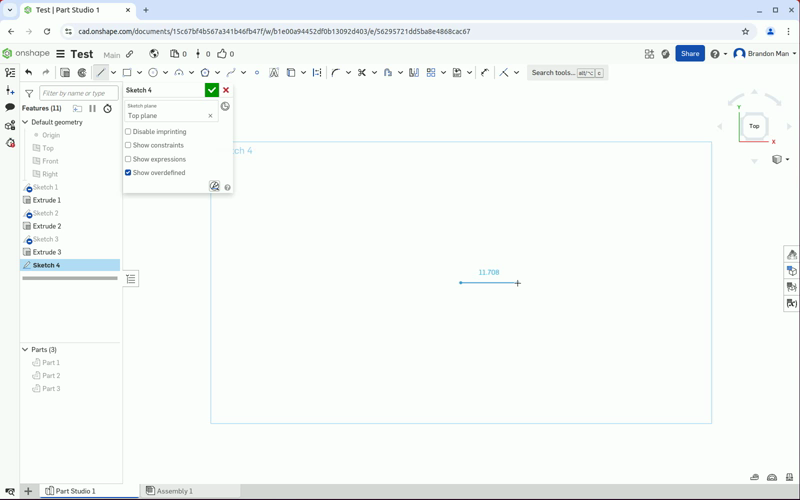
key_down(shift)
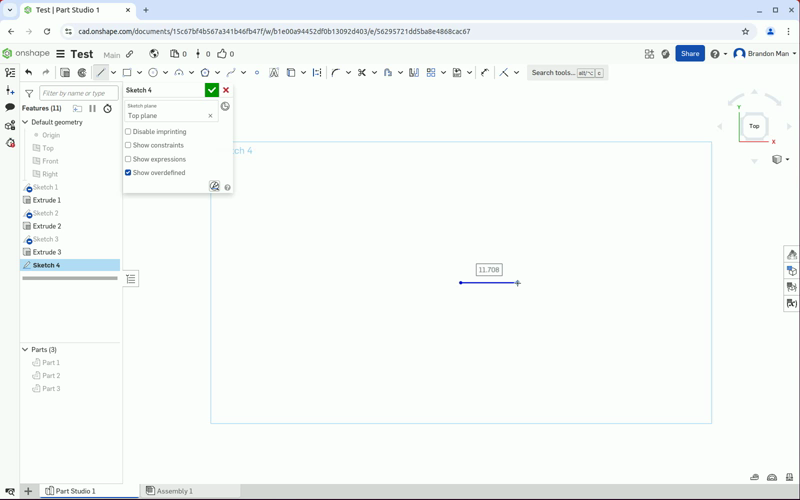
mouse_move(547, 282)
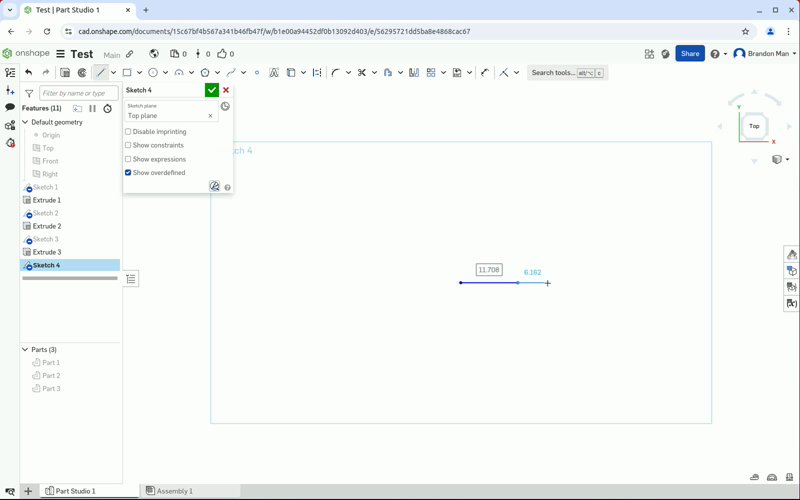
mouse_move(517, 226)
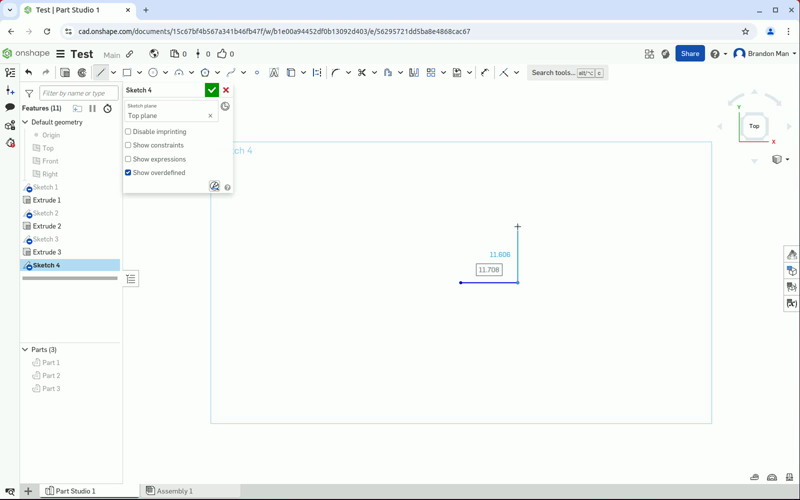
click(517, 226)
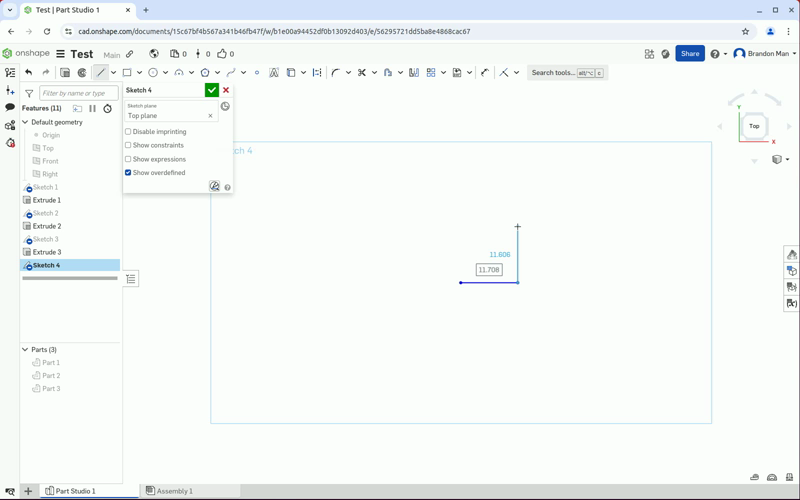
key_up(shift)
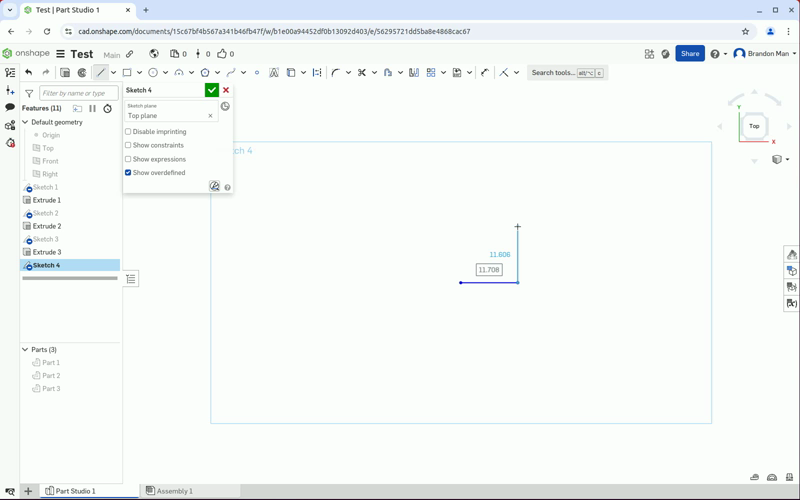
key_down(shift)
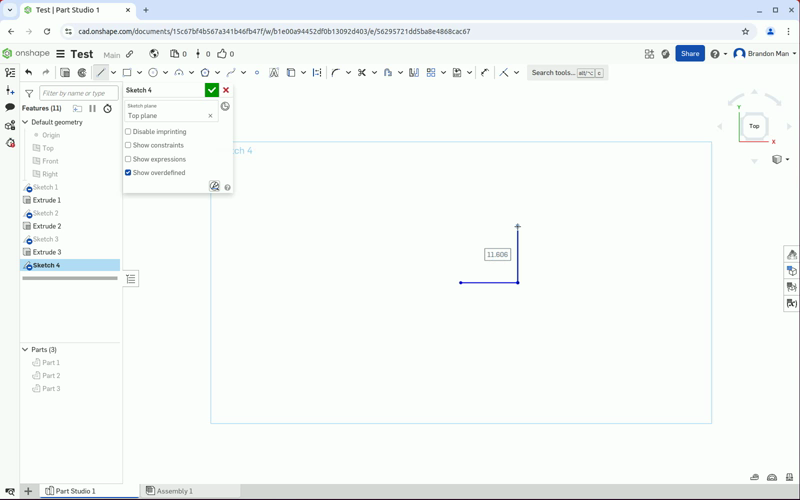
mouse_move(547, 226)
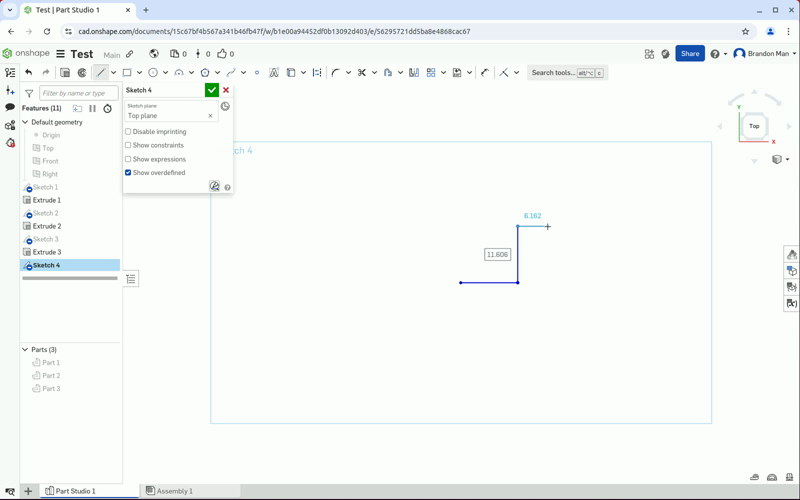
mouse_move(460, 226)
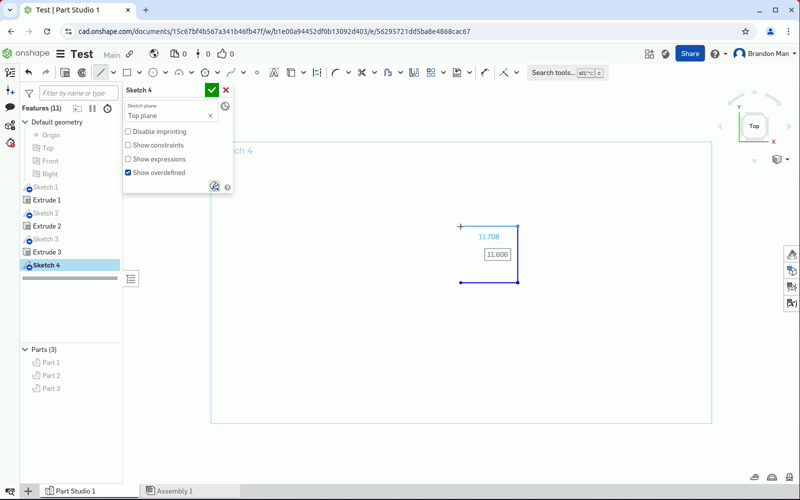
click(460, 226)
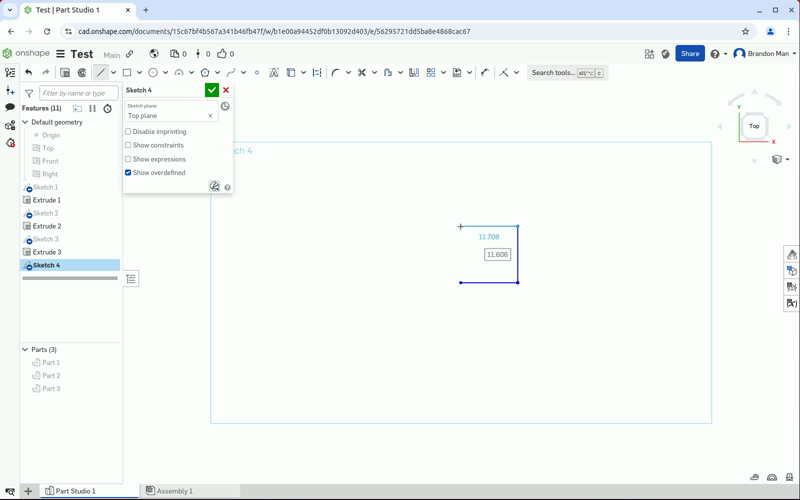
key_up(shift)
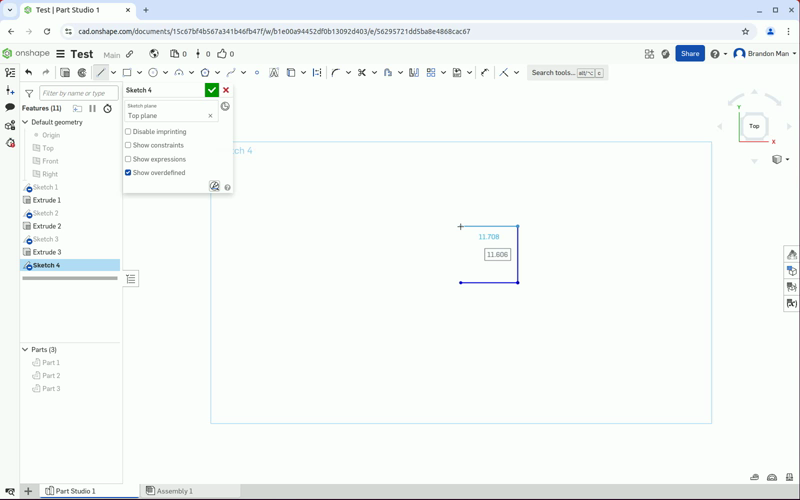
mouse_move(490, 226)
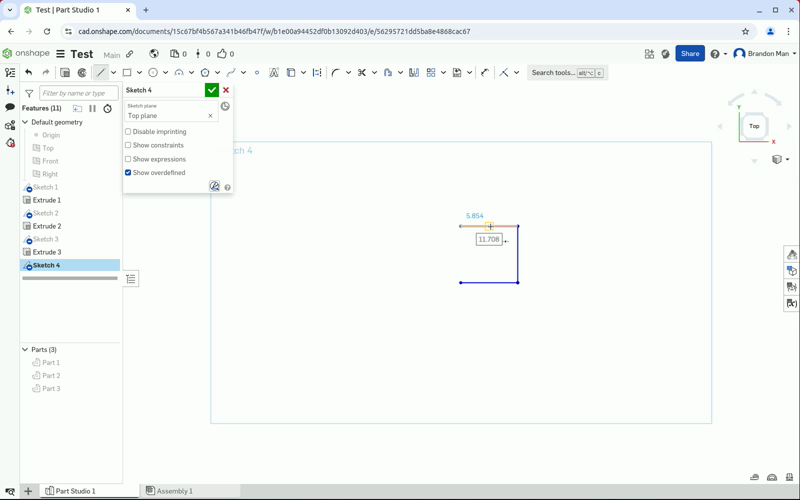
key_down(shift)
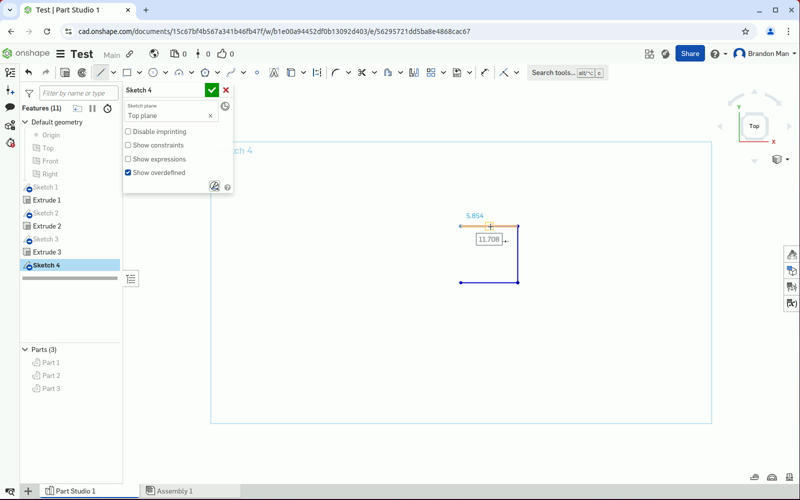
mouse_move(460, 282)
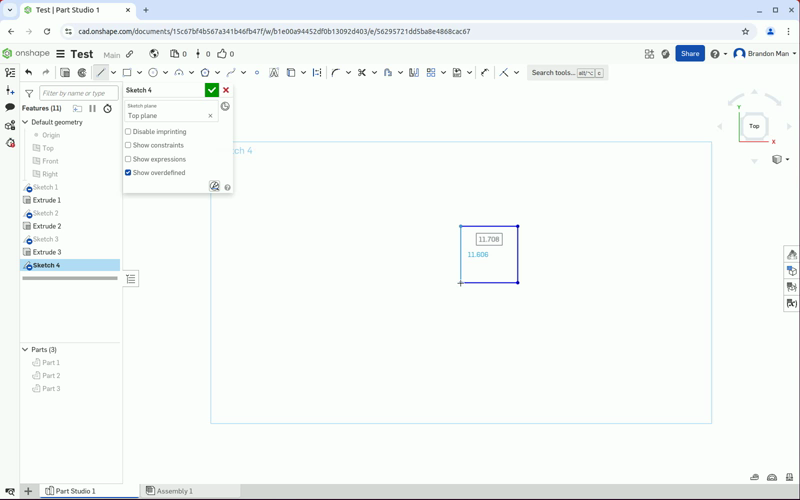
key_up(shift)
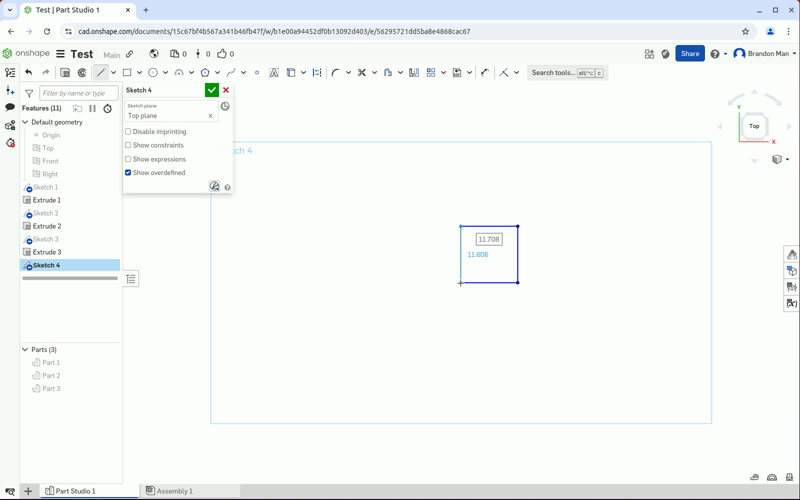
click(460, 282)
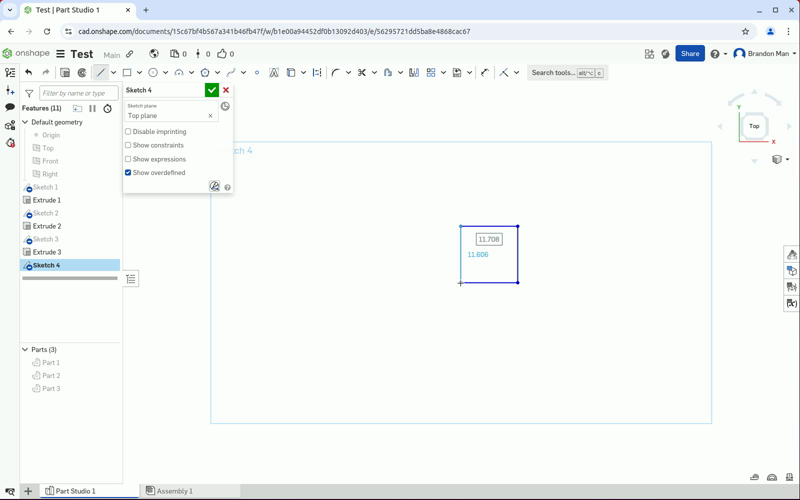
key(esc)
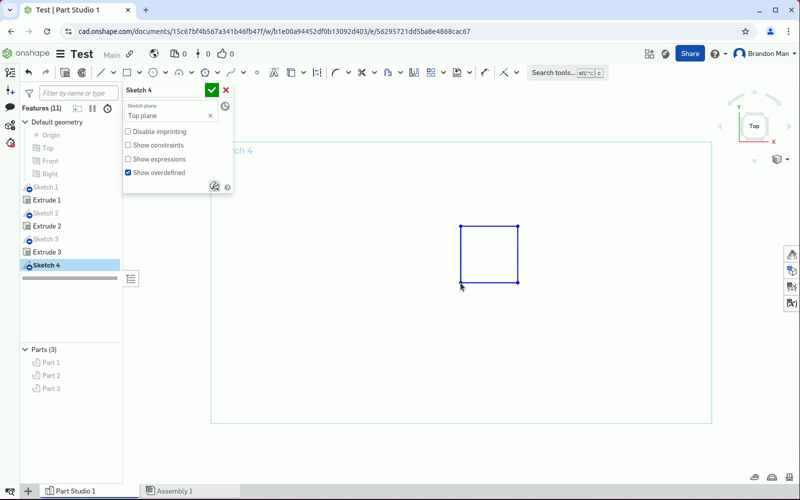
mouse_move(508, 242)
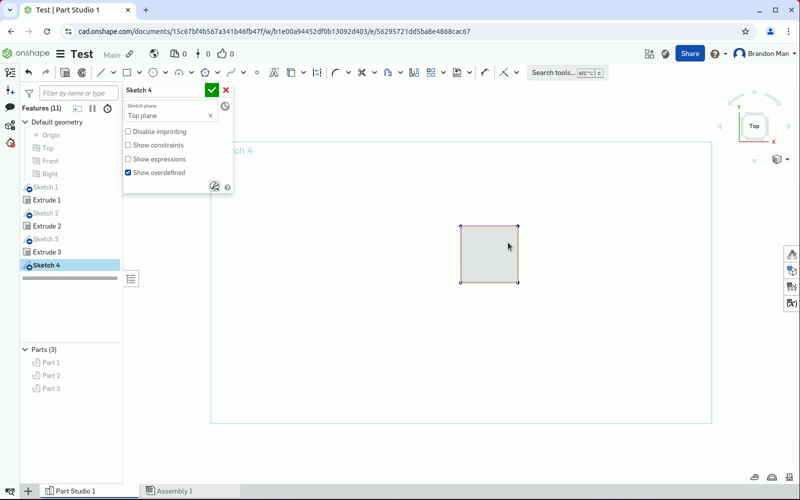
click(508, 242)
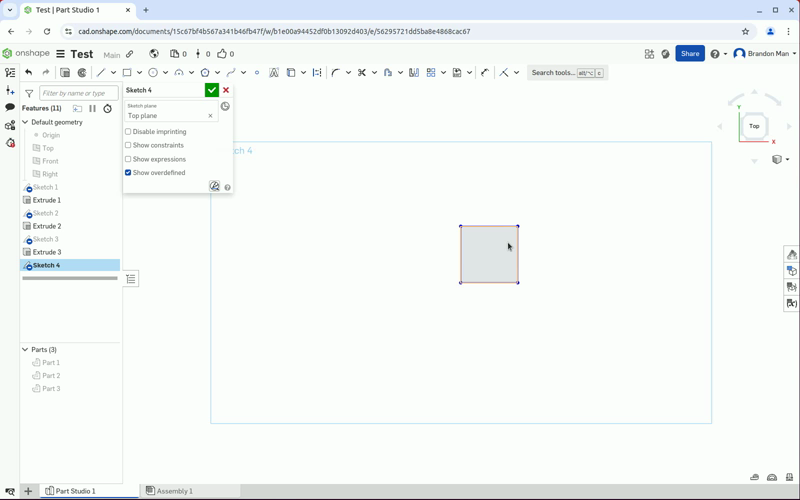
mouse_move(73, 352)
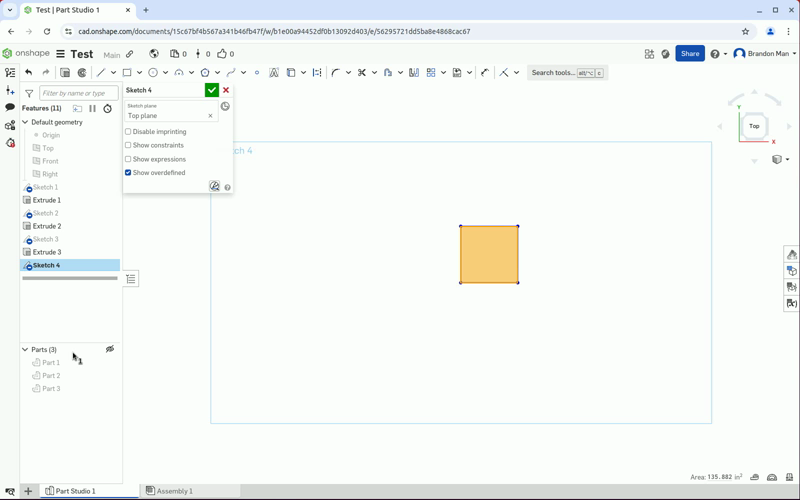
key(shift+y)
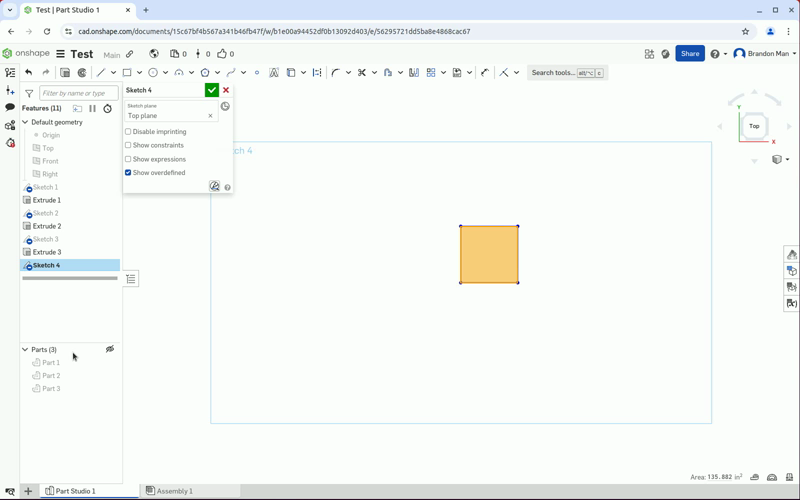
key(shift+e)
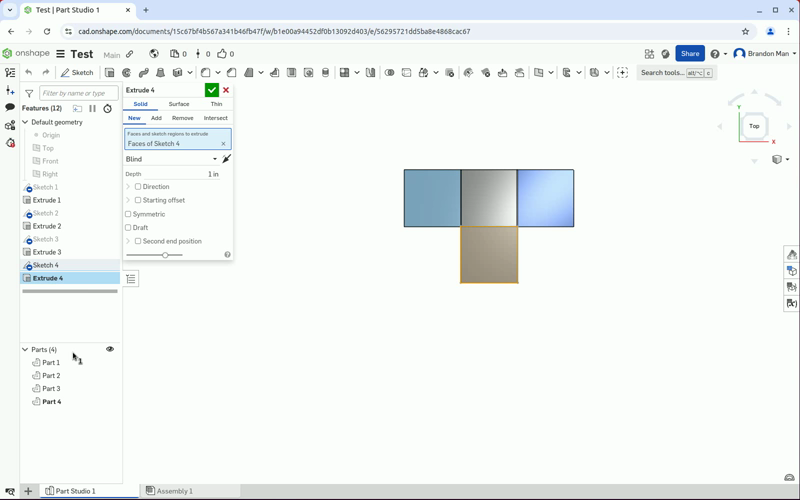
mouse_move(143, 106)
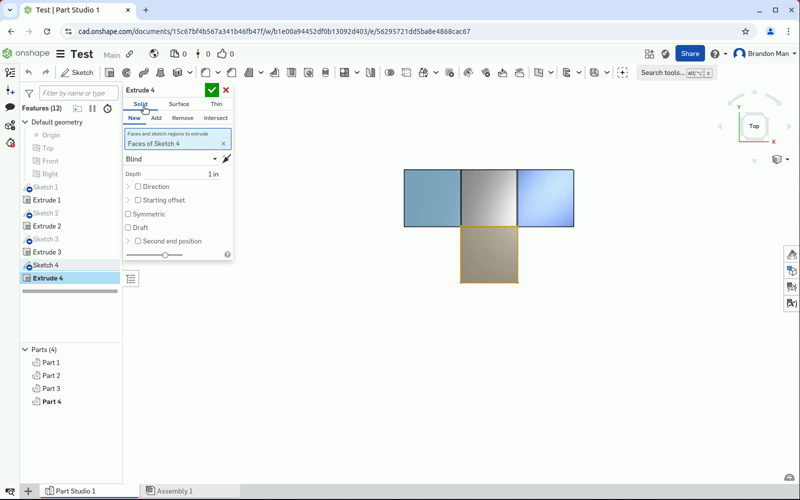
click(143, 106)
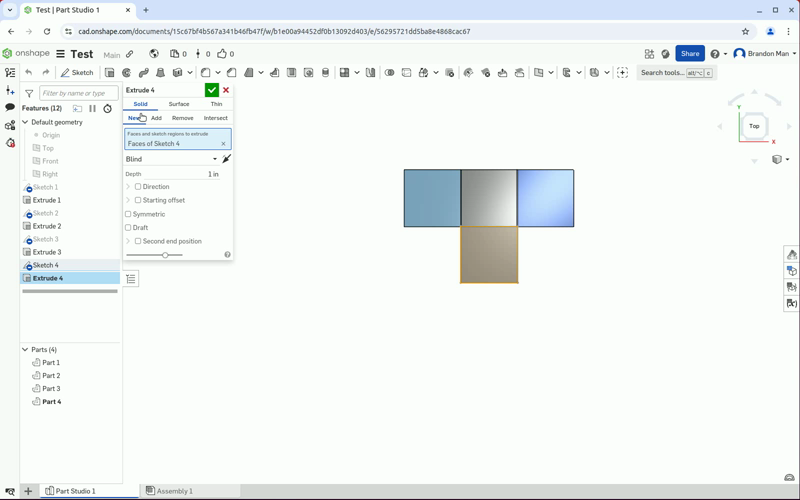
mouse_move(137, 120)
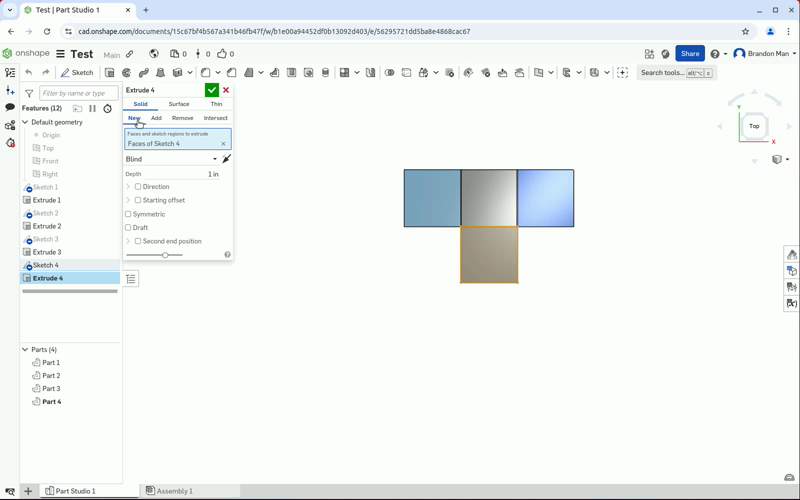
click(137, 120)
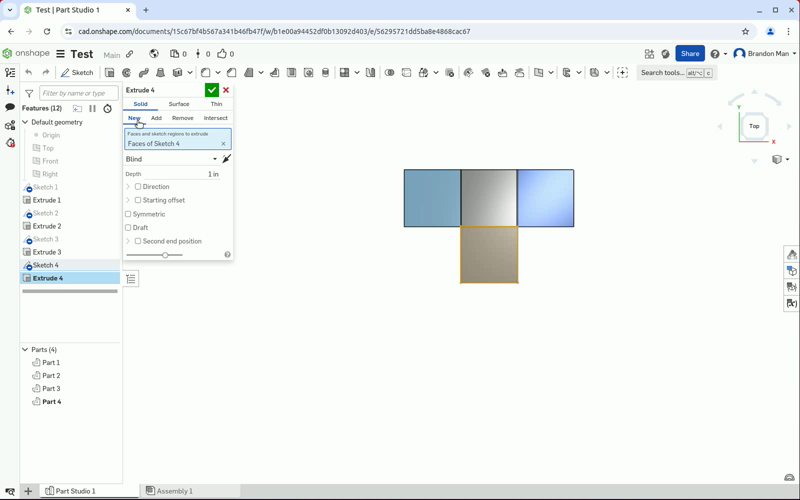
key(tab, 4)
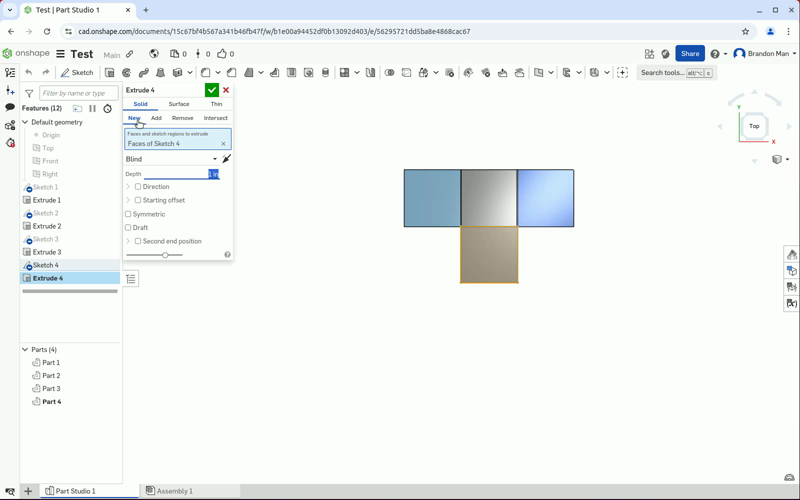
text(11.554)
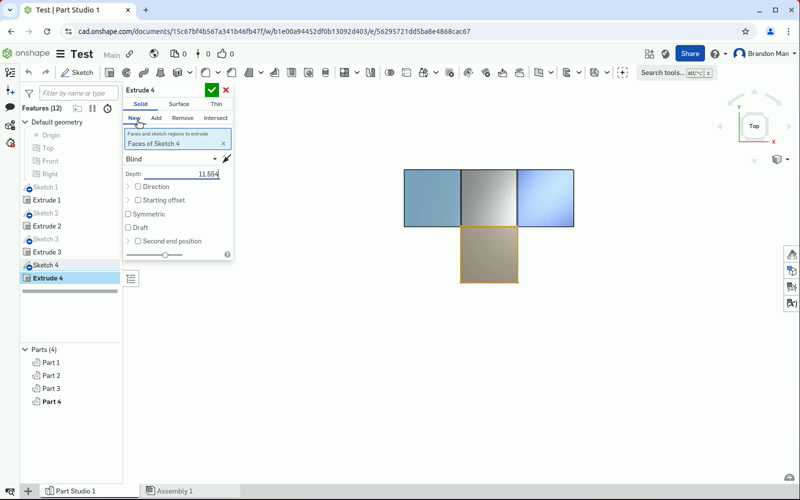
key(enter)
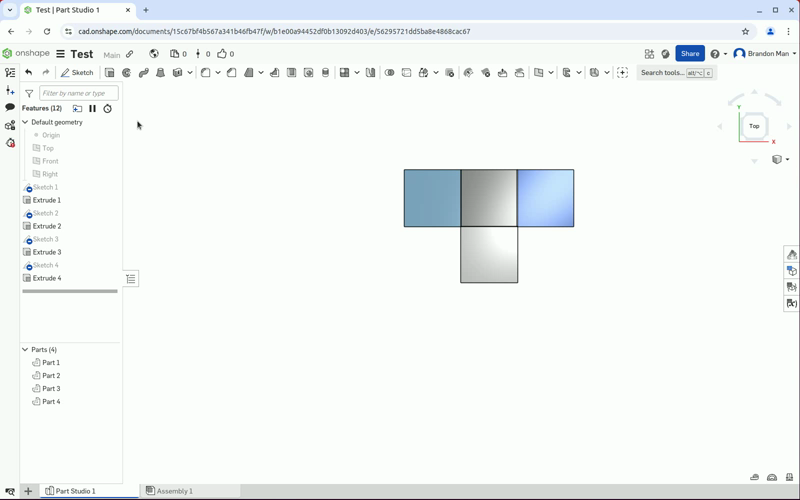
key(shift+h)
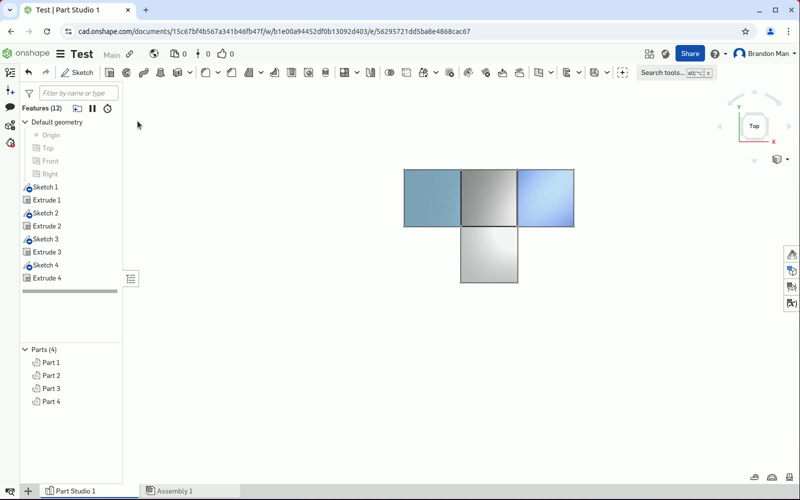
key(shift+h)
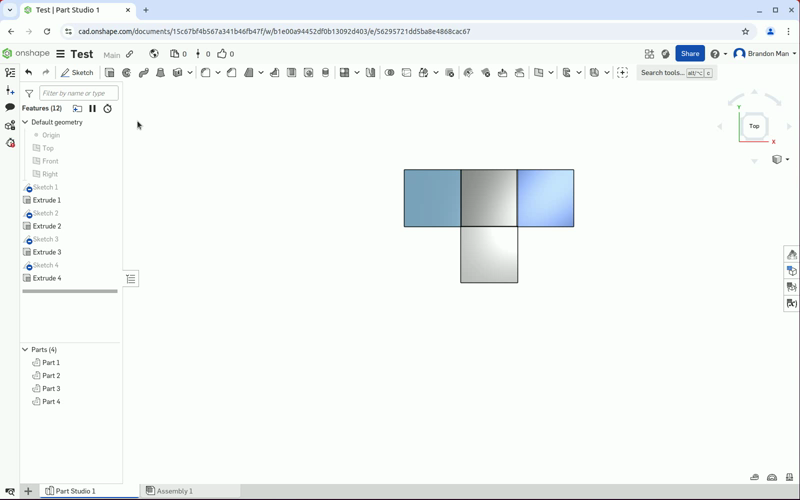
mouse_move(73, 189)
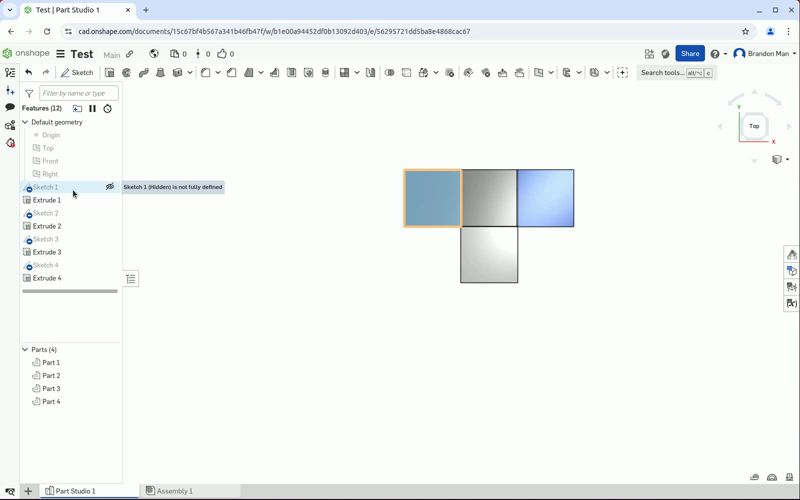
click(73, 189)
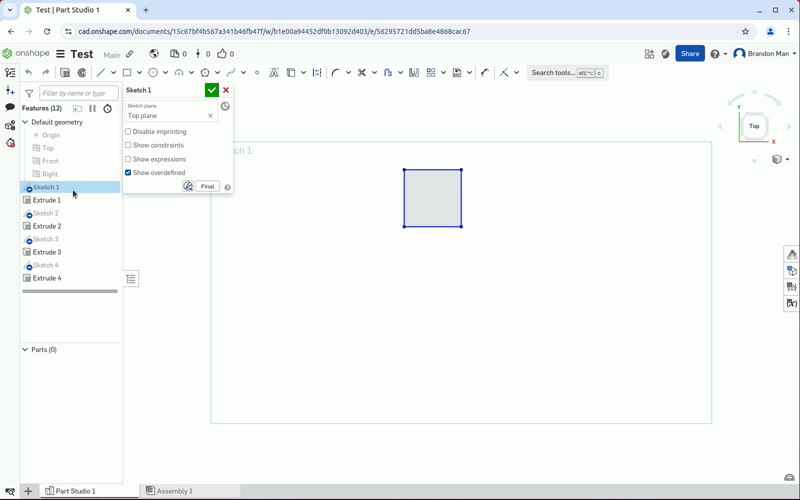
mouse_move(229, 92)
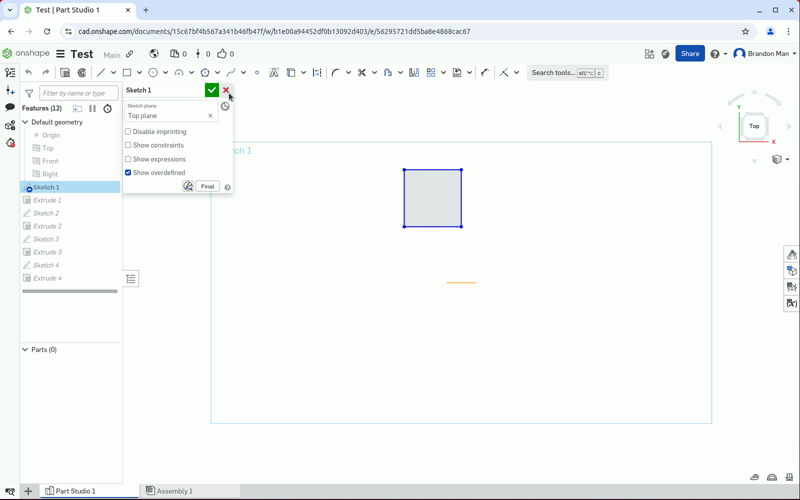
click(229, 92)
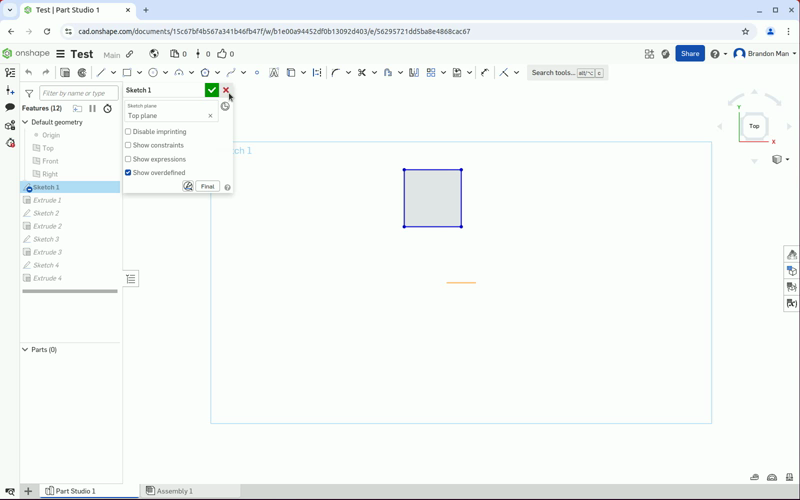
key(shift+s)
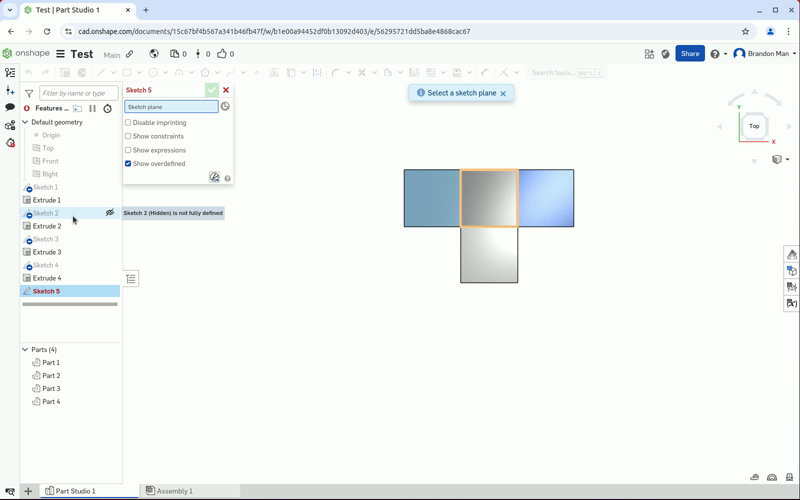
scroll(3)
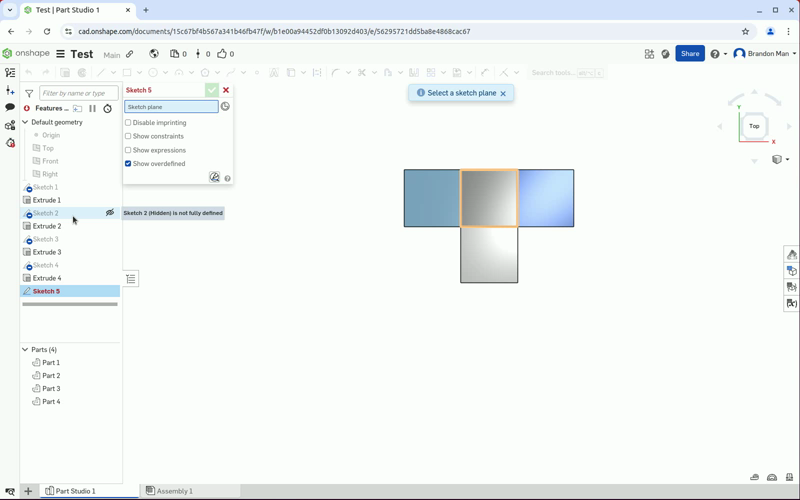
mouse_move(73, 150)
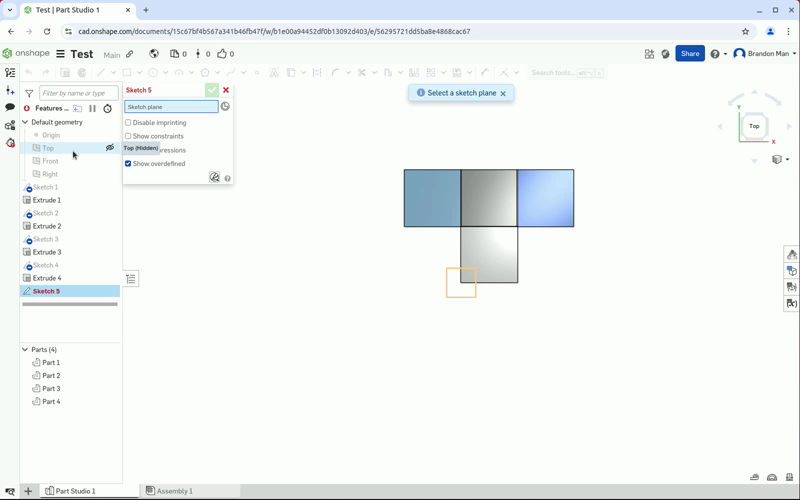
click(73, 150)
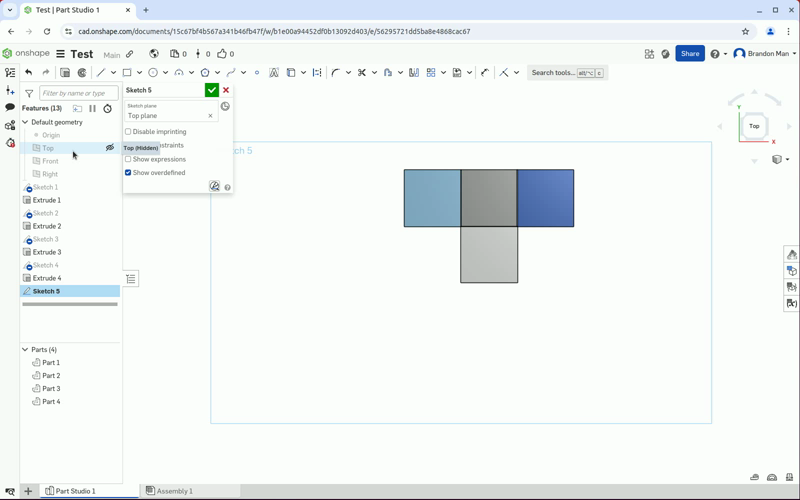
mouse_move(73, 352)
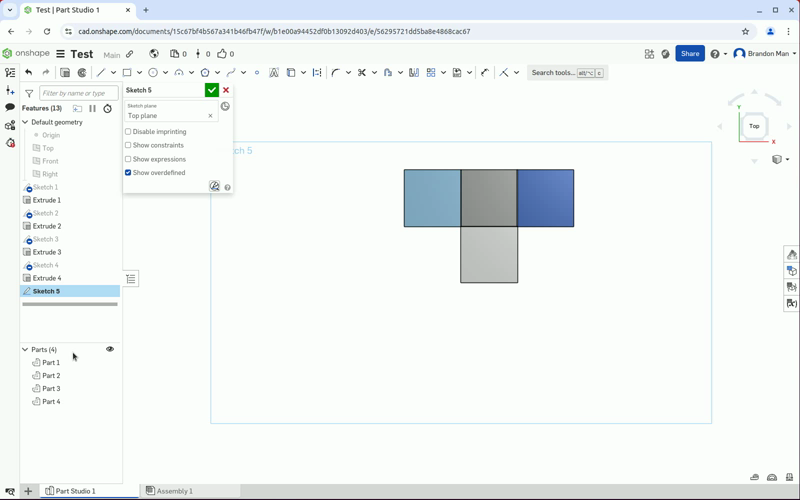
key(y)
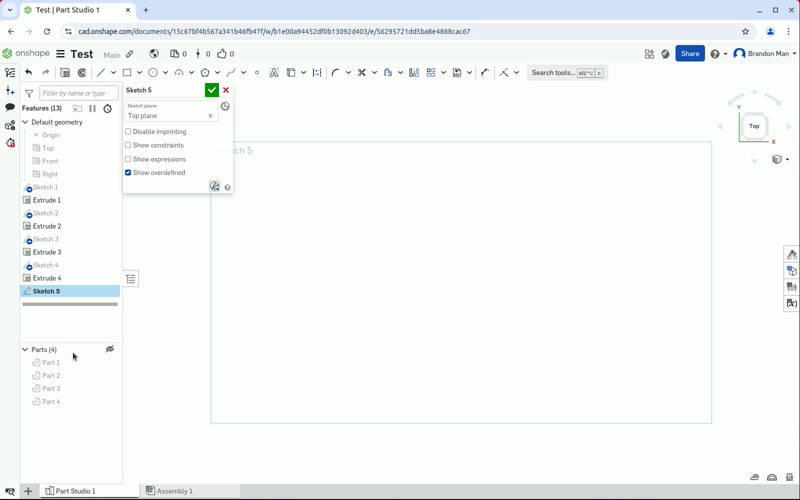
key(l)
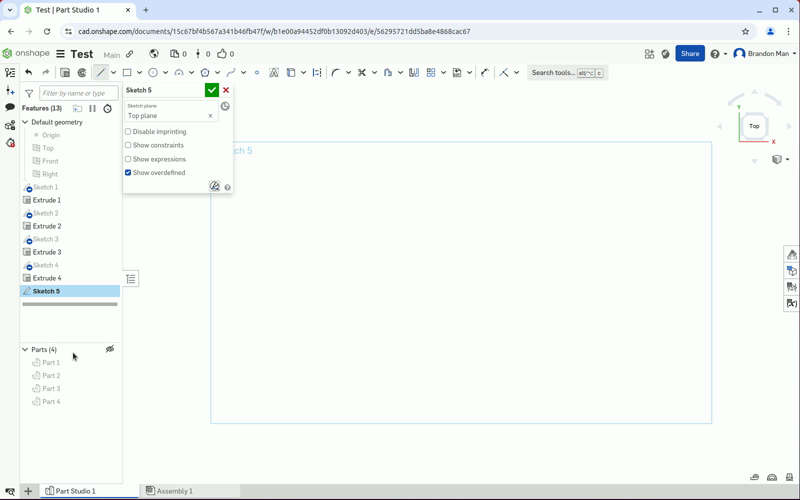
key_down(shift)
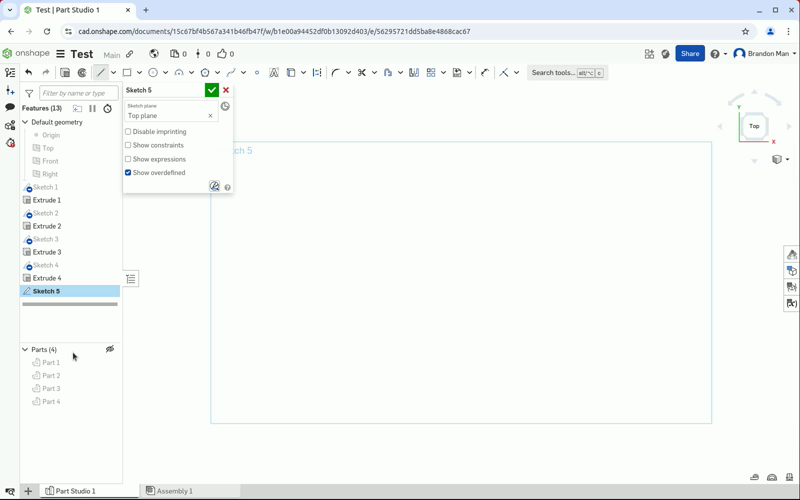
mouse_move(404, 282)
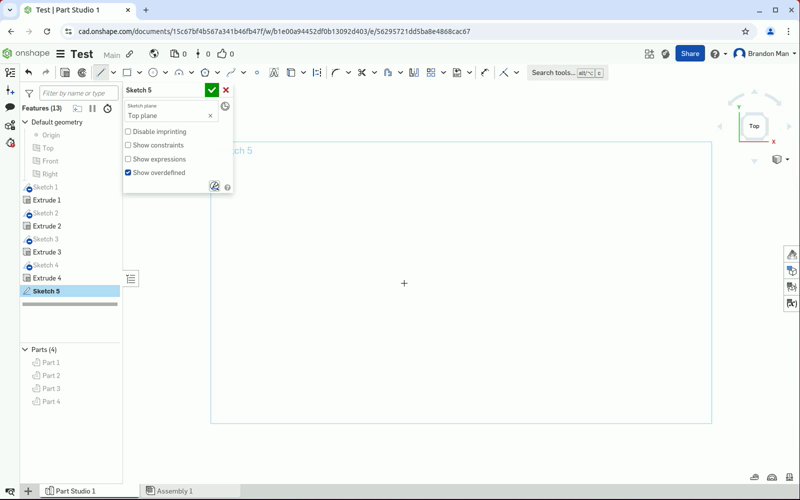
click(404, 282)
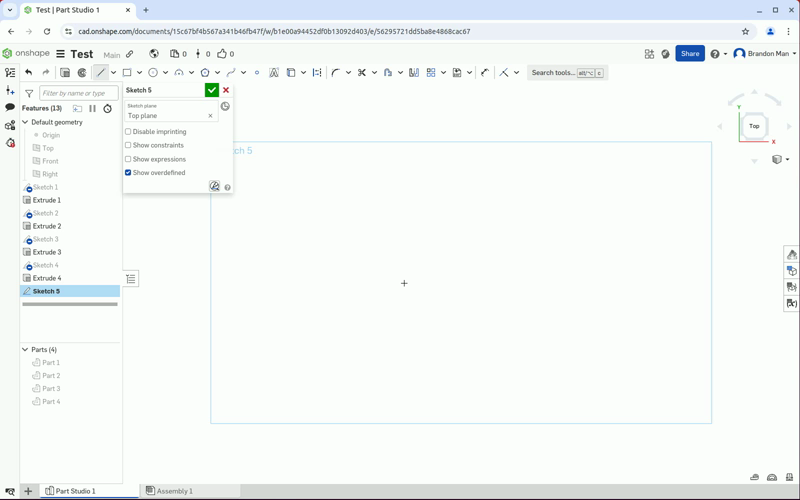
key_up(shift)
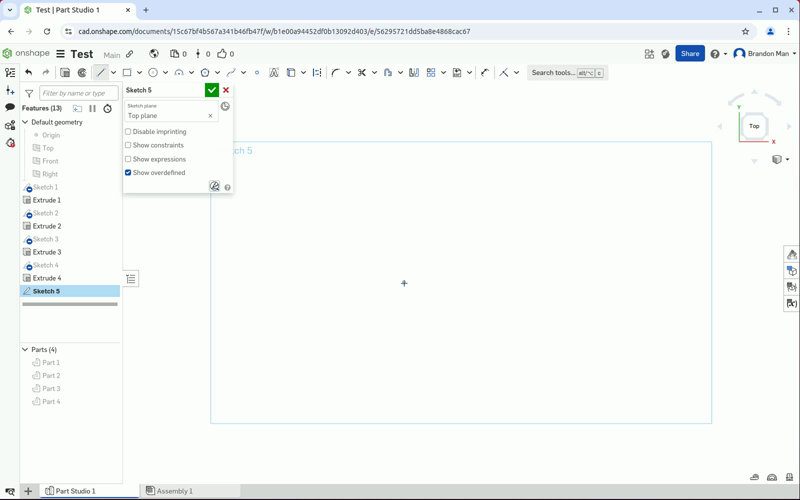
key_down(shift)
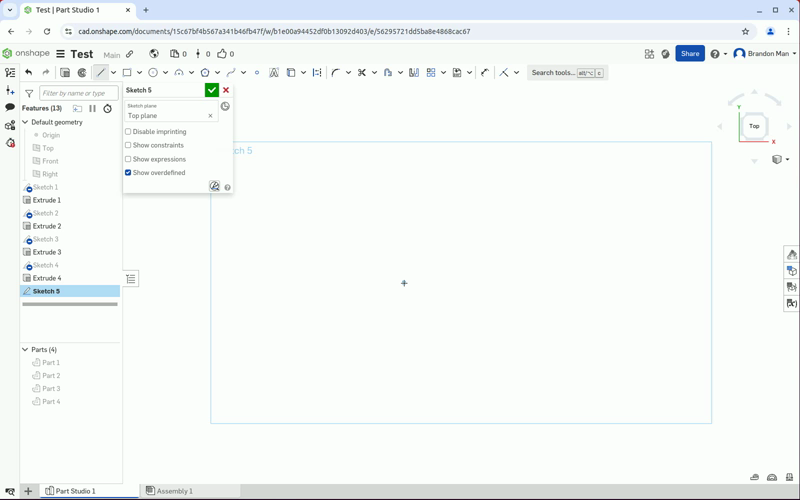
mouse_move(434, 282)
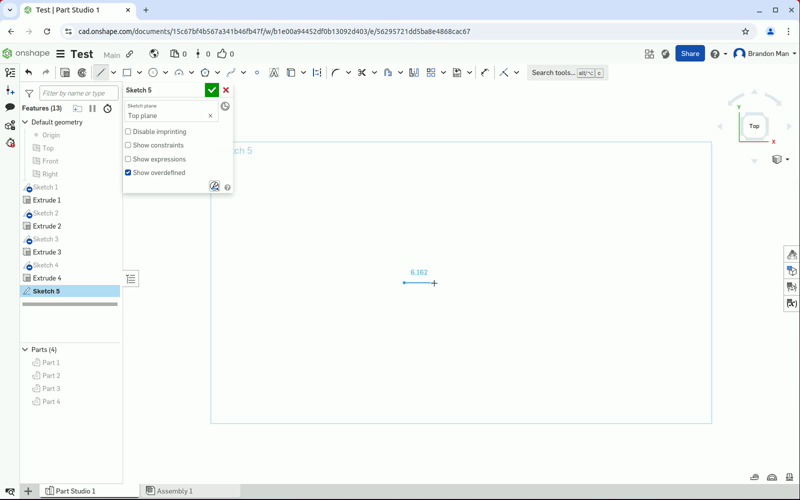
mouse_move(461, 282)
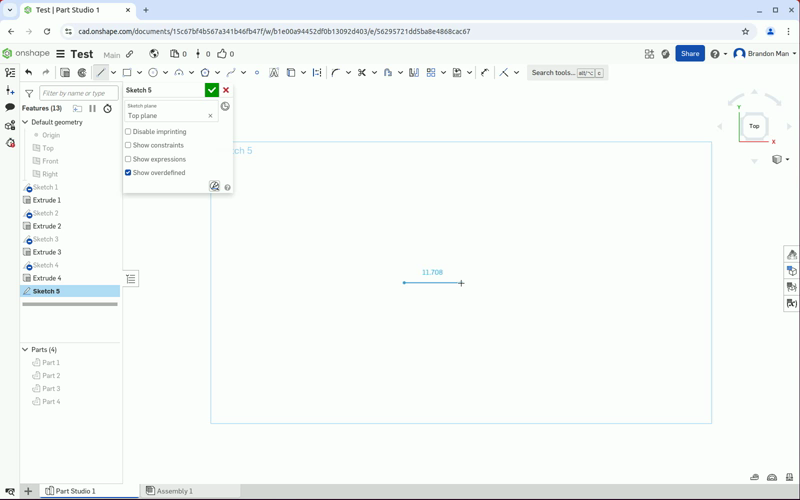
click(461, 282)
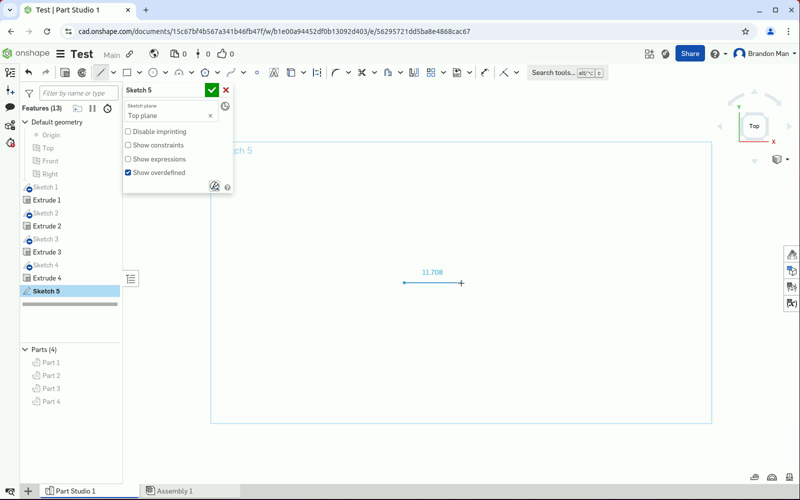
key_up(shift)
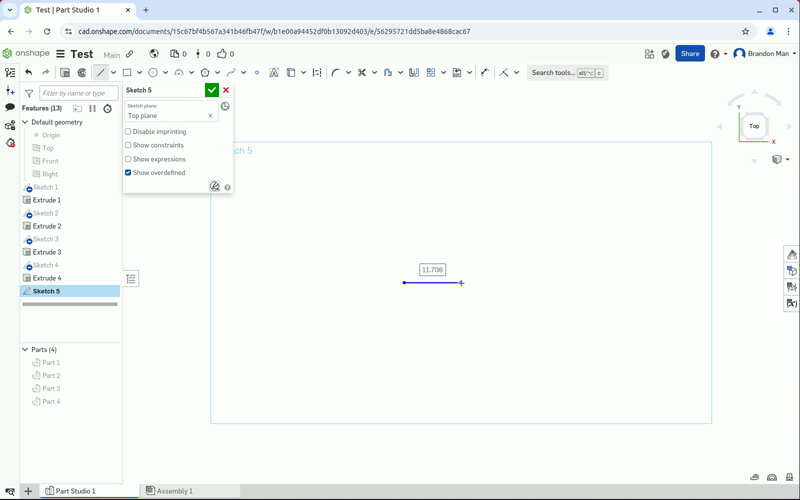
key_down(shift)
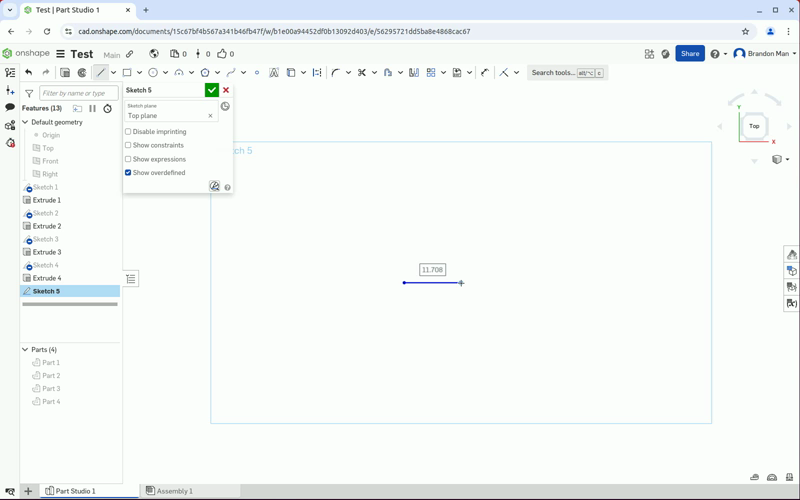
mouse_move(491, 282)
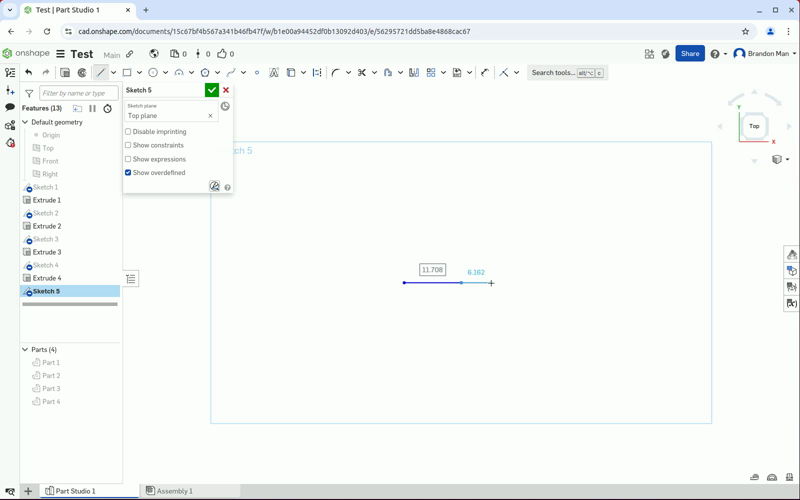
mouse_move(461, 226)
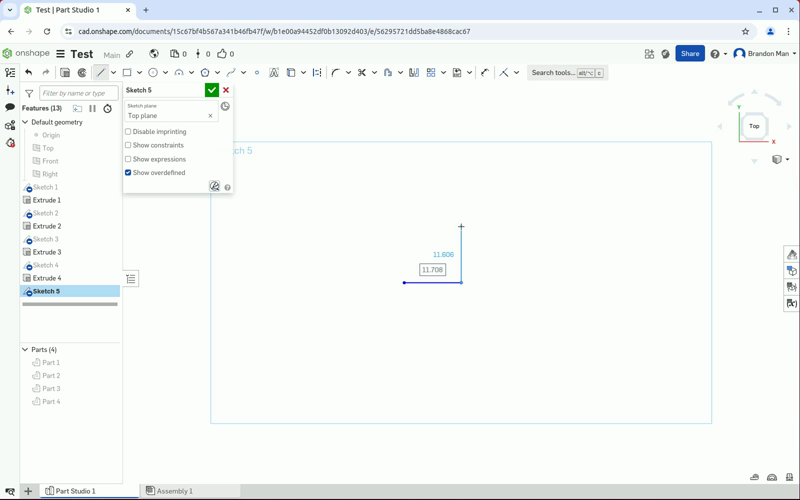
click(461, 226)
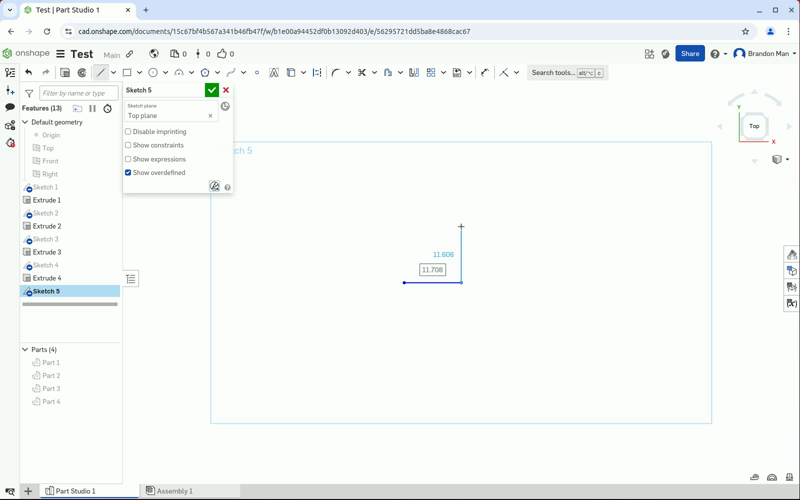
key_up(shift)
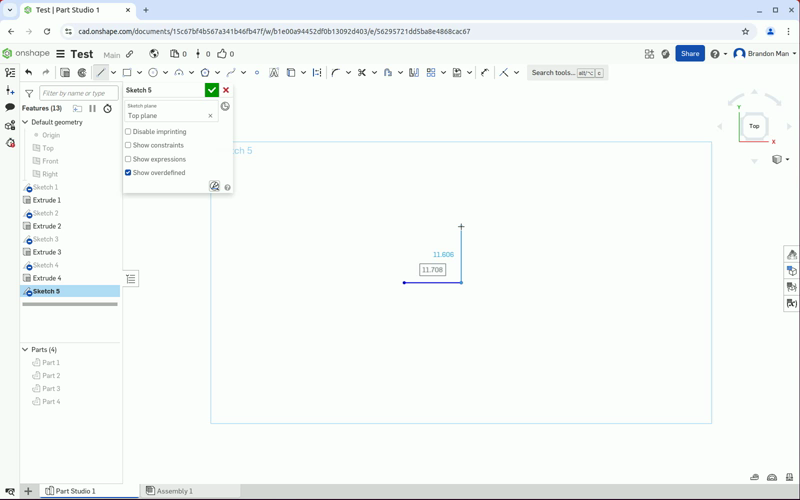
key_down(shift)
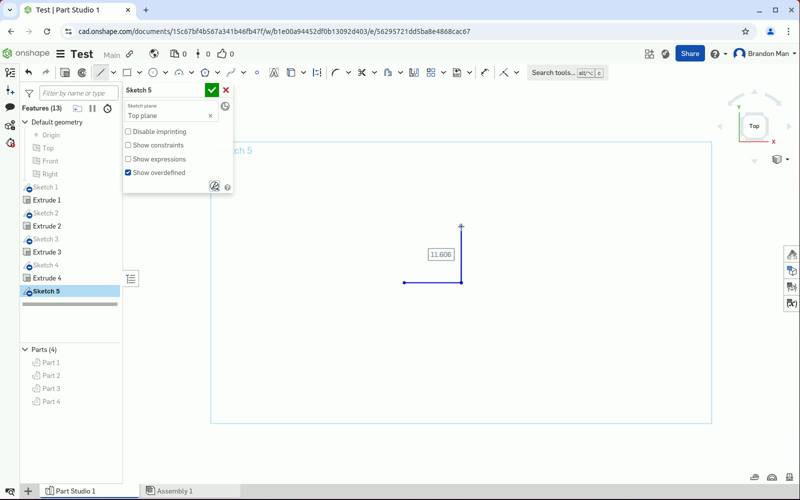
mouse_move(491, 226)
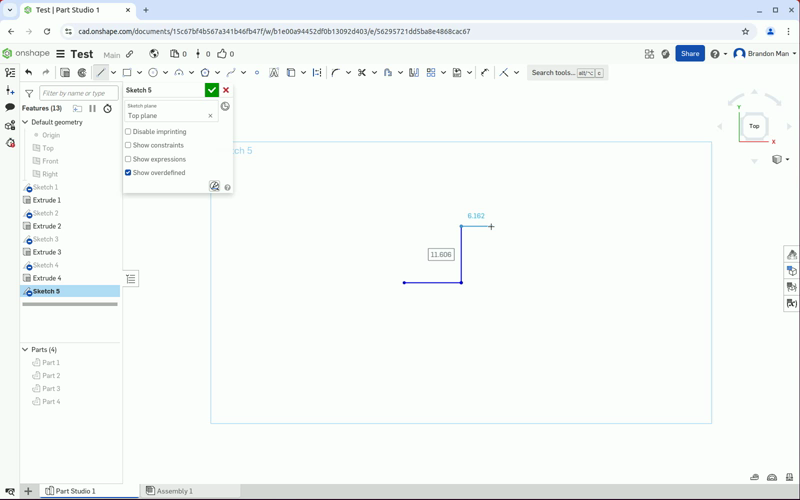
mouse_move(404, 226)
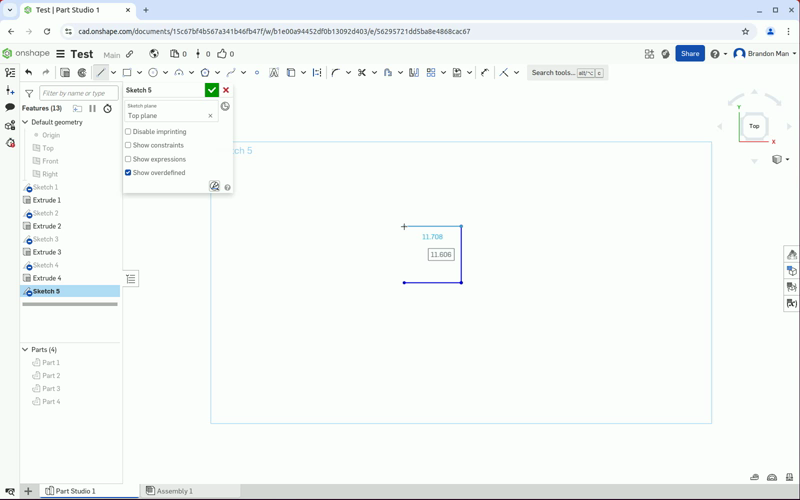
click(404, 226)
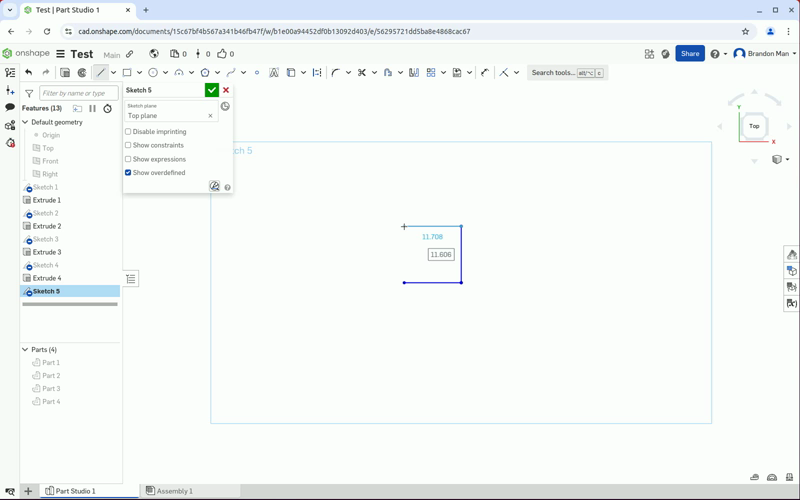
key_up(shift)
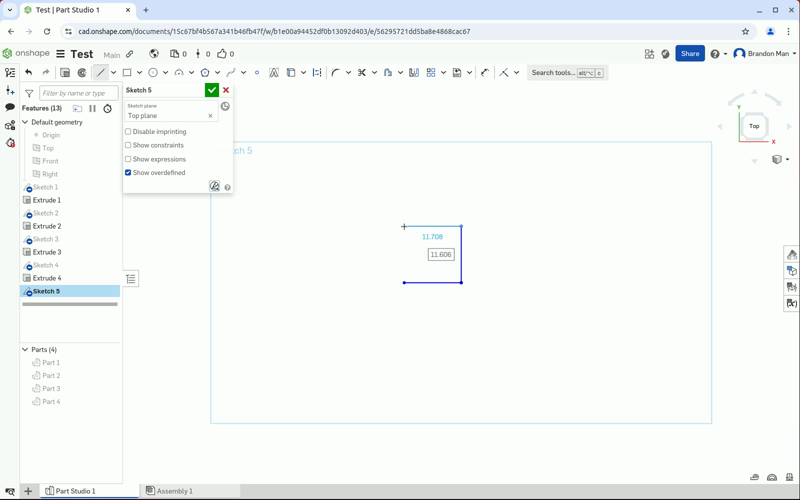
mouse_move(434, 226)
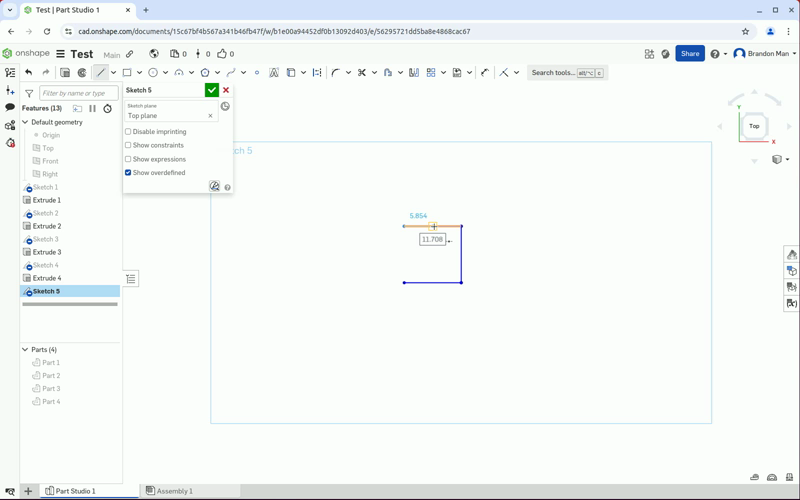
key_down(shift)
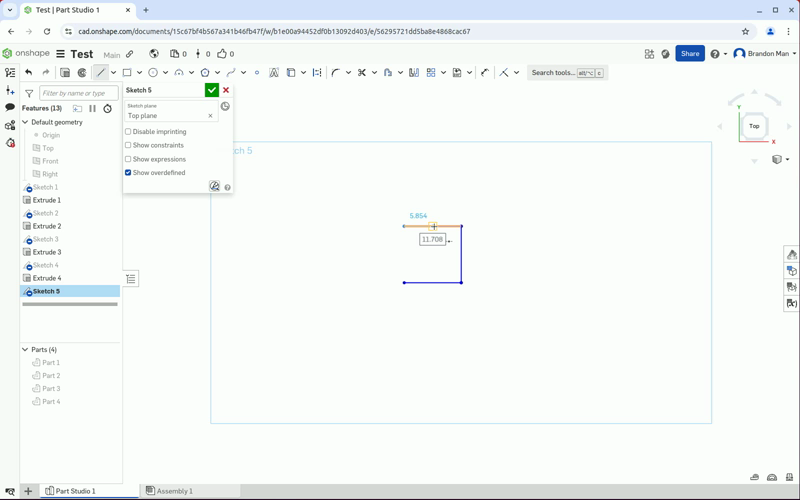
mouse_move(404, 282)
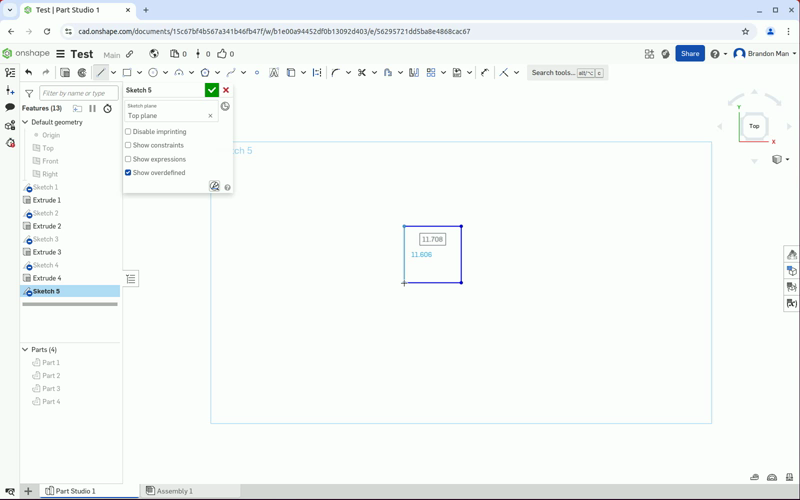
key_up(shift)
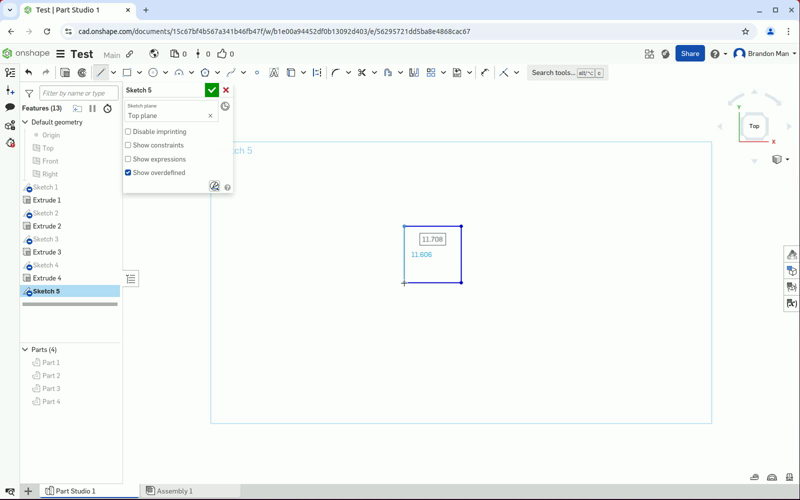
click(404, 282)
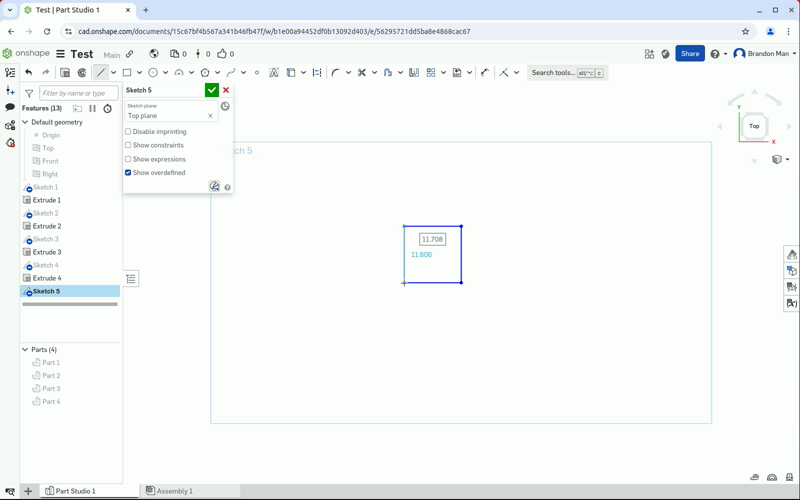
key(esc)
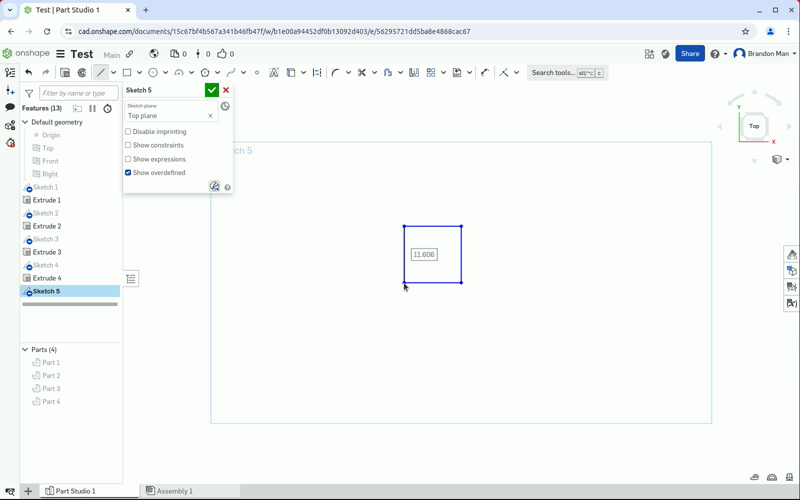
mouse_move(424, 278)
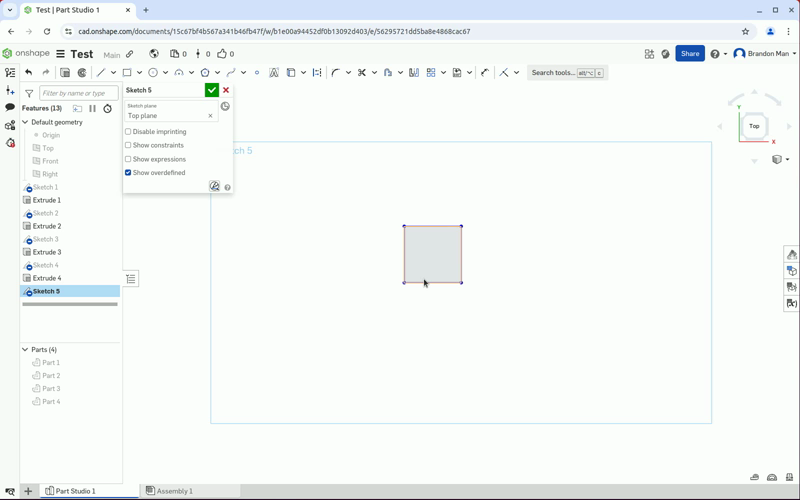
click(424, 278)
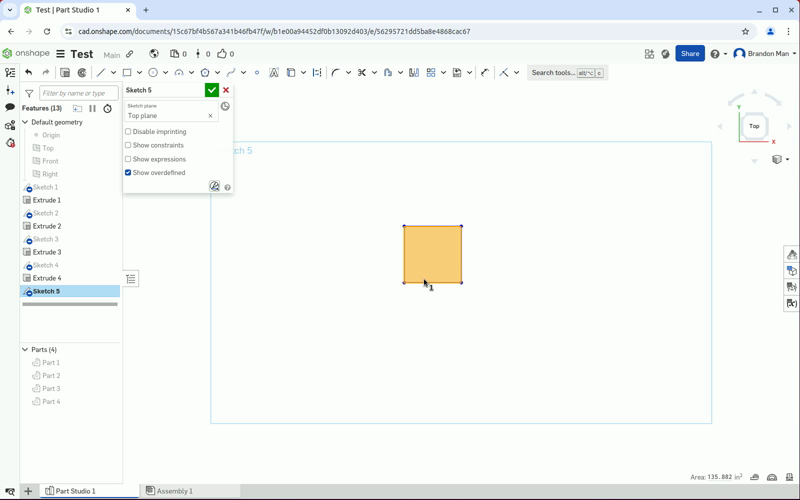
mouse_move(73, 352)
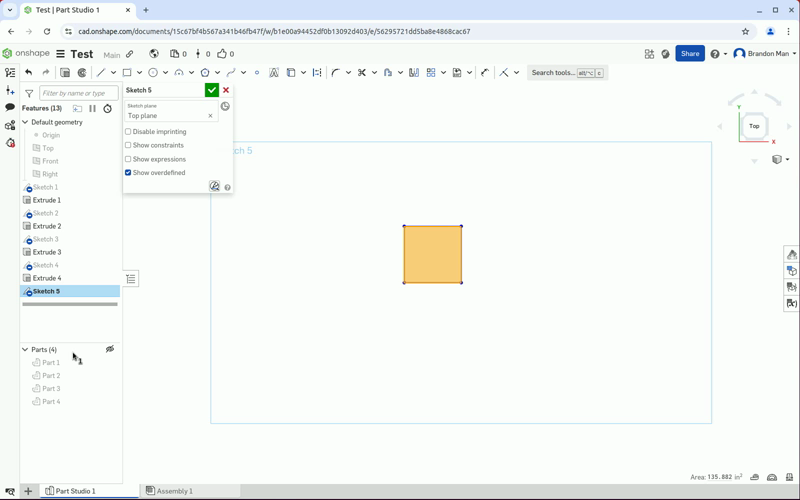
key(shift+y)
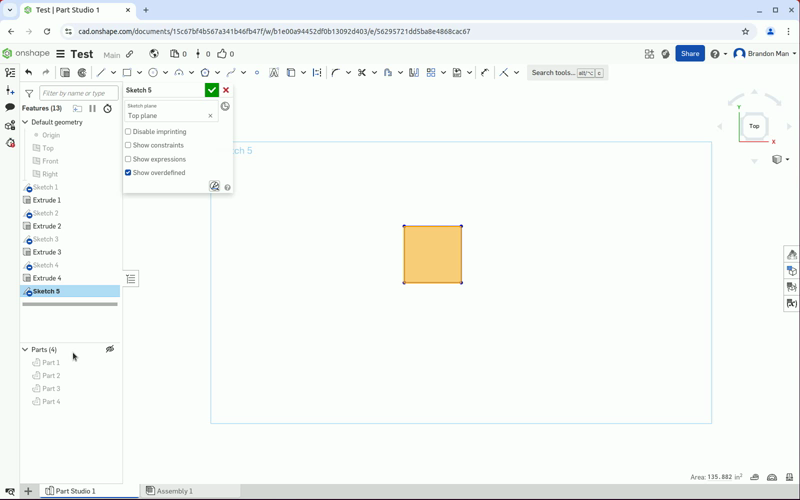
key(shift+e)
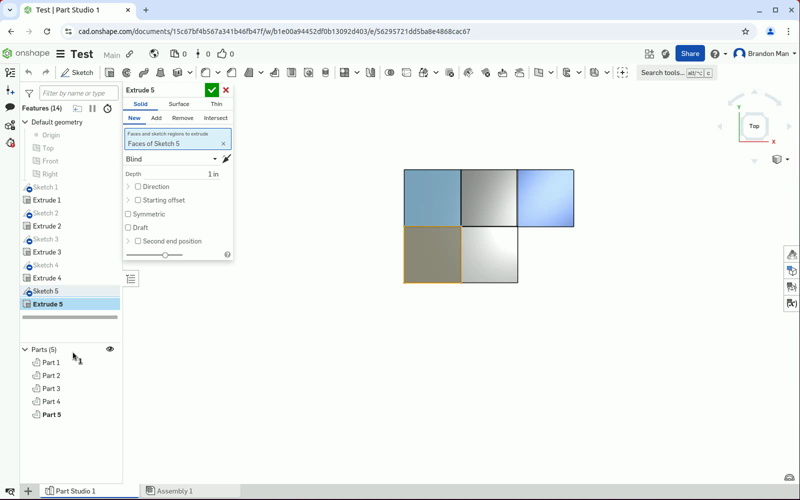
mouse_move(143, 106)
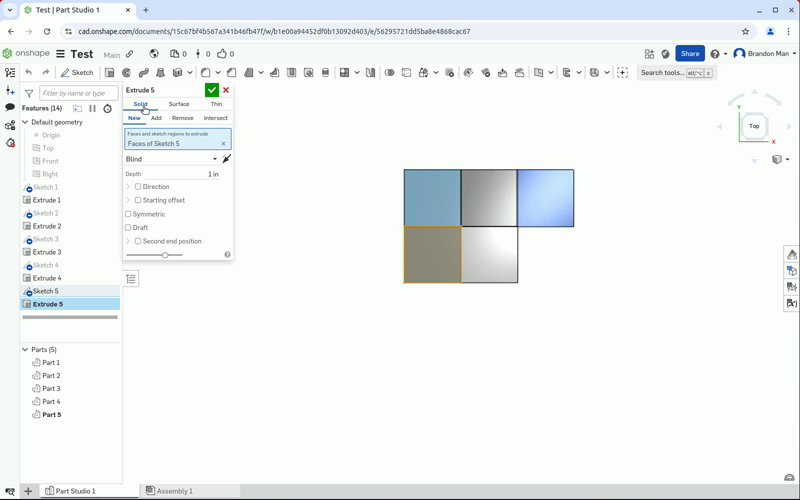
click(143, 106)
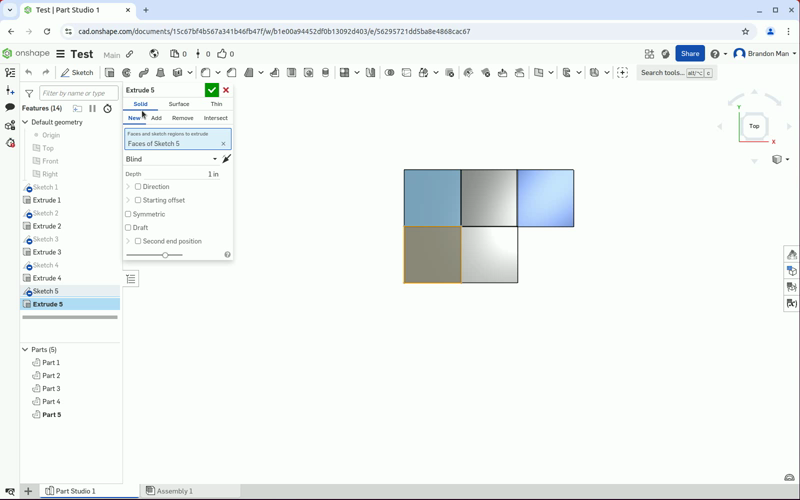
mouse_move(137, 120)
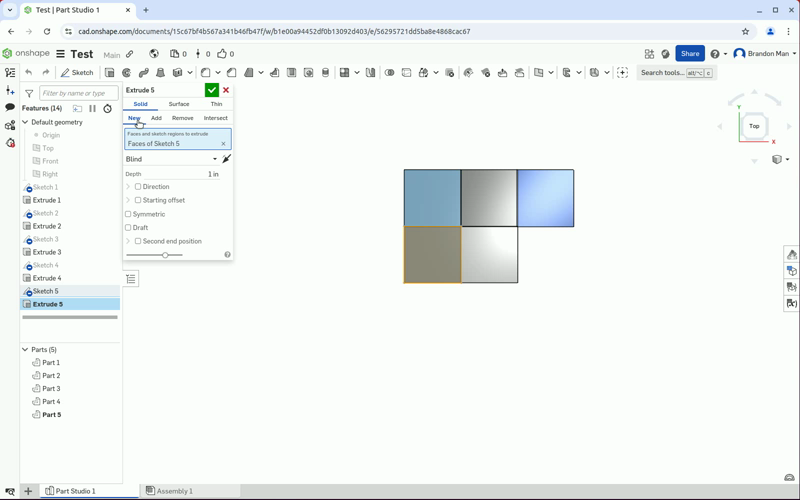
click(137, 120)
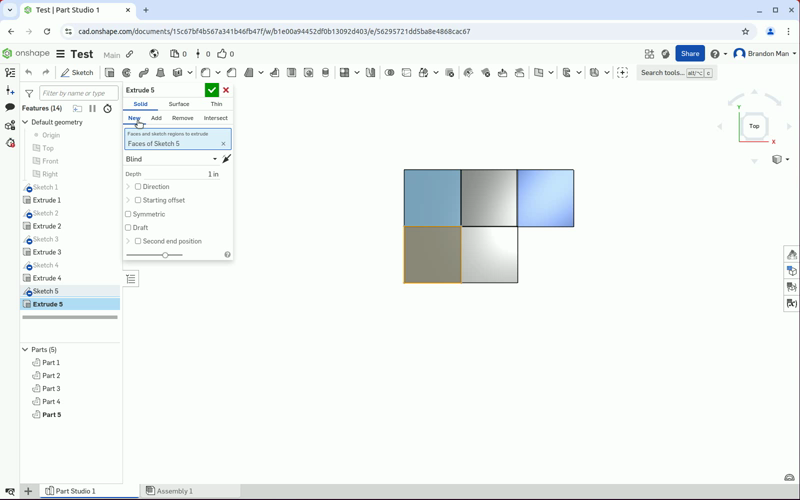
key(tab, 4)
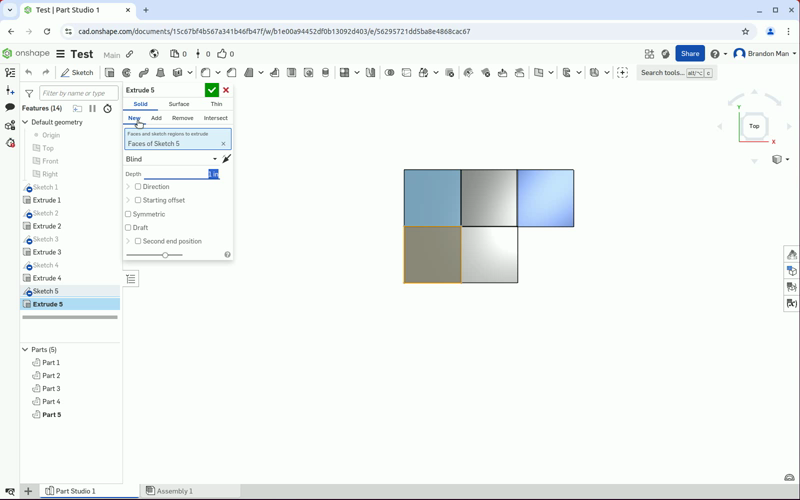
text(23.108)
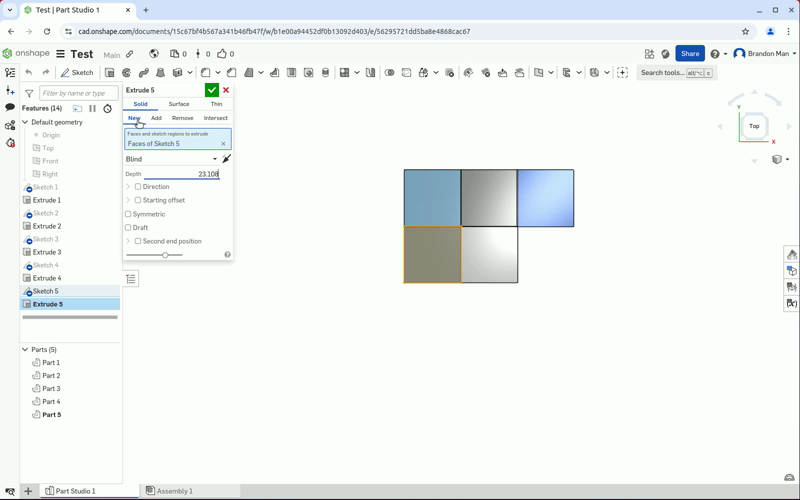
key(enter)
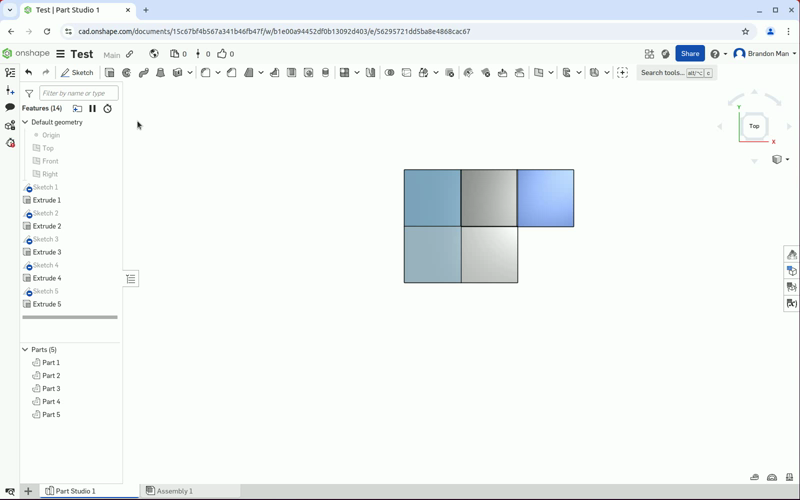
key(shift+h)
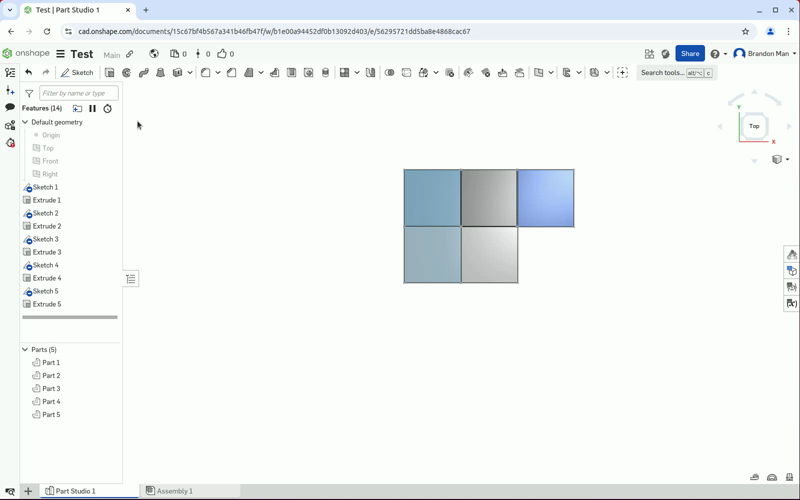
key(shift+h)
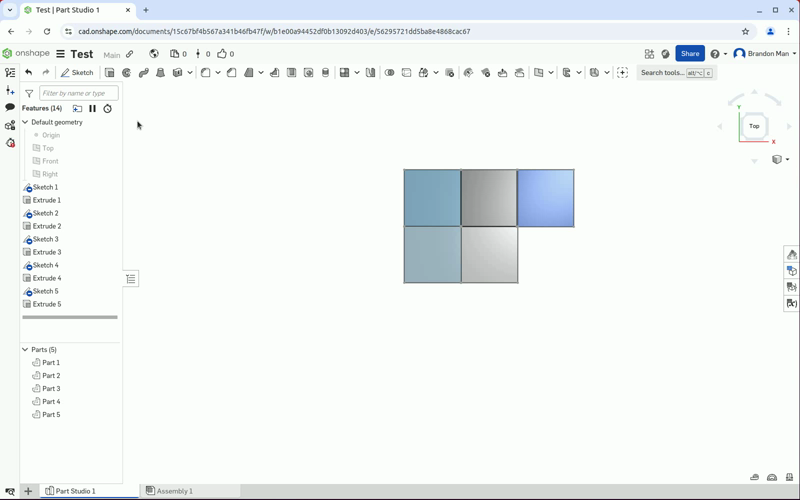
key(shift+7)
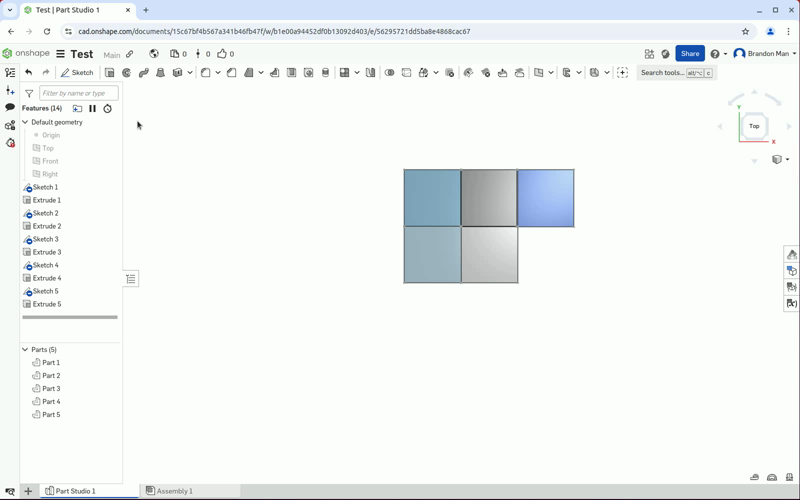
key(up, 3)
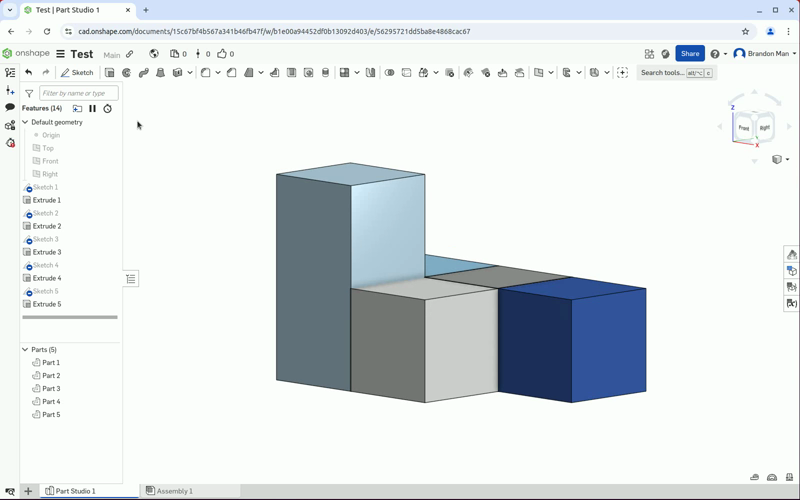
key(left, 3)
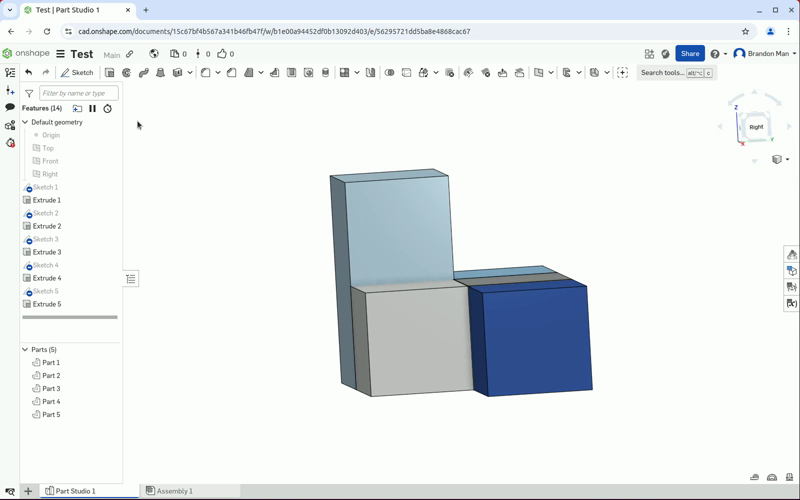
key(right, 3)
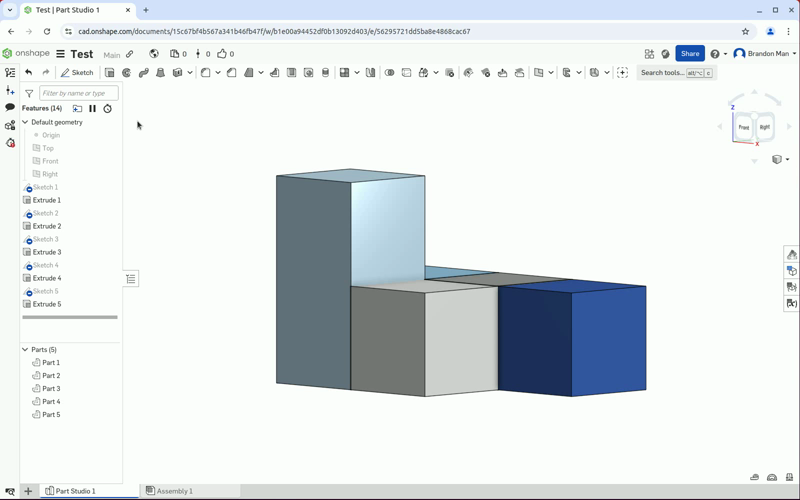
key(down, 3)
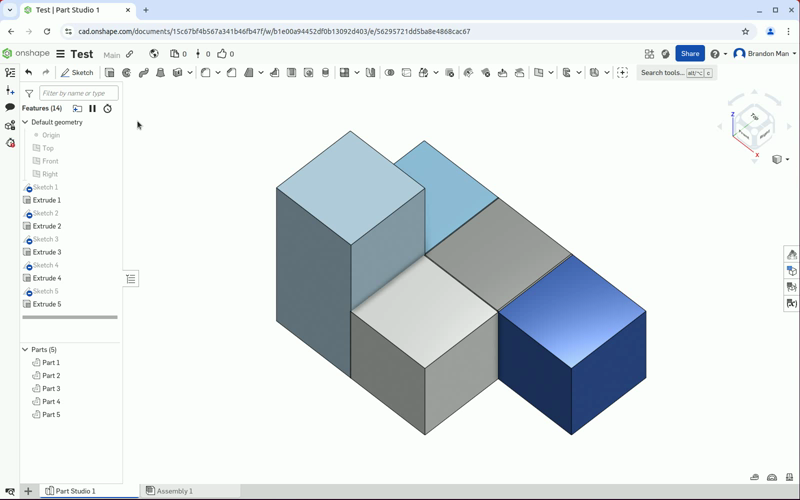
mouse_move(73, 189)
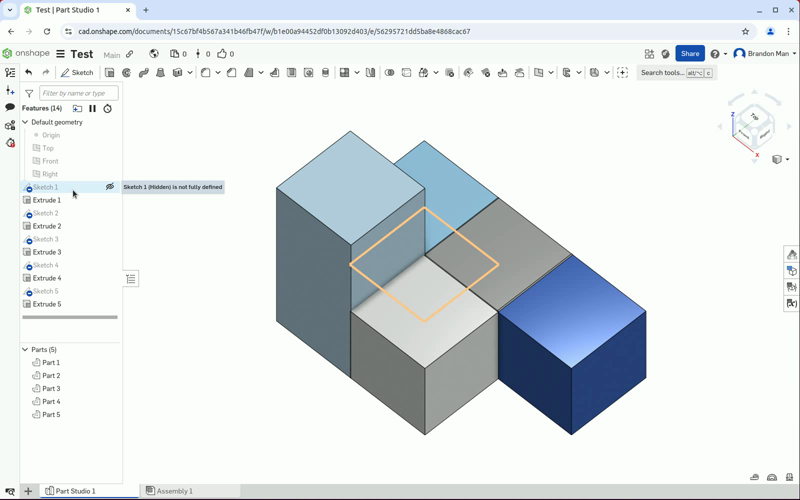
click(73, 189)